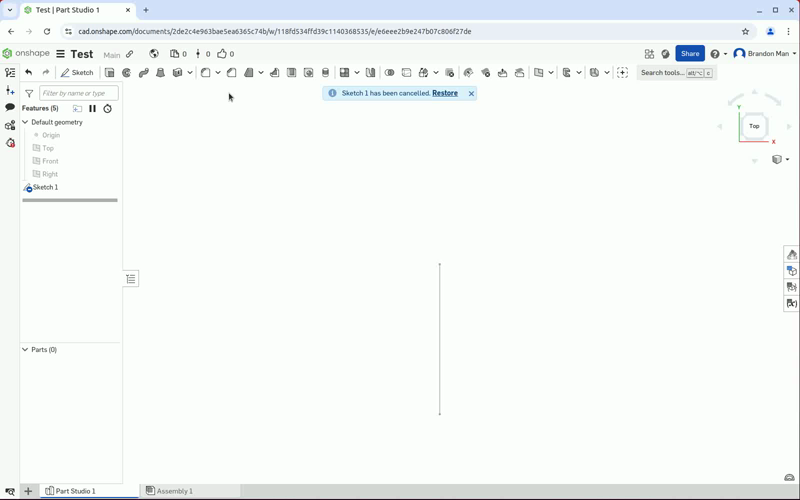
key(shift+h)
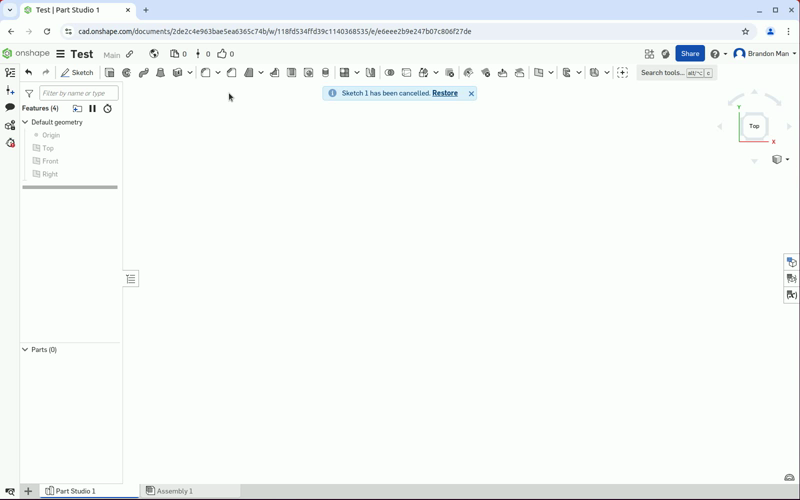
mouse_move(73, 352)
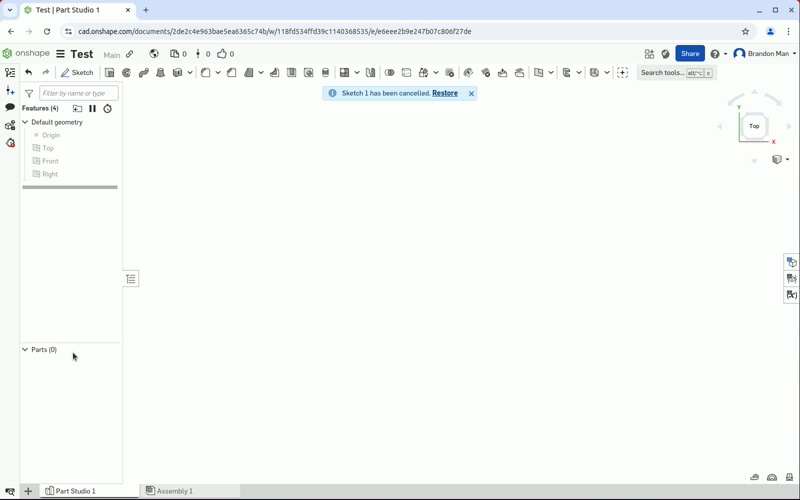
key(y)
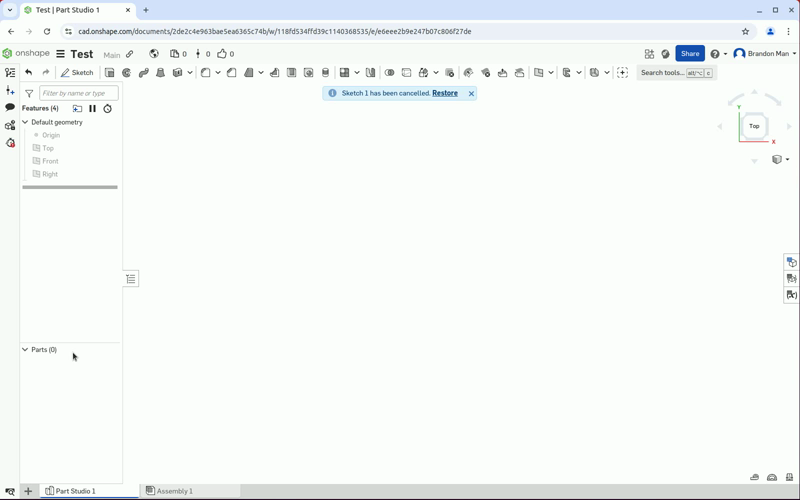
key(shift+p)
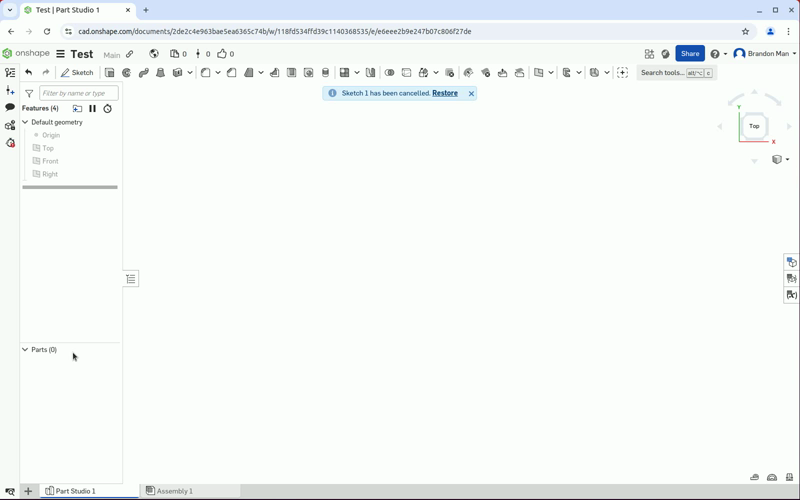
key(space)
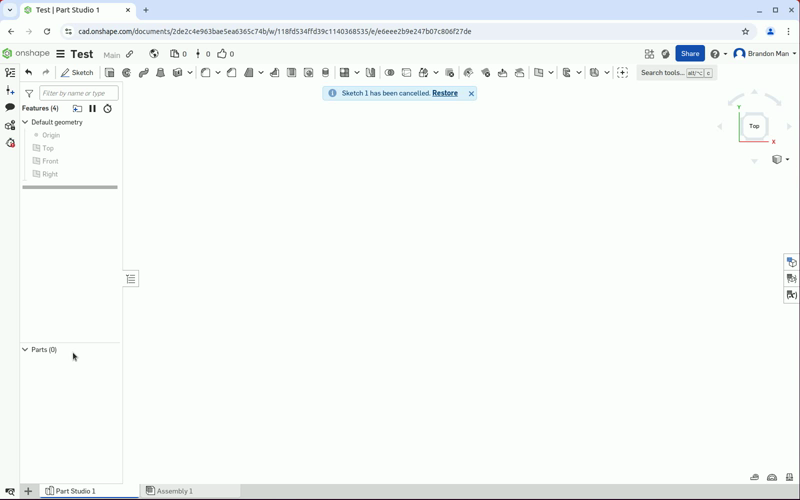
key_down(shift)
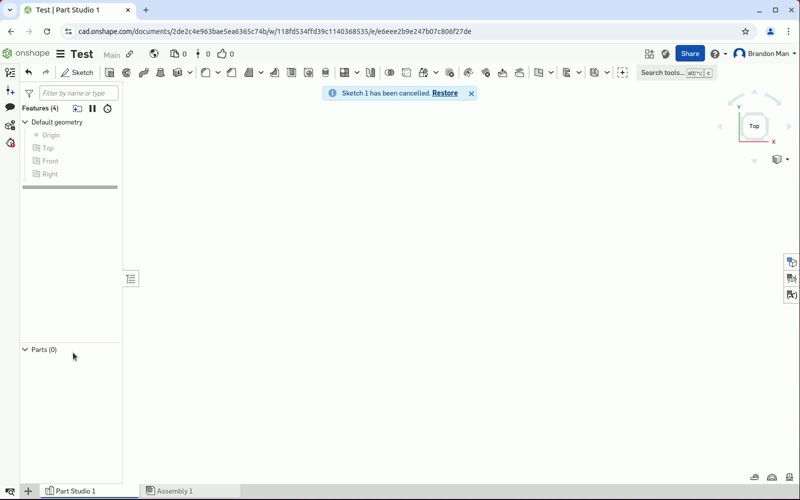
key(up)
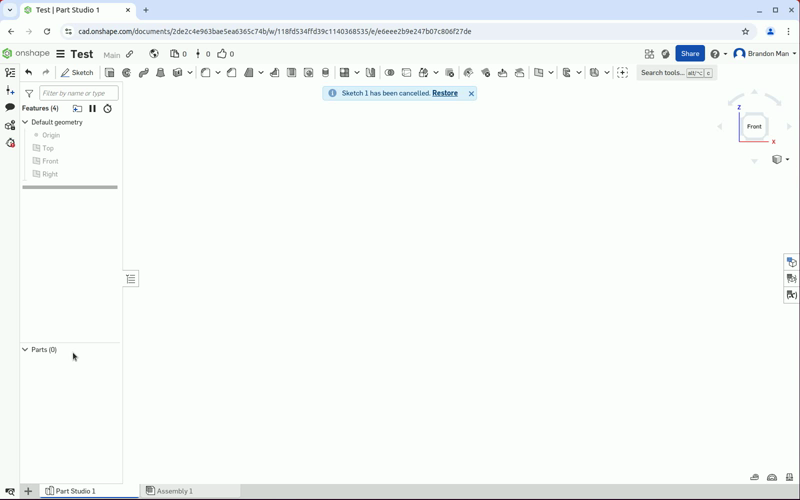
key_up(shift)
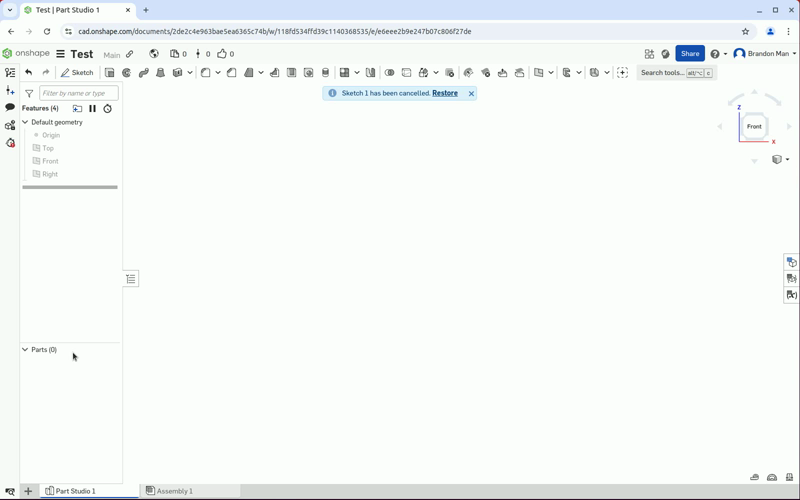
mouse_move(73, 352)
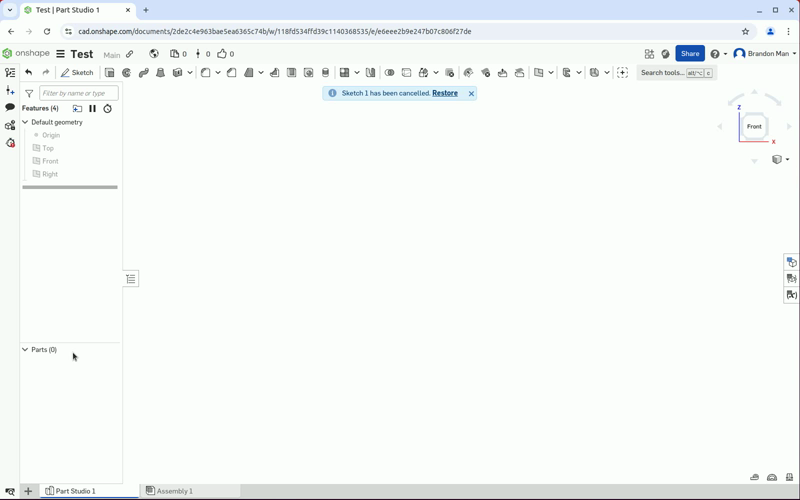
key(shift+y)
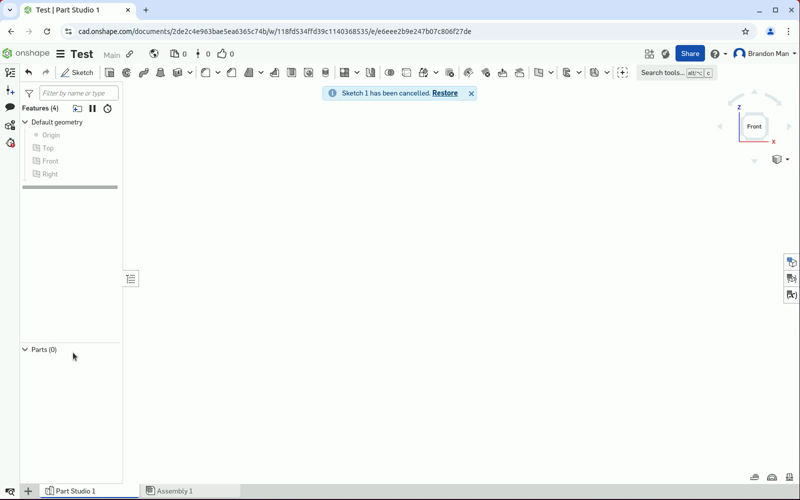
key(shift+s)
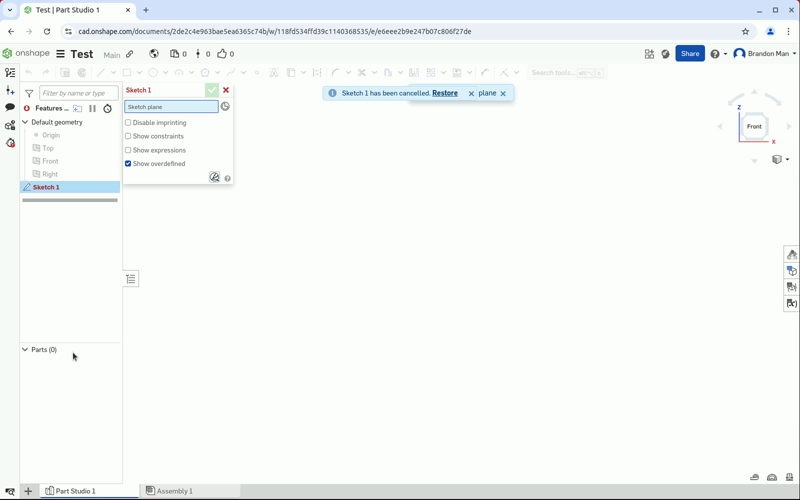
mouse_move(73, 163)
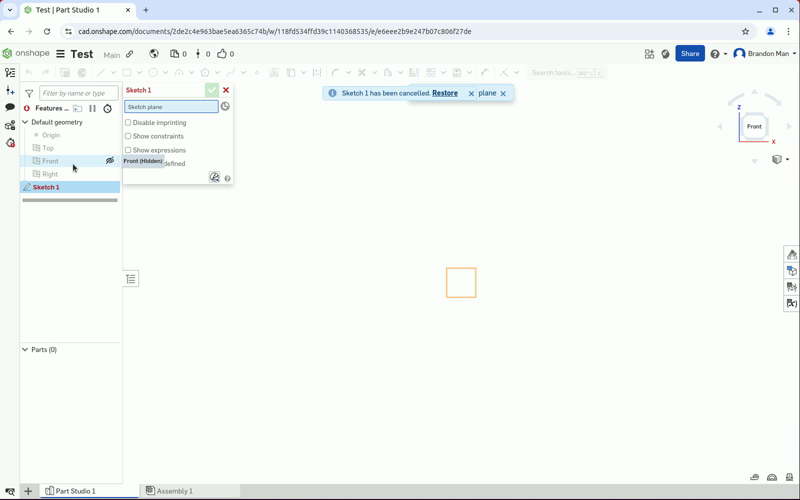
click(73, 163)
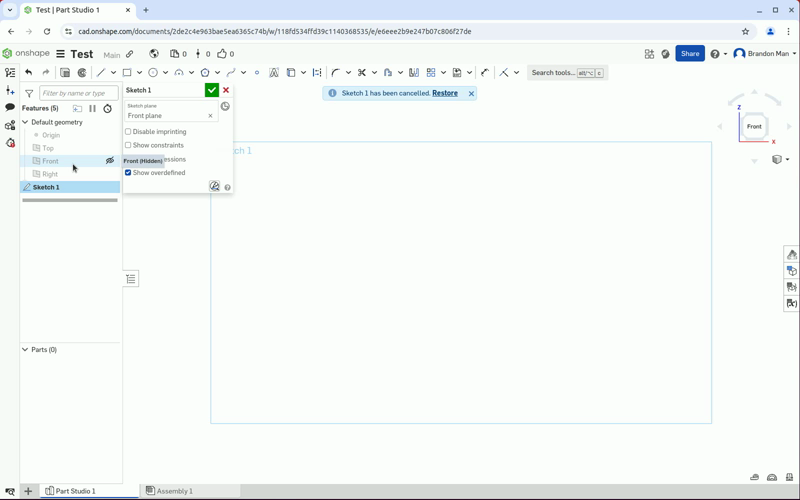
mouse_move(73, 352)
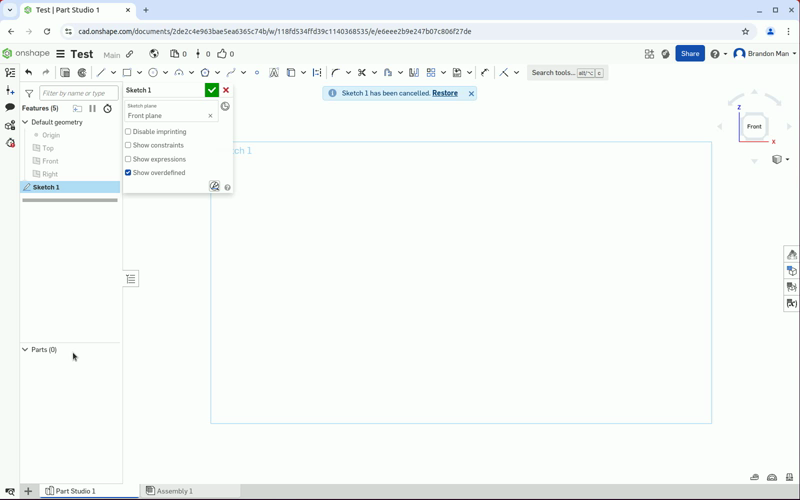
key(y)
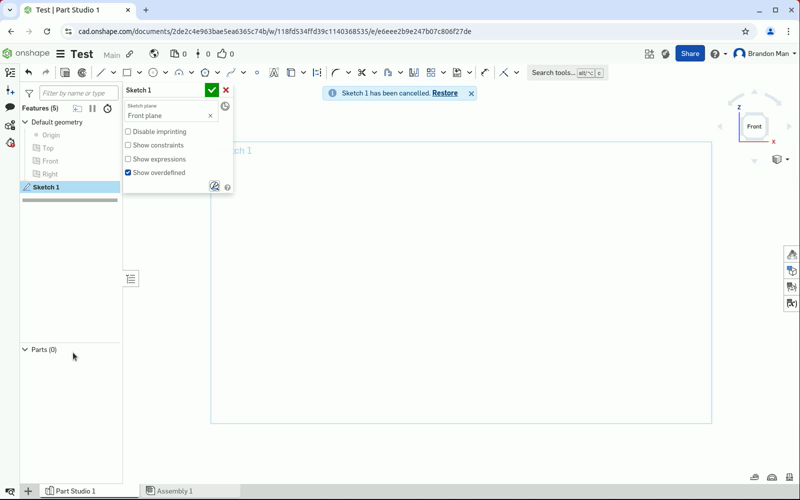
key(a)
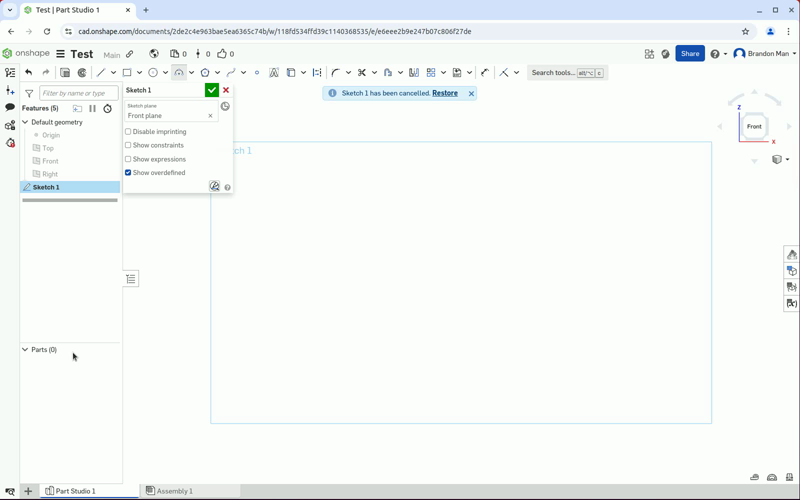
key_down(shift)
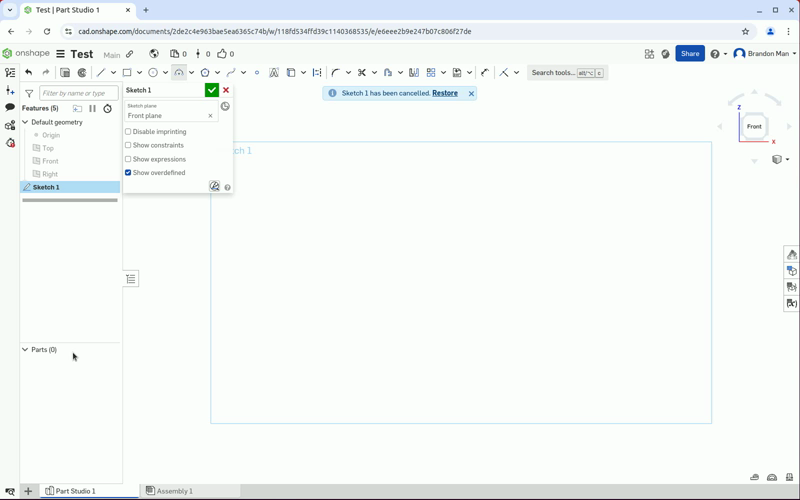
mouse_move(363, 291)
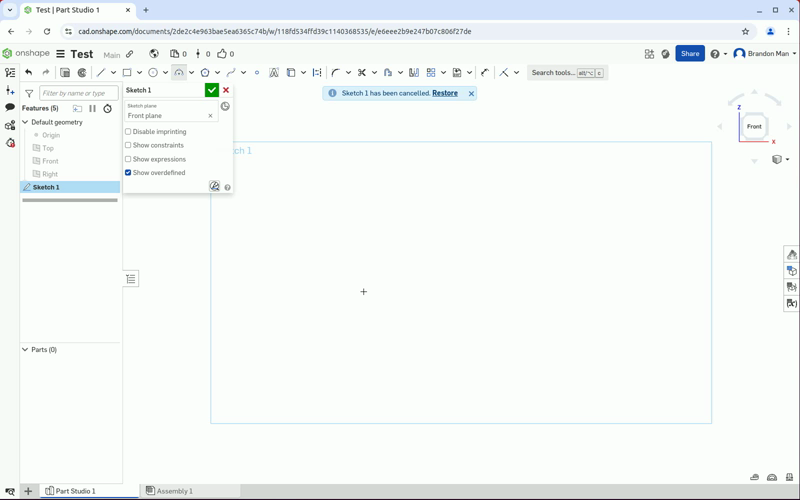
click(363, 291)
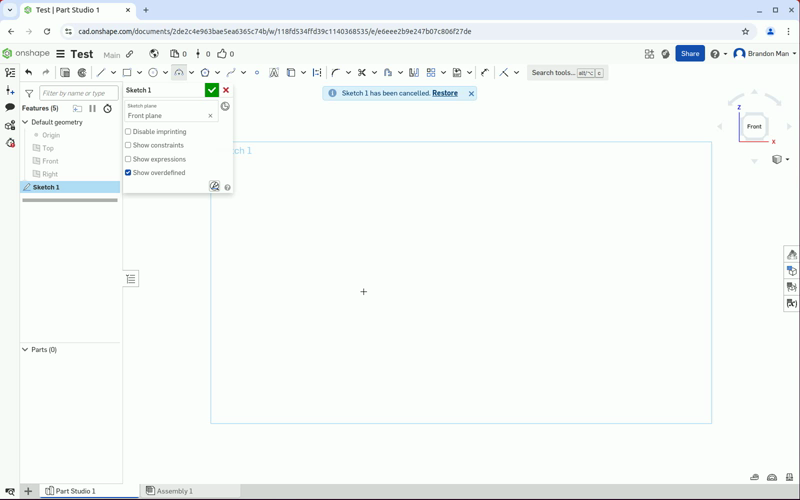
key_up(shift)
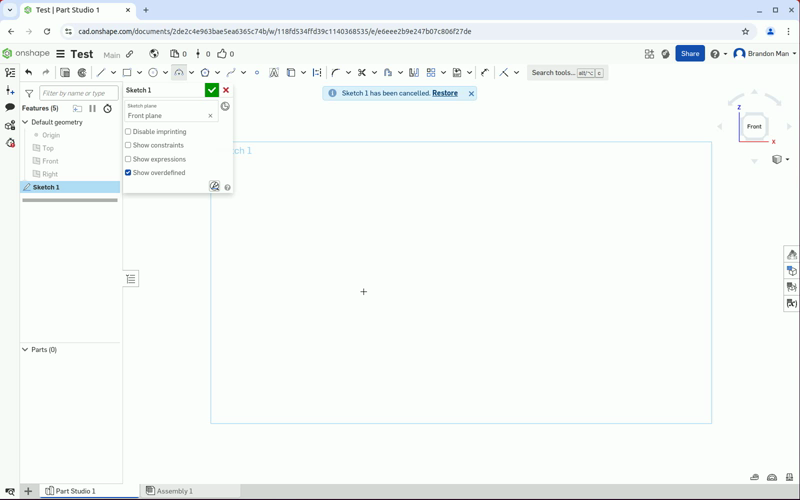
key_down(shift)
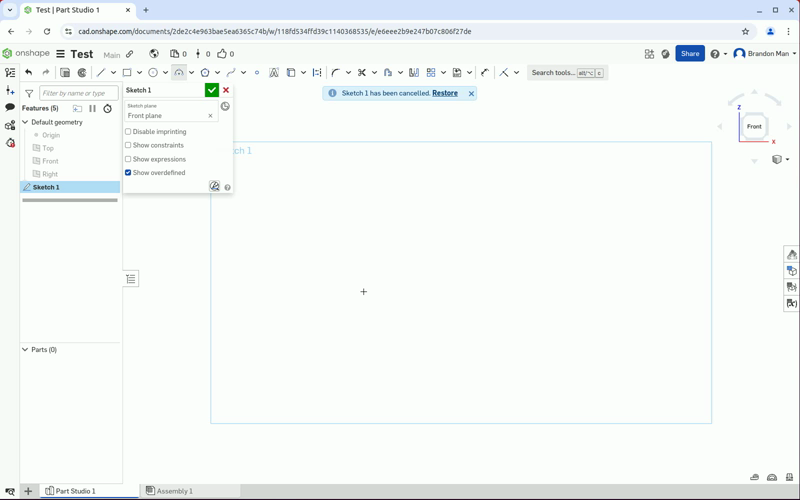
mouse_move(374, 299)
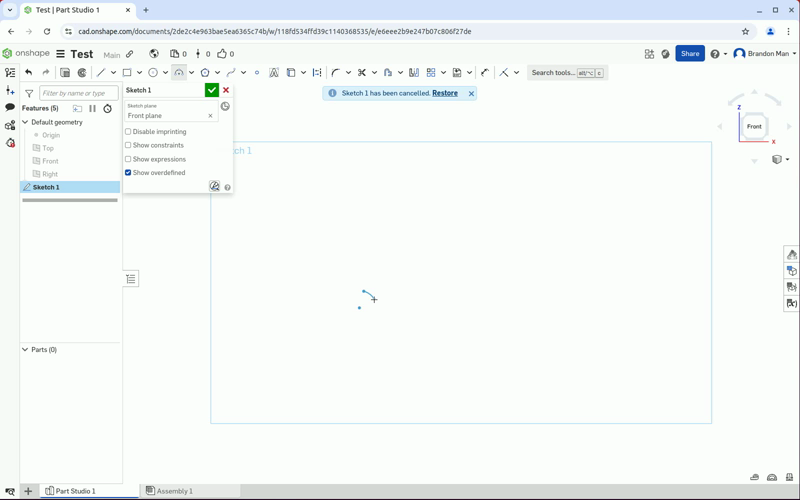
click(374, 299)
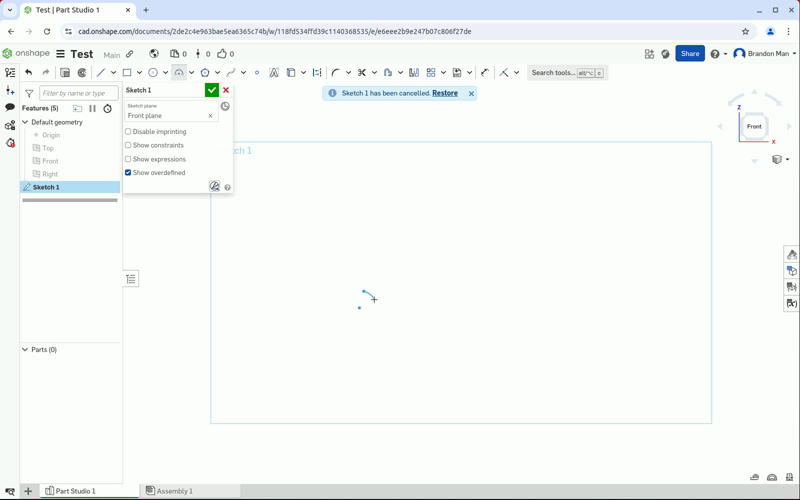
mouse_move(366, 297)
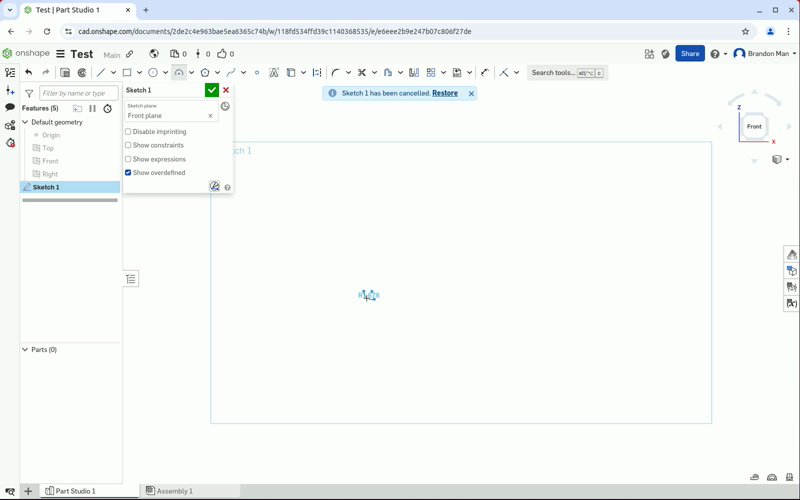
click(366, 297)
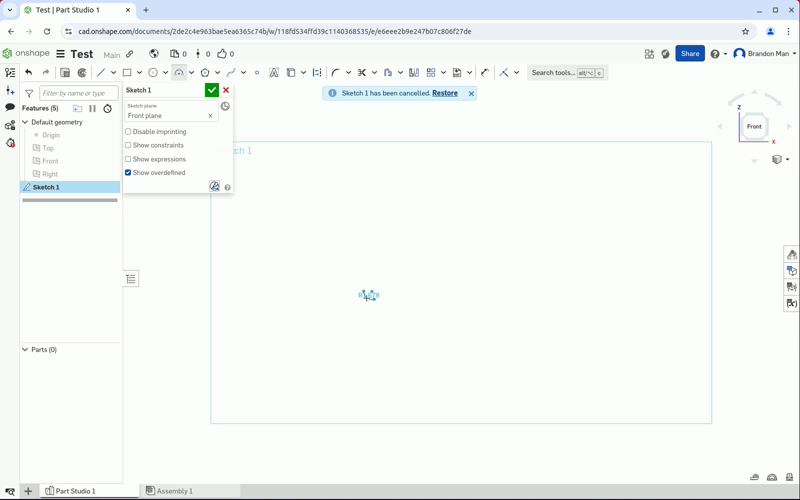
key_up(shift)
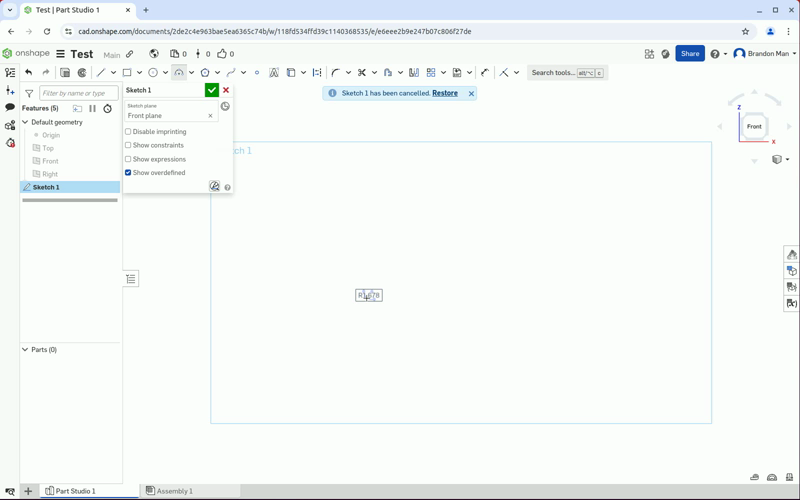
key(esc)
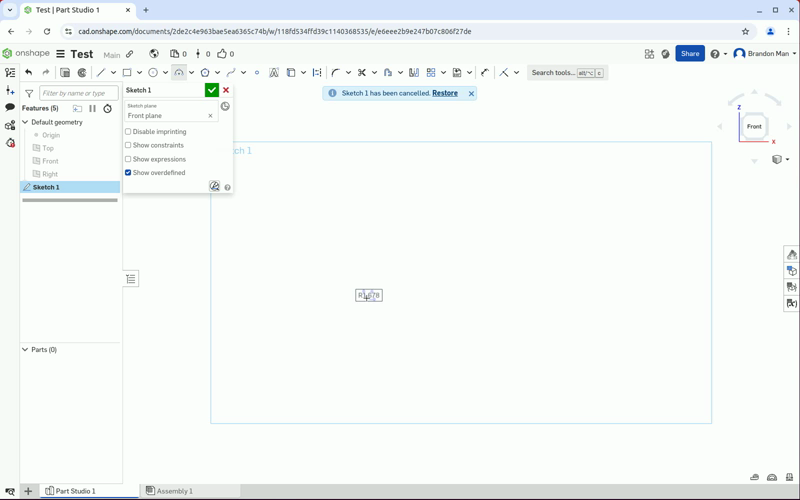
key(l)
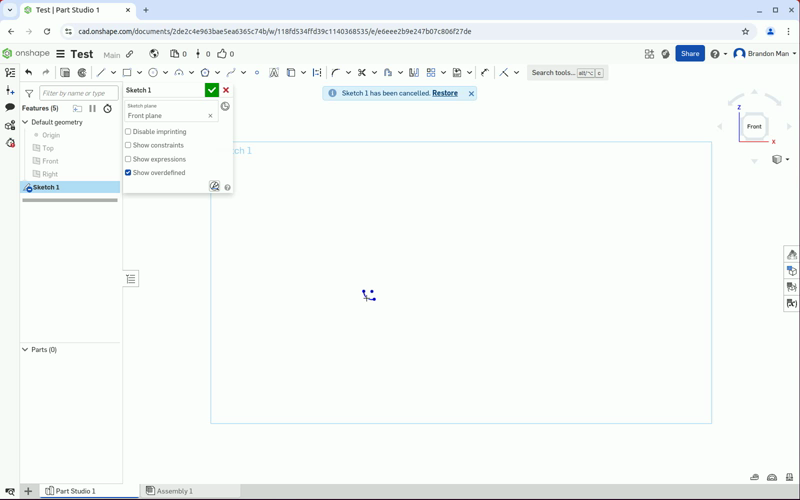
mouse_move(374, 299)
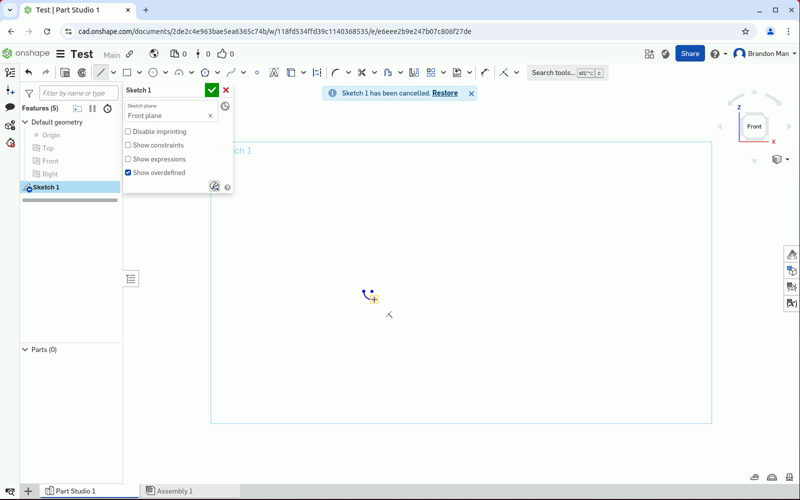
click(374, 299)
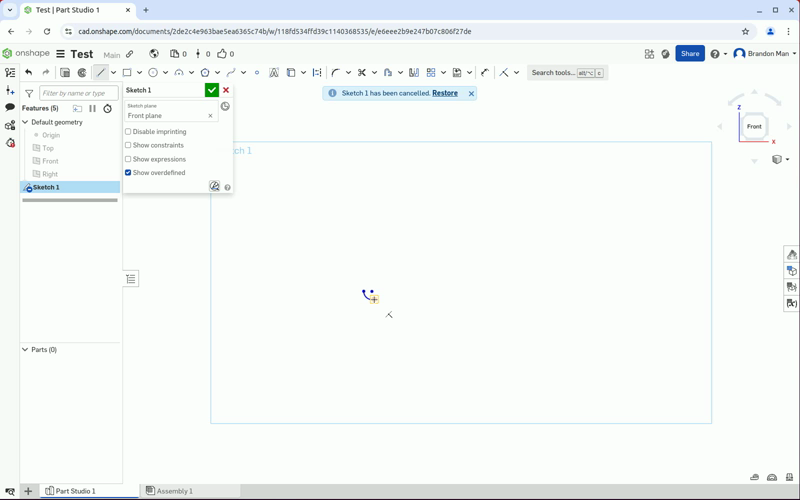
key_down(shift)
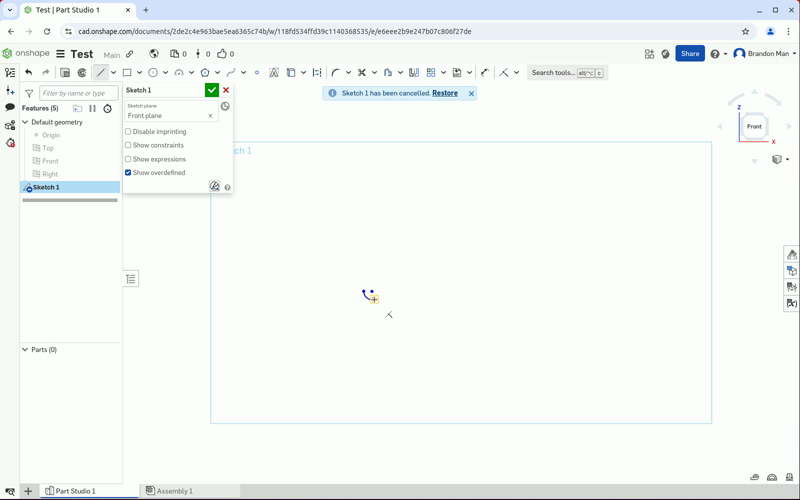
mouse_move(404, 299)
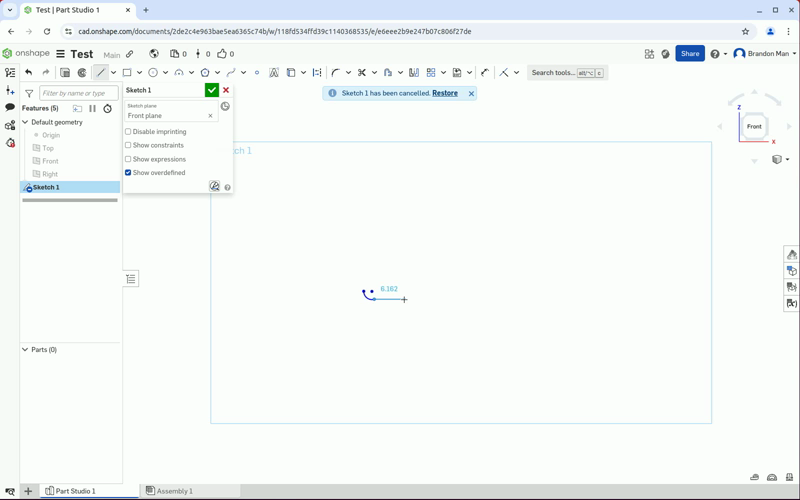
mouse_move(405, 293)
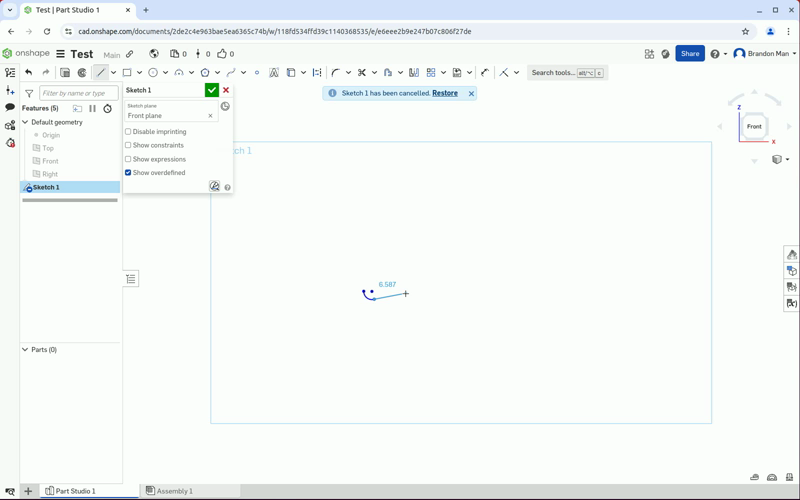
click(405, 293)
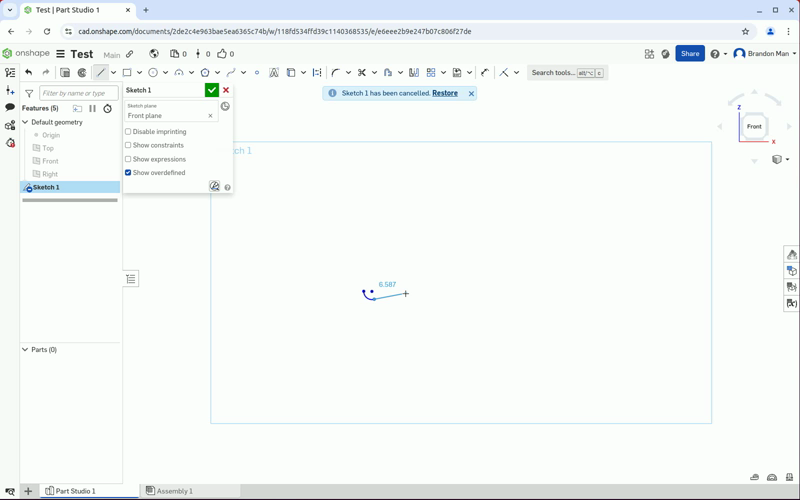
key_up(shift)
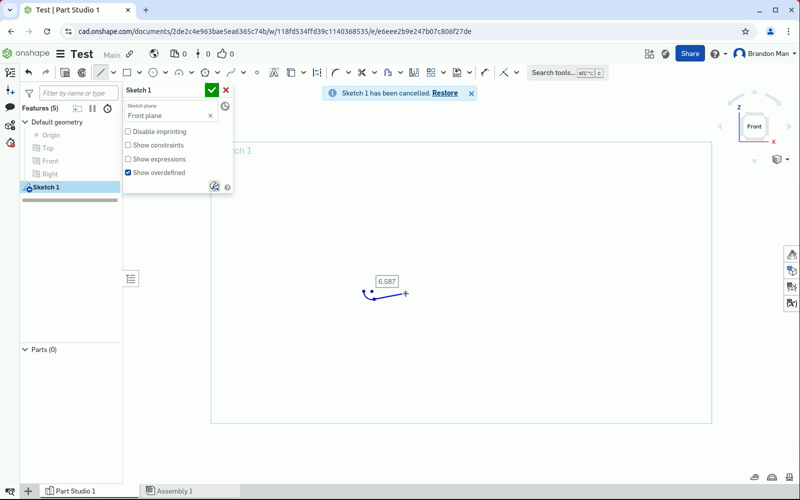
key_down(shift)
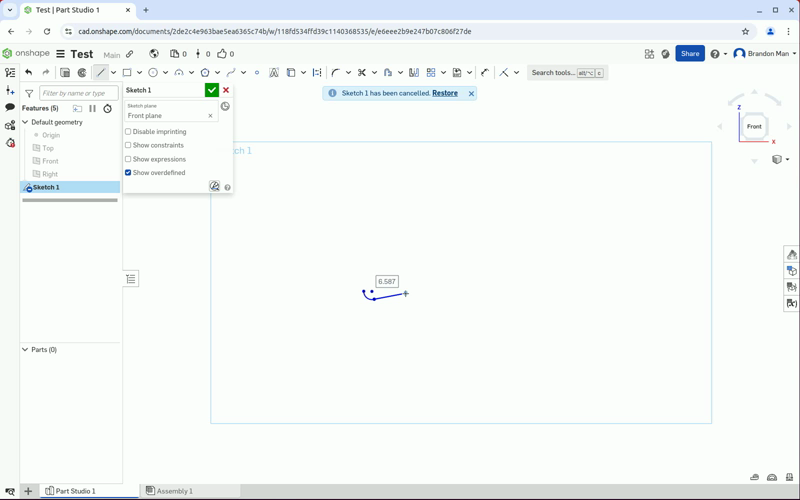
mouse_move(435, 293)
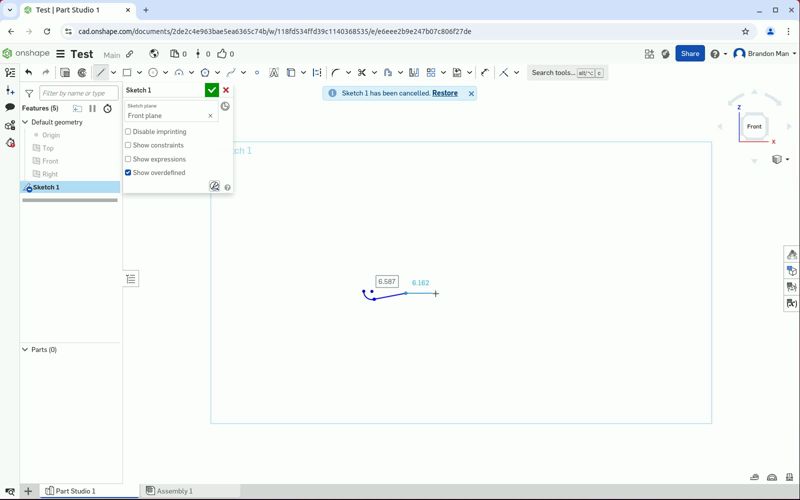
mouse_move(405, 245)
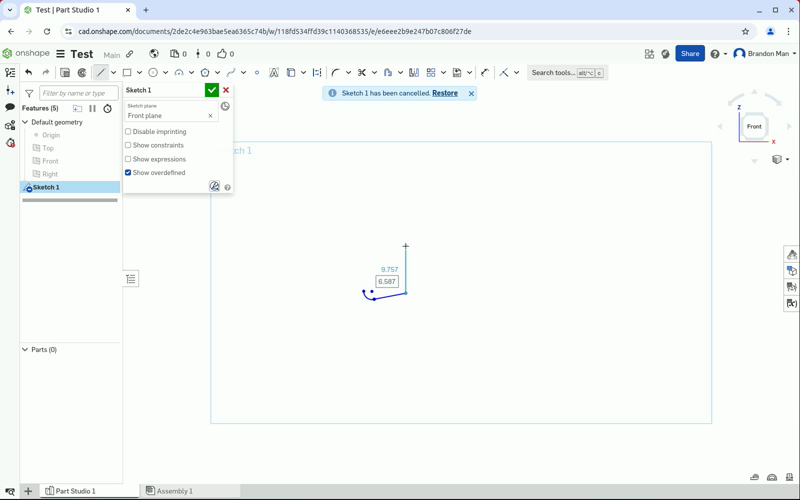
click(405, 245)
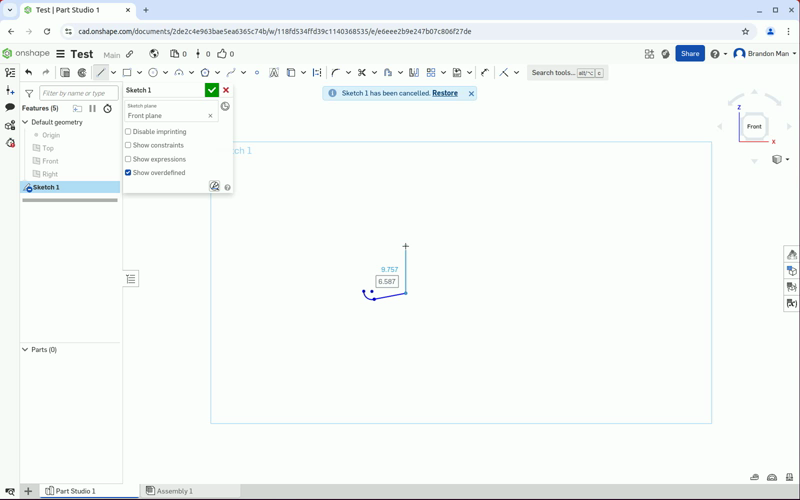
key_up(shift)
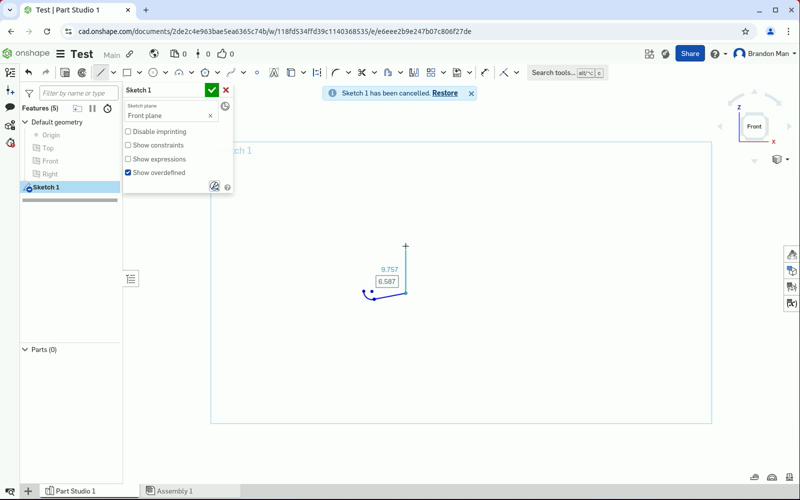
key_down(shift)
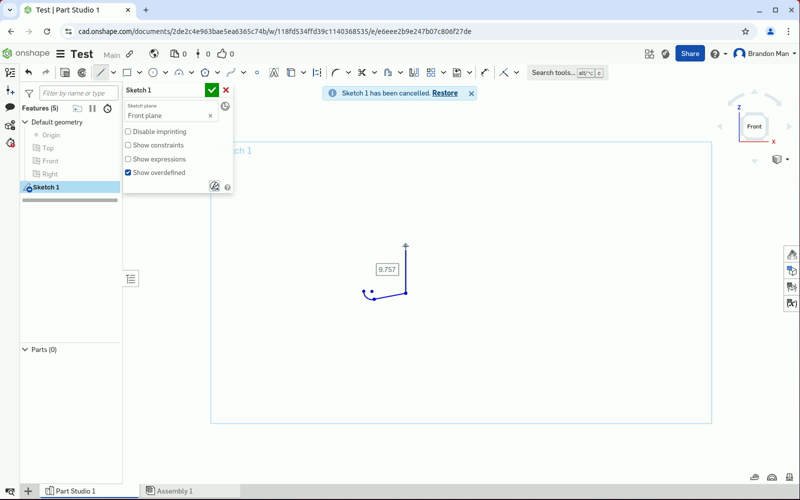
mouse_move(435, 245)
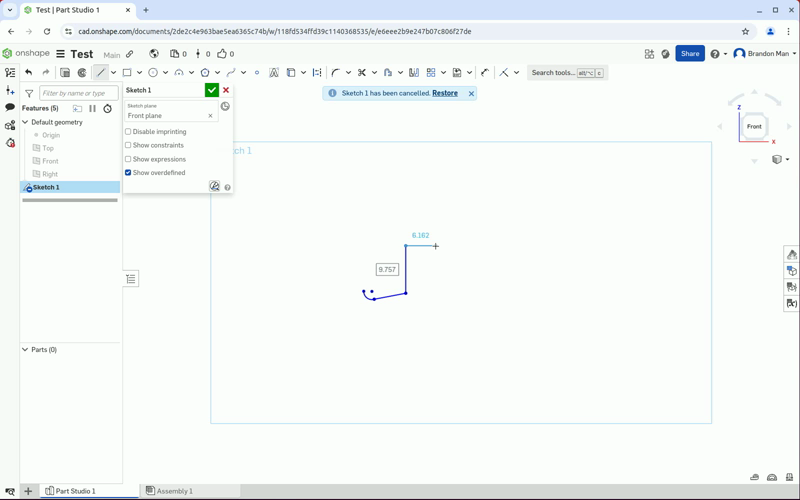
mouse_move(374, 239)
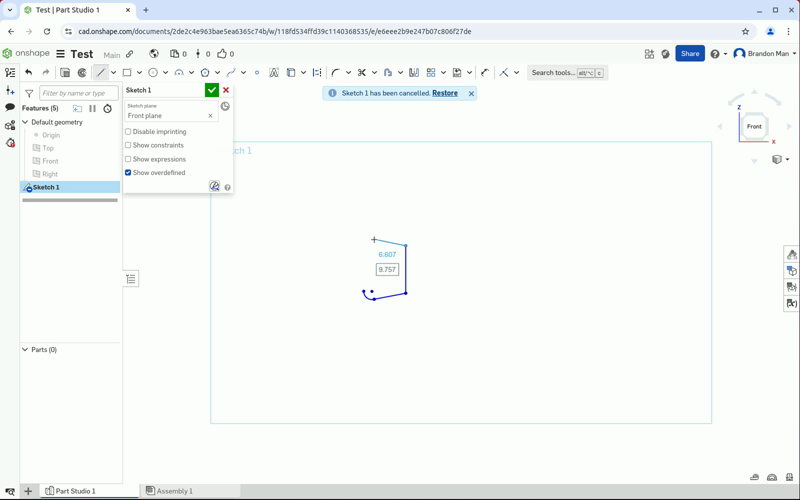
click(374, 239)
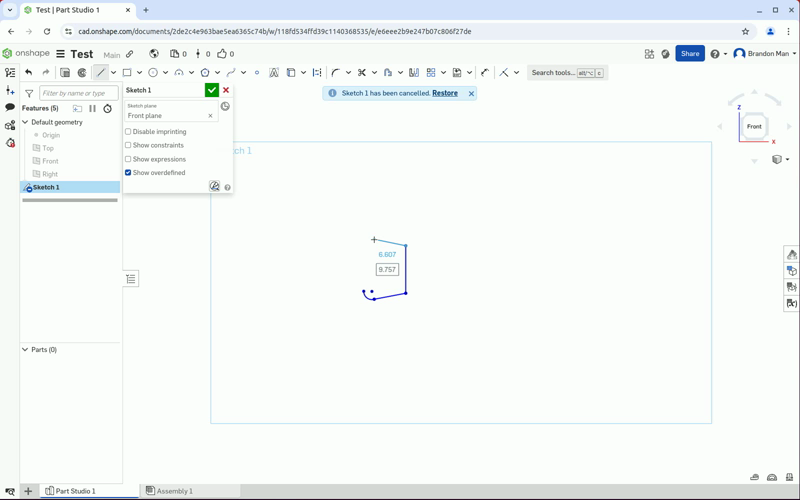
key_up(shift)
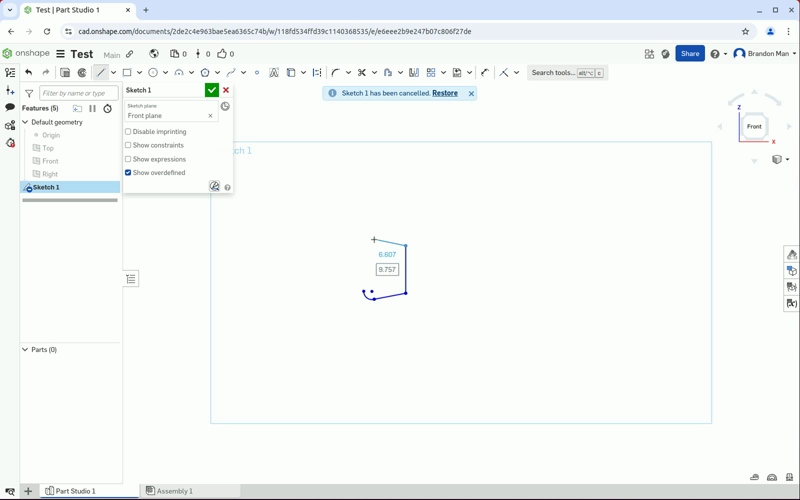
key(esc)
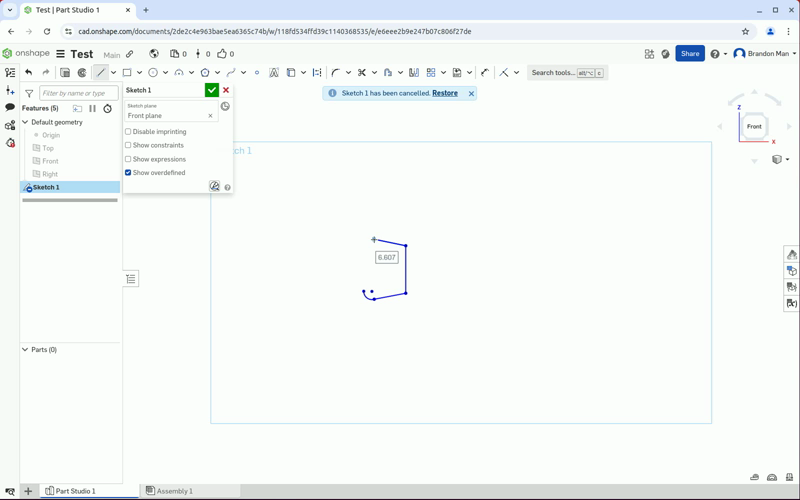
key(a)
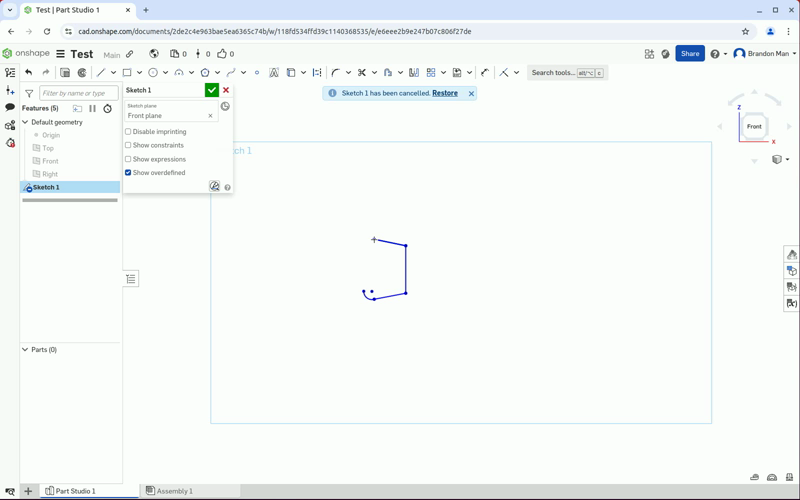
mouse_move(374, 239)
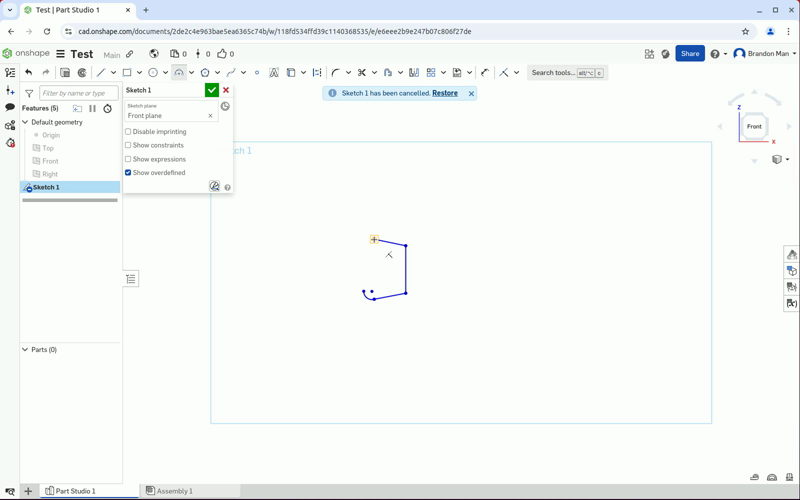
click(374, 239)
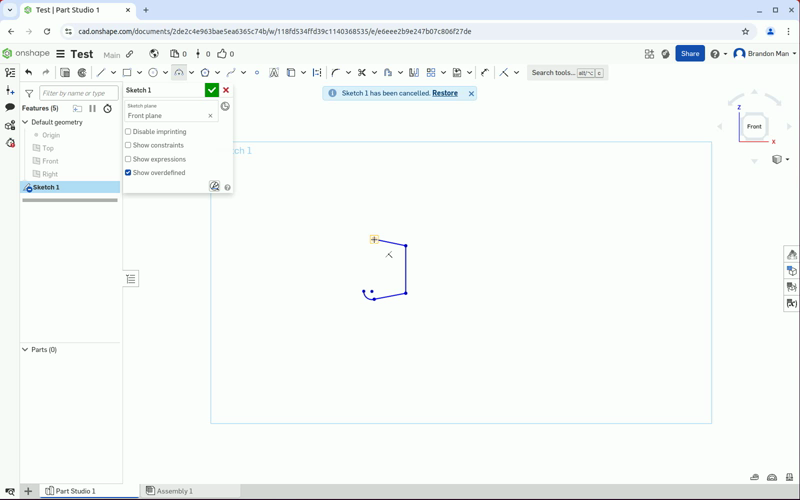
key_down(shift)
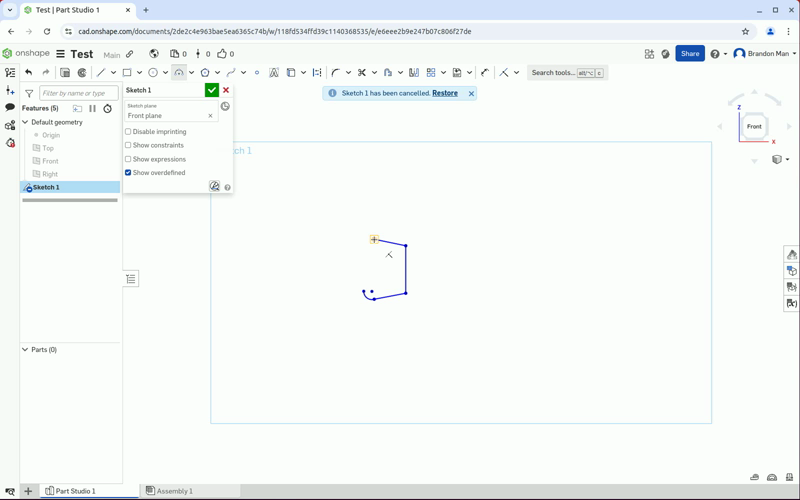
mouse_move(363, 247)
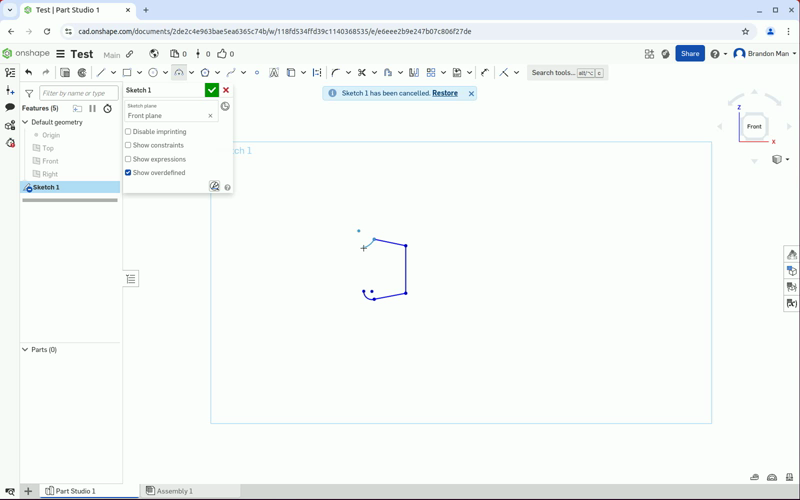
click(363, 247)
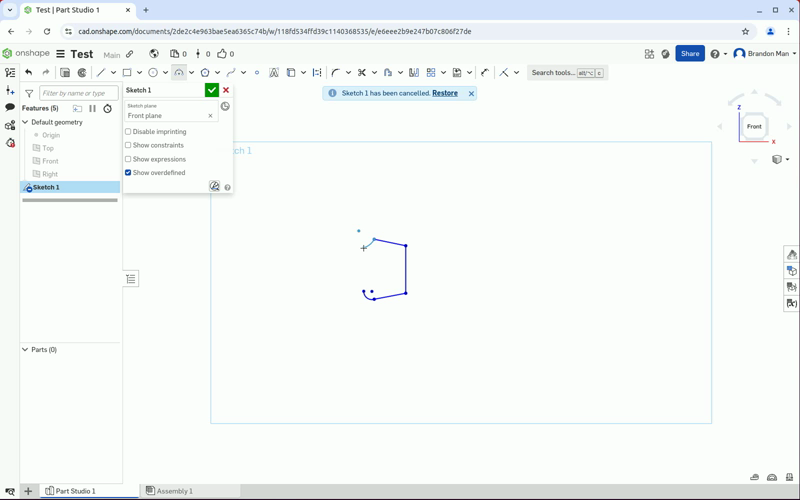
mouse_move(366, 240)
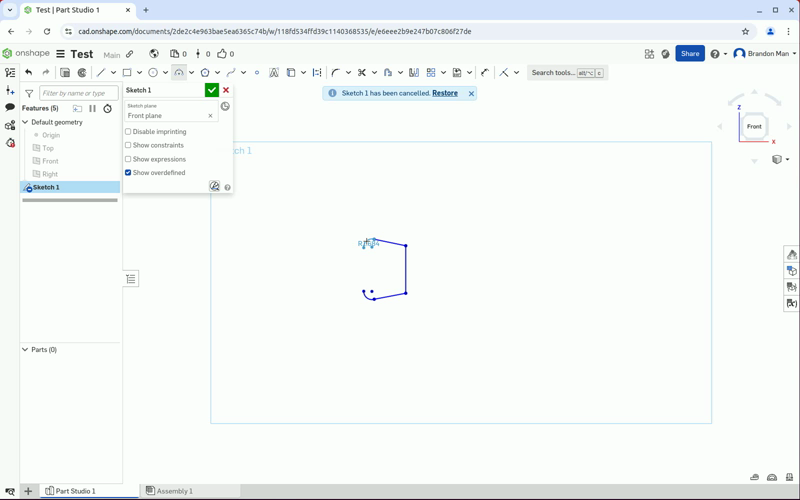
click(366, 240)
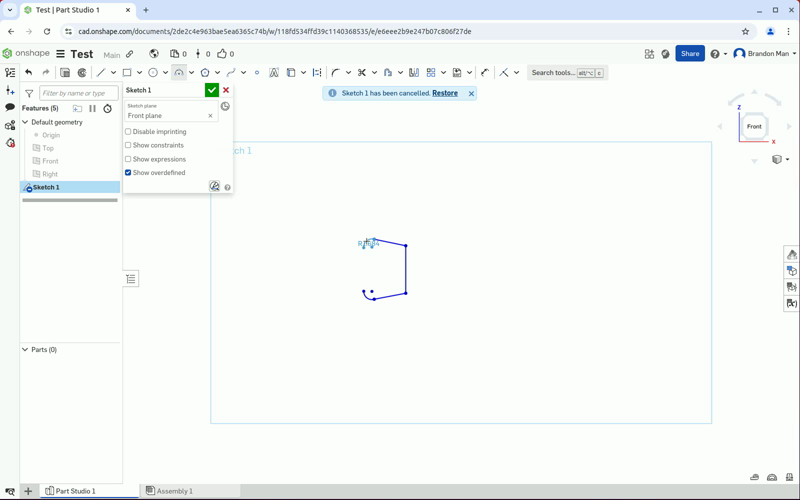
key_up(shift)
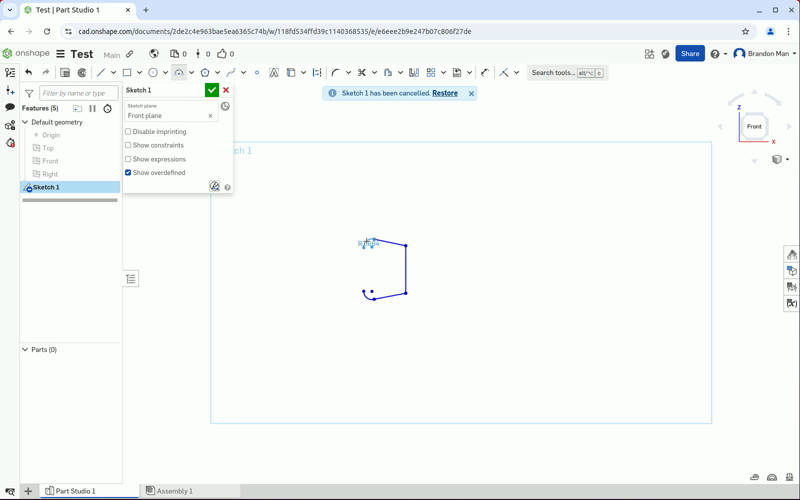
key(esc)
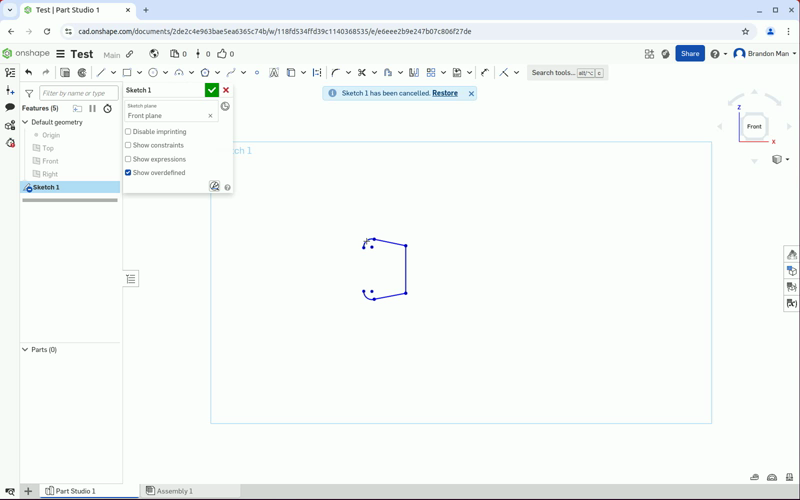
key(l)
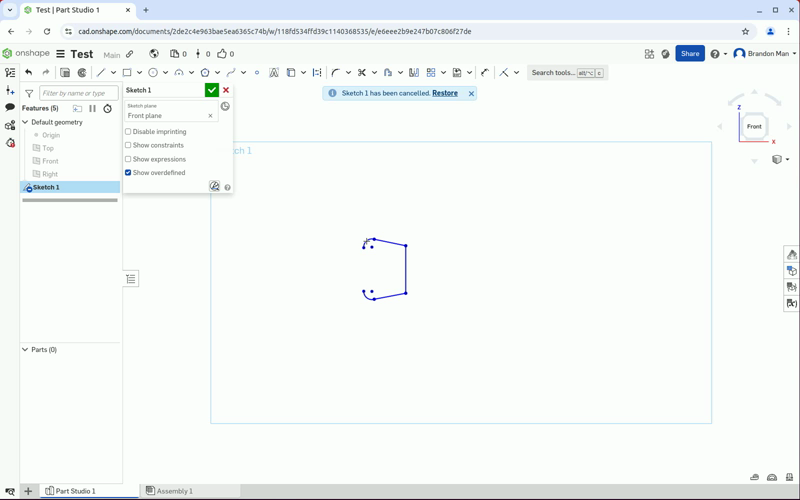
mouse_move(363, 247)
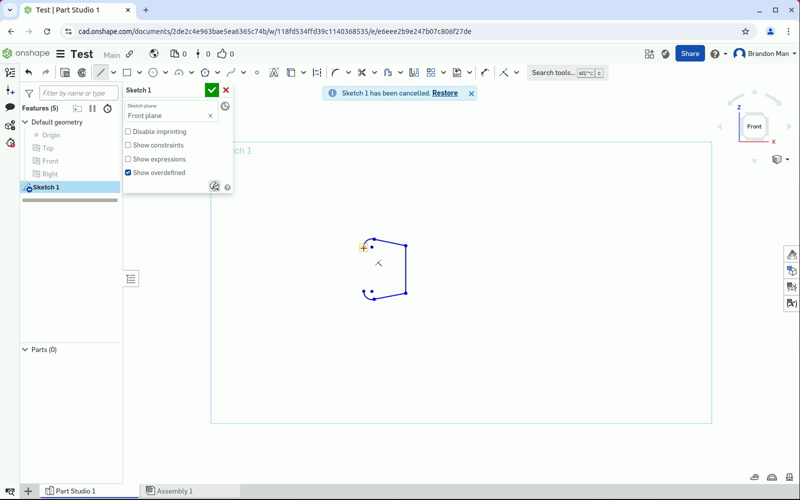
click(363, 247)
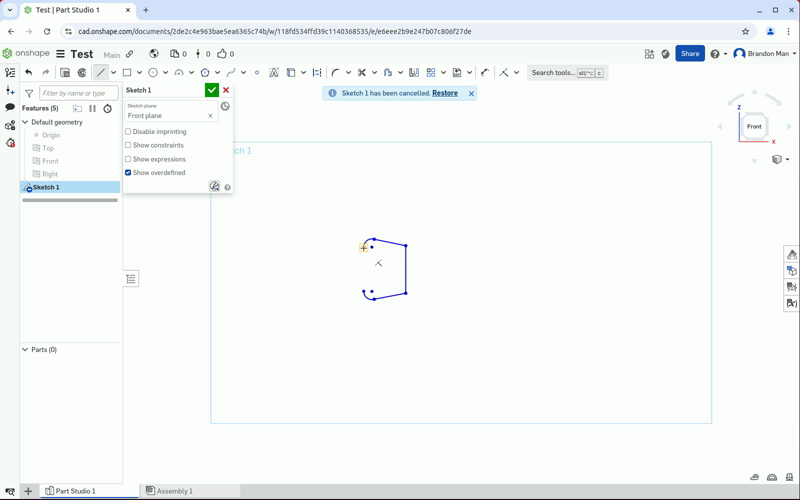
key_down(shift)
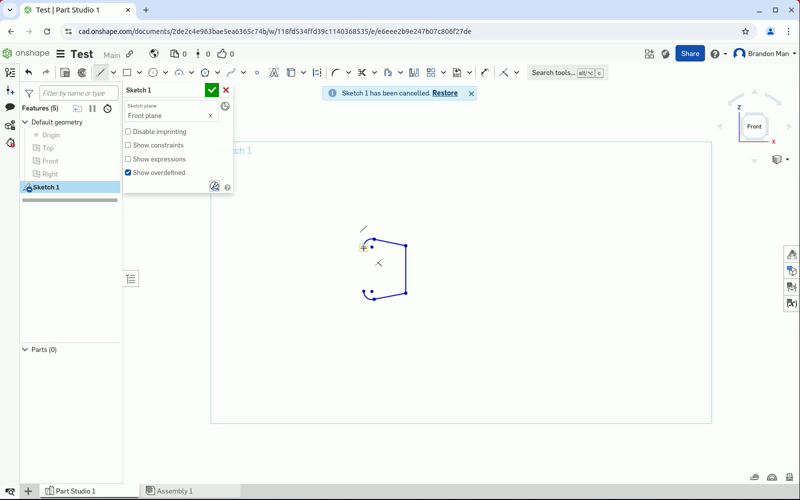
mouse_move(393, 247)
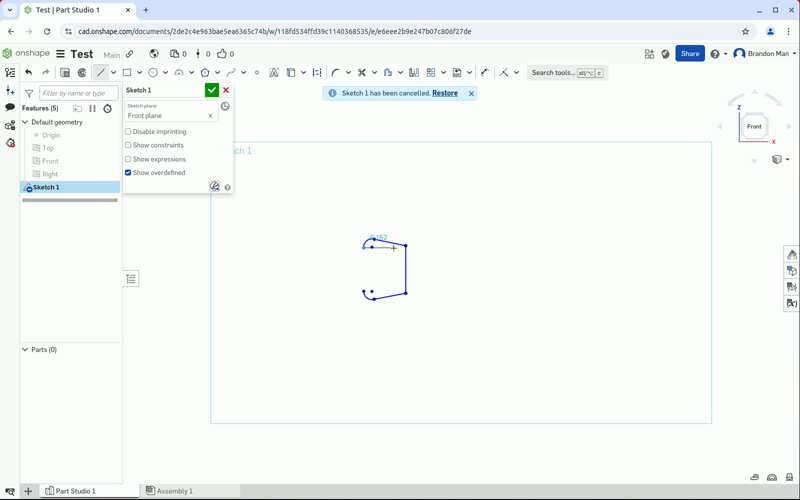
mouse_move(379, 261)
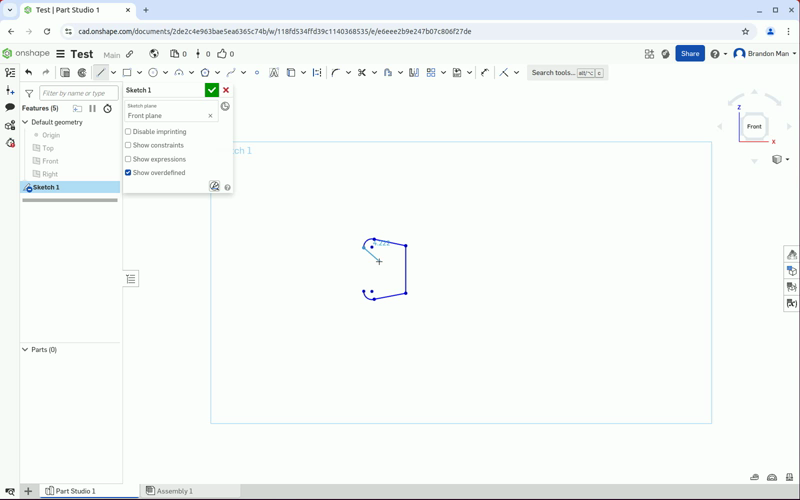
click(379, 261)
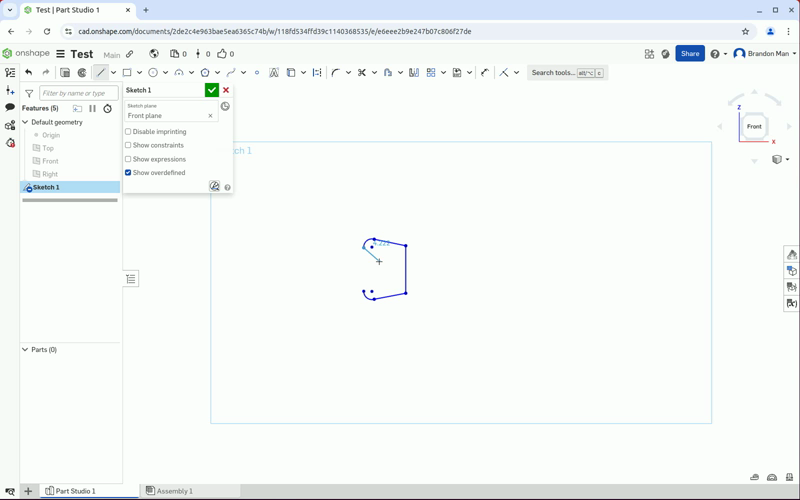
key_up(shift)
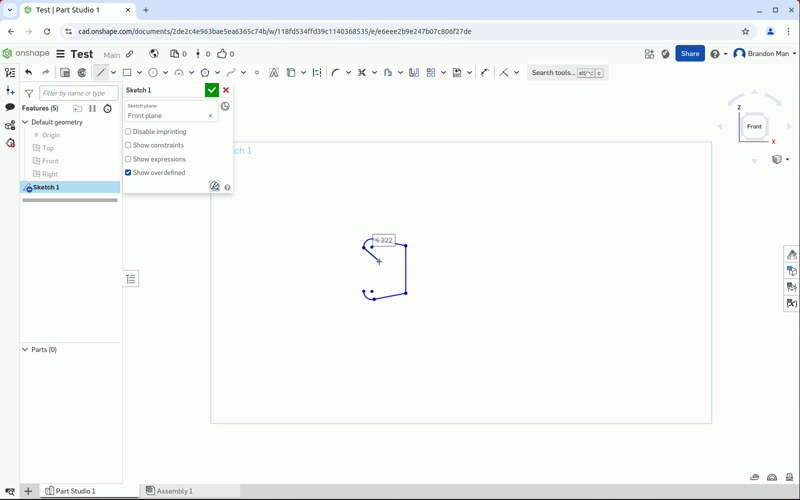
key_down(shift)
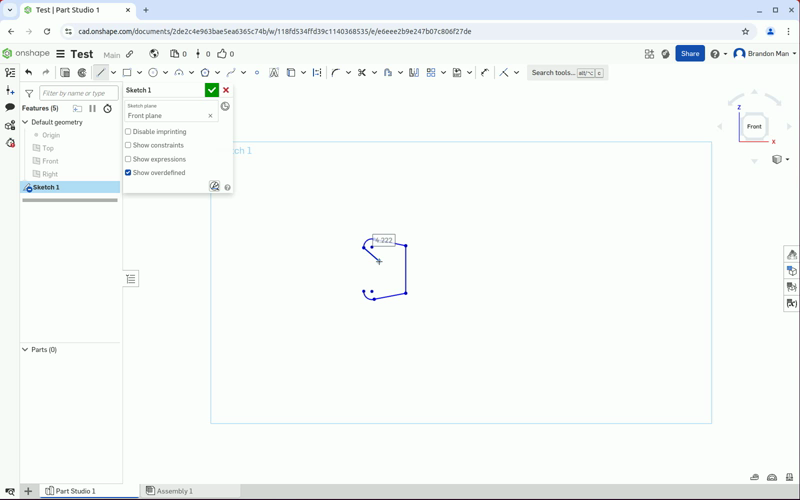
mouse_move(409, 261)
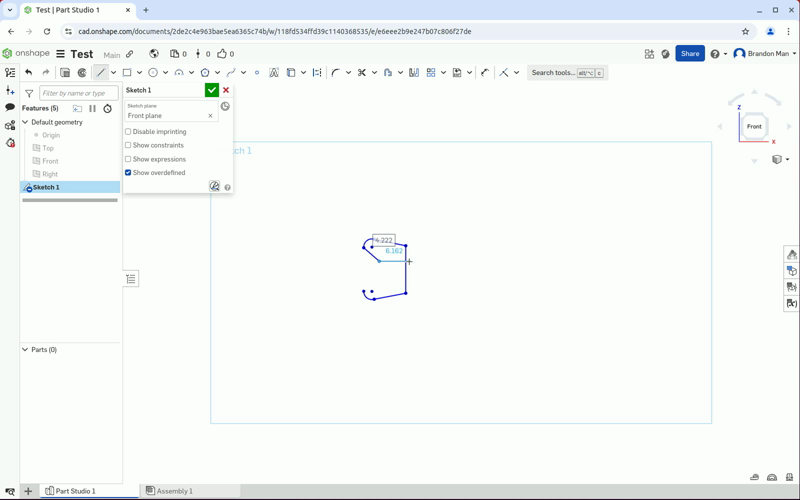
mouse_move(363, 269)
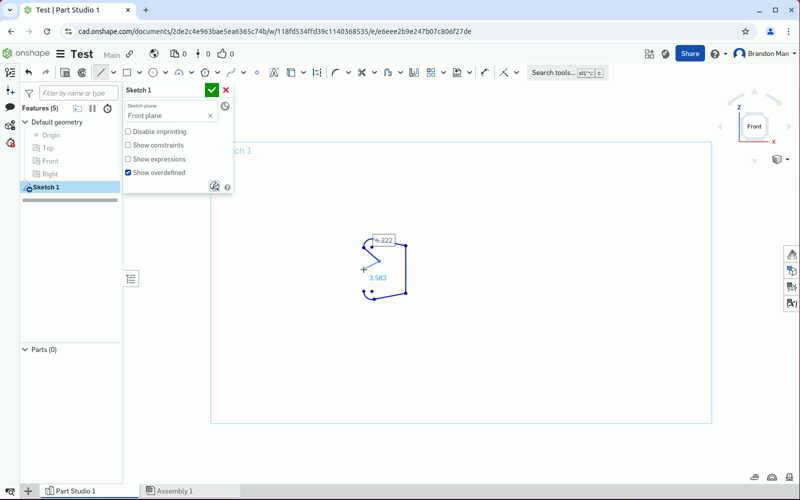
click(363, 269)
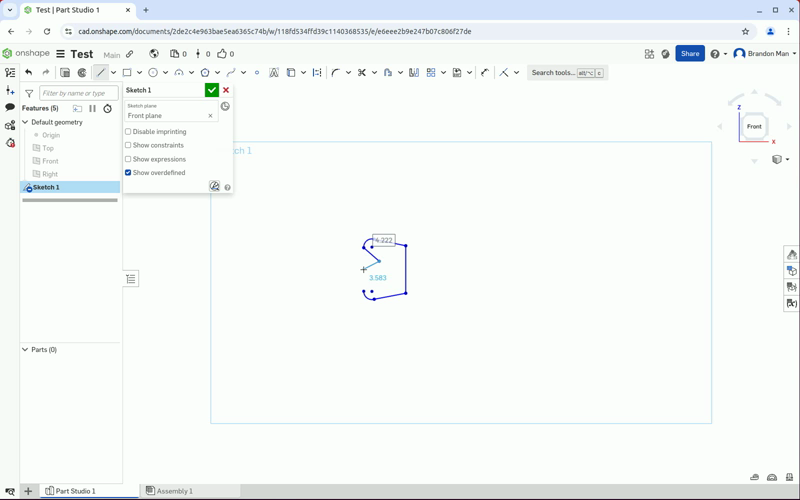
key_up(shift)
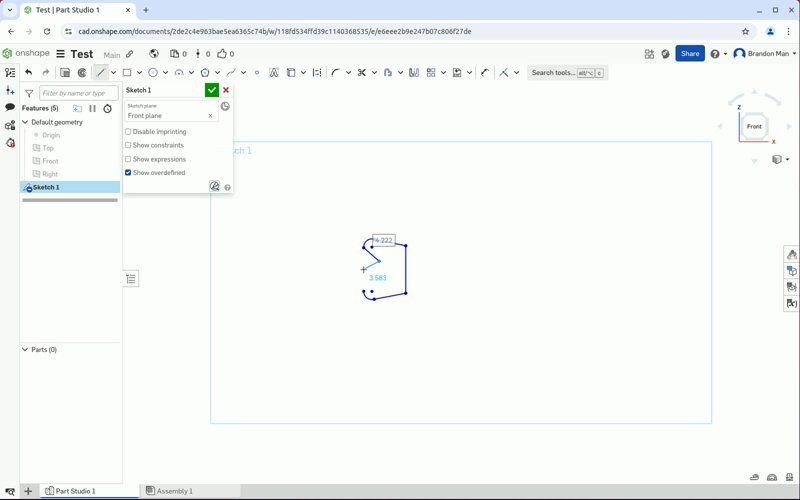
key_down(shift)
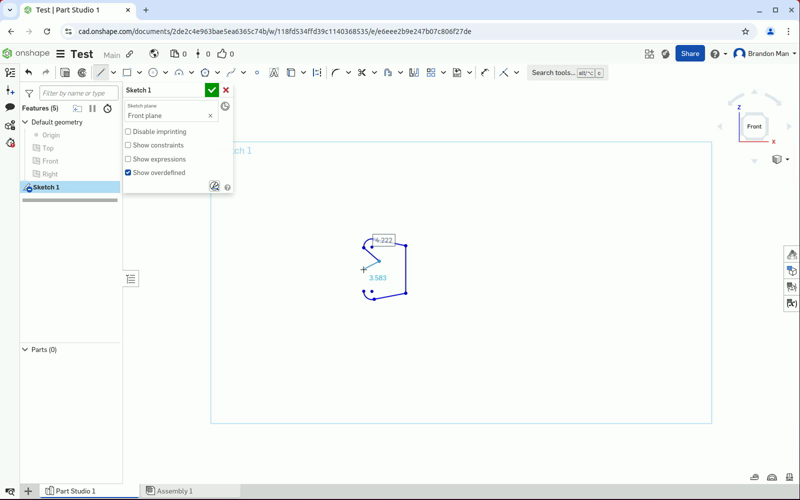
mouse_move(393, 269)
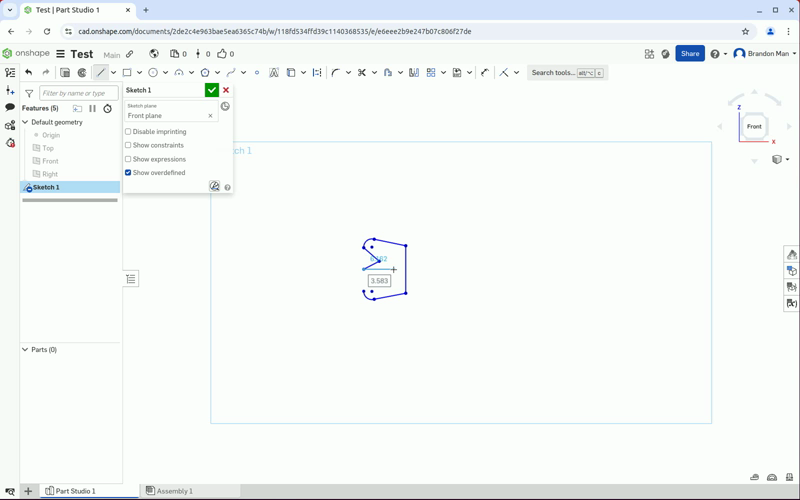
mouse_move(379, 282)
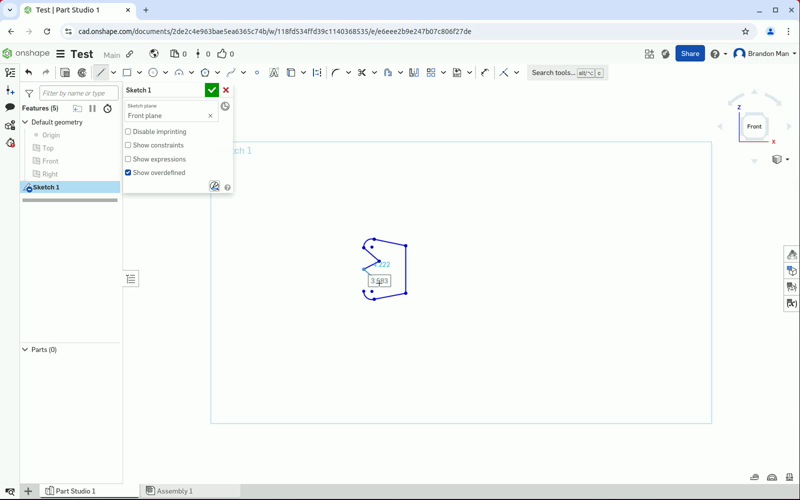
click(379, 282)
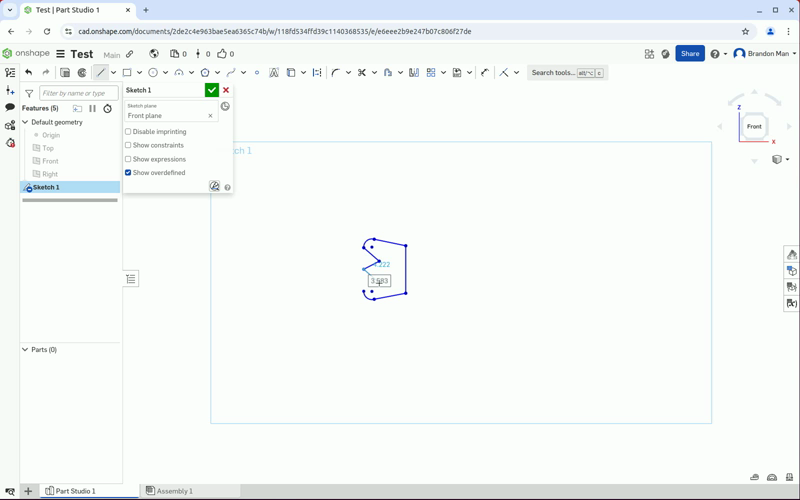
key_up(shift)
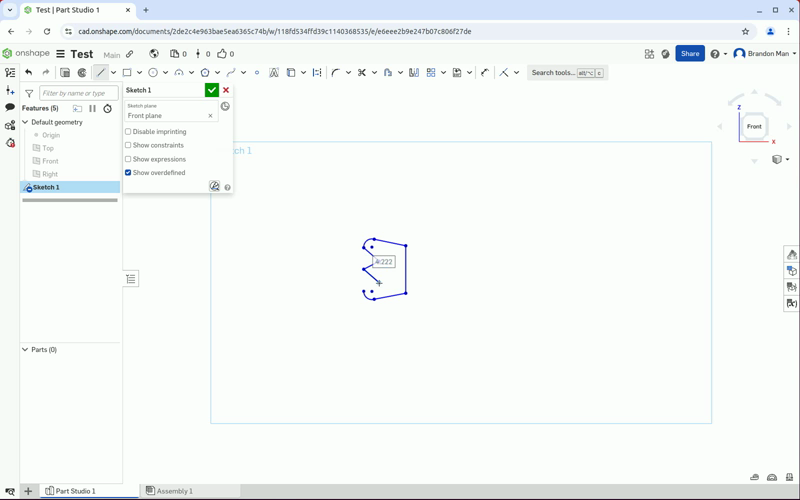
mouse_move(409, 282)
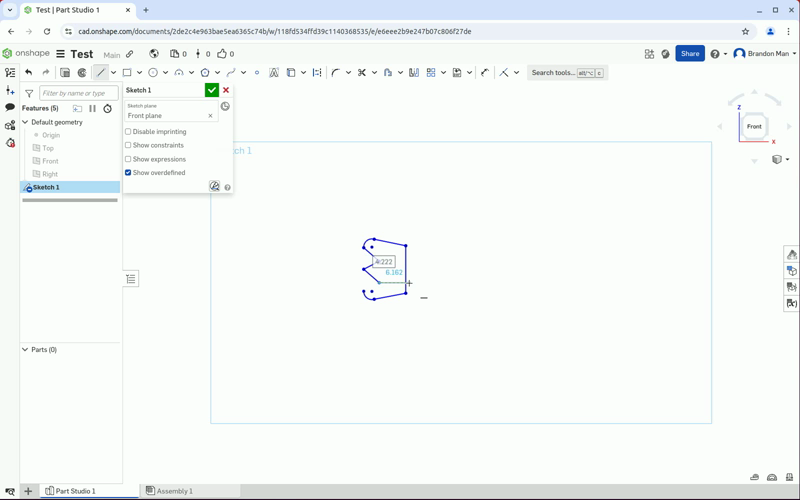
key_down(shift)
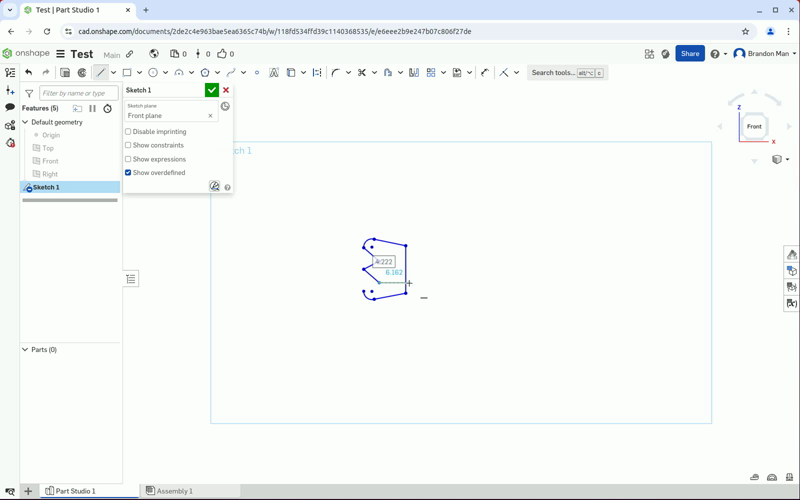
mouse_move(363, 291)
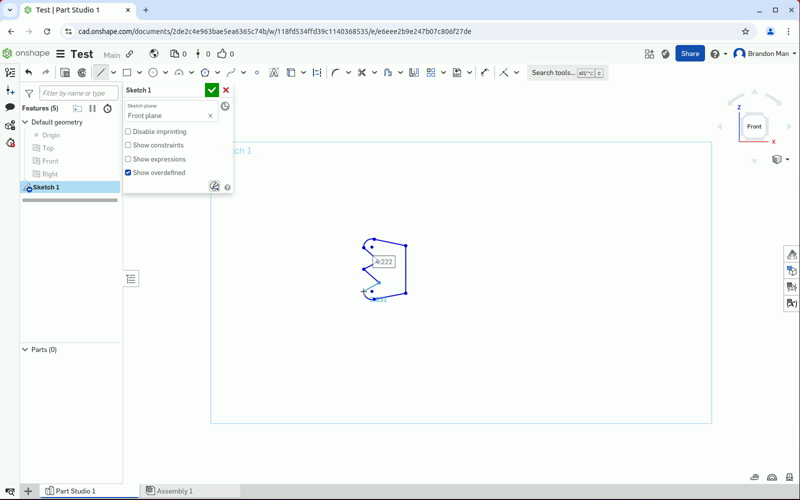
key_up(shift)
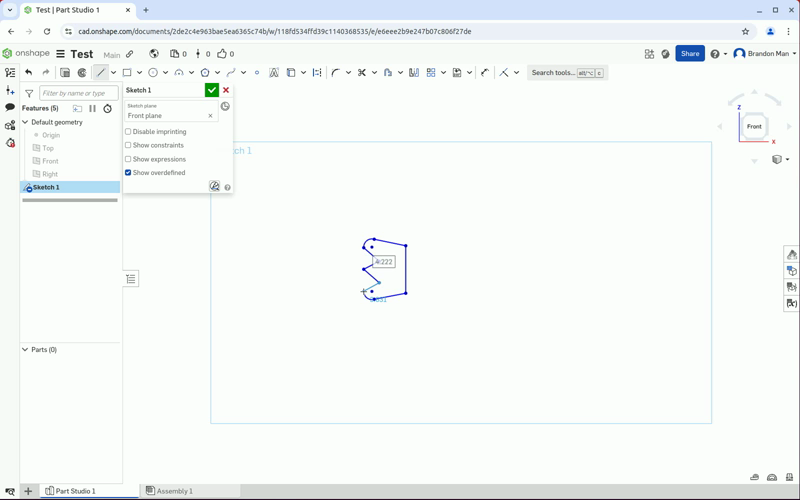
click(363, 291)
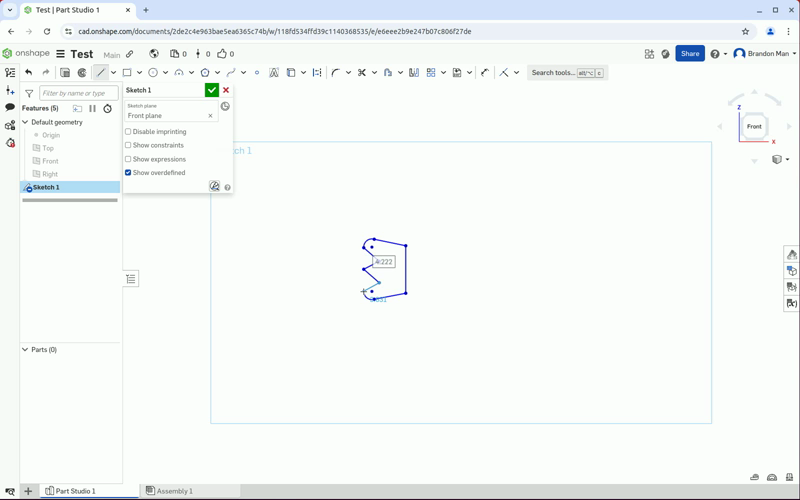
key(esc)
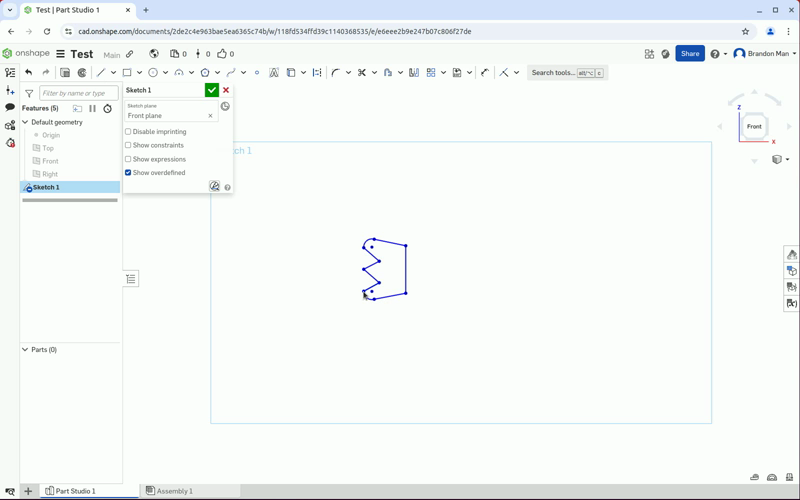
mouse_move(402, 274)
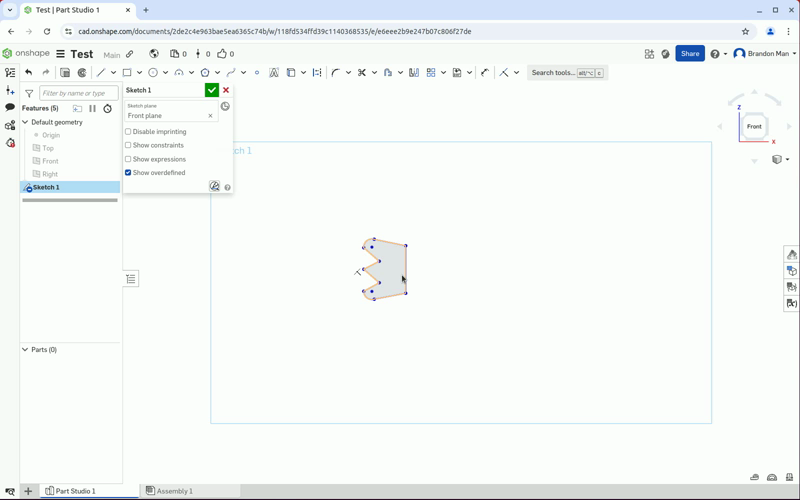
click(402, 274)
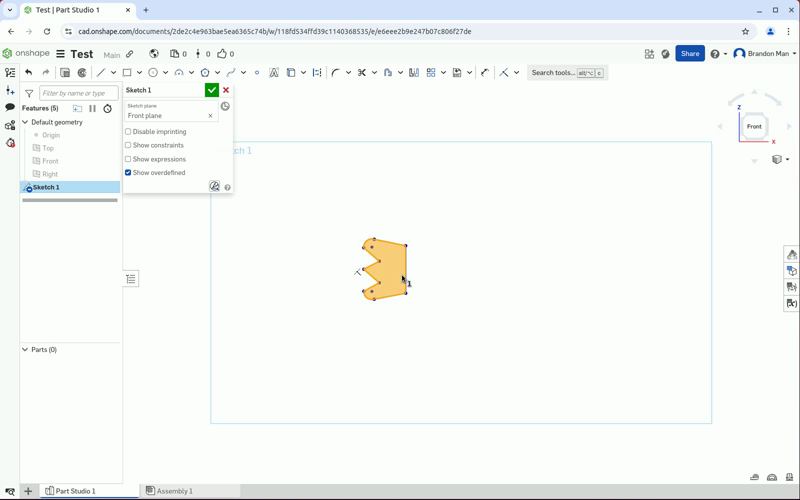
mouse_move(73, 352)
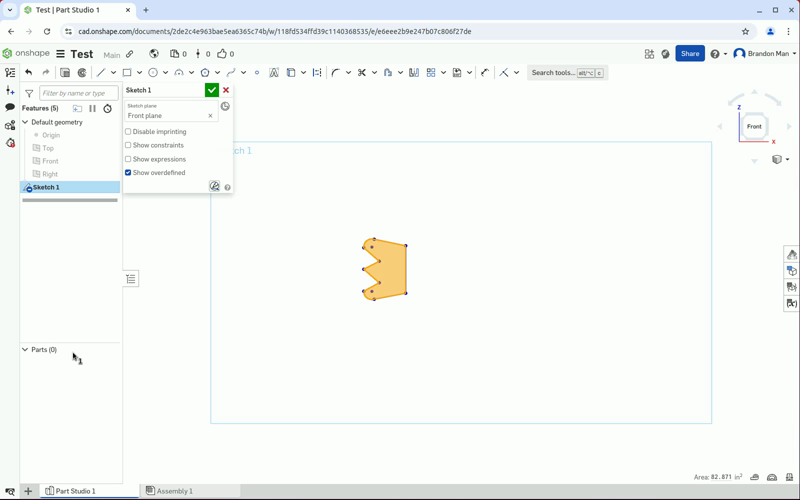
key(shift+y)
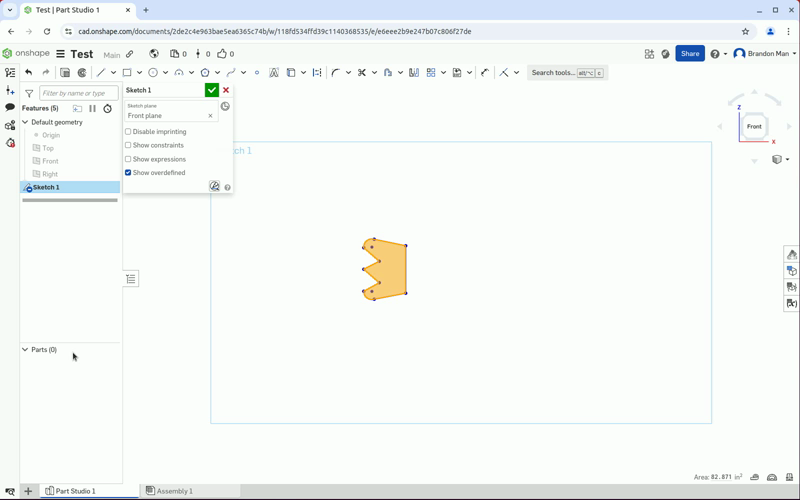
key(shift+e)
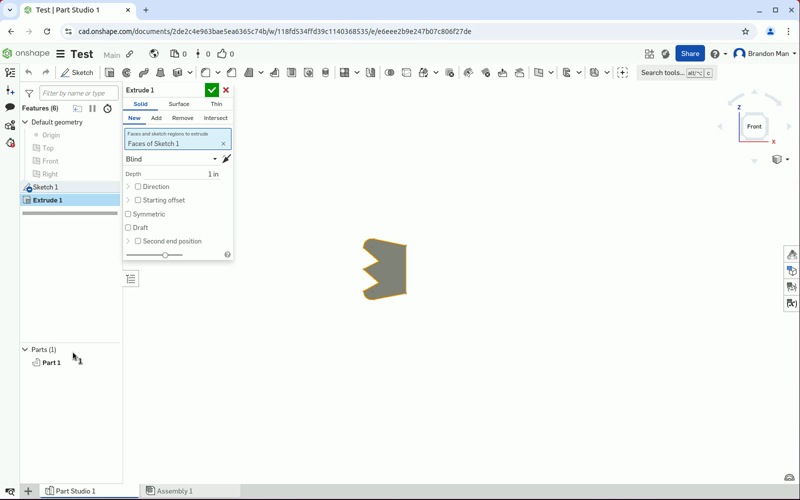
mouse_move(143, 106)
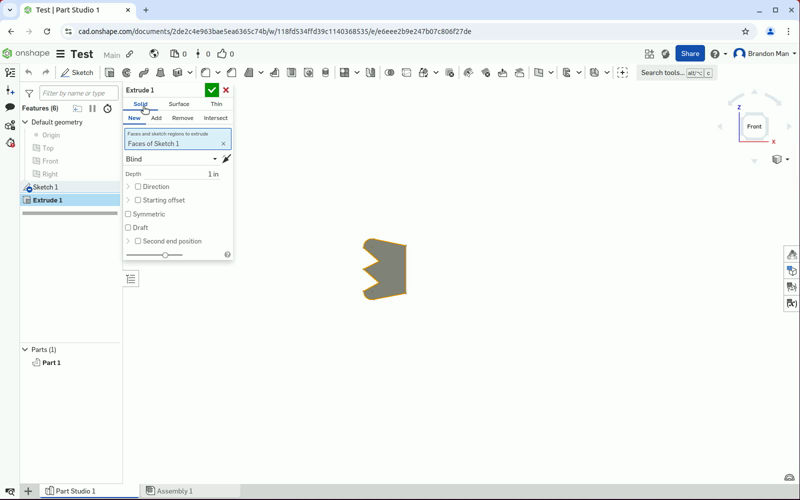
click(143, 106)
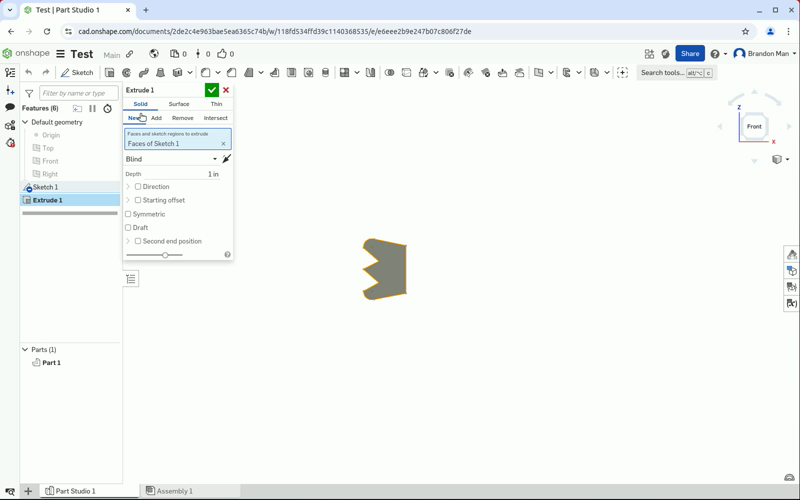
mouse_move(137, 120)
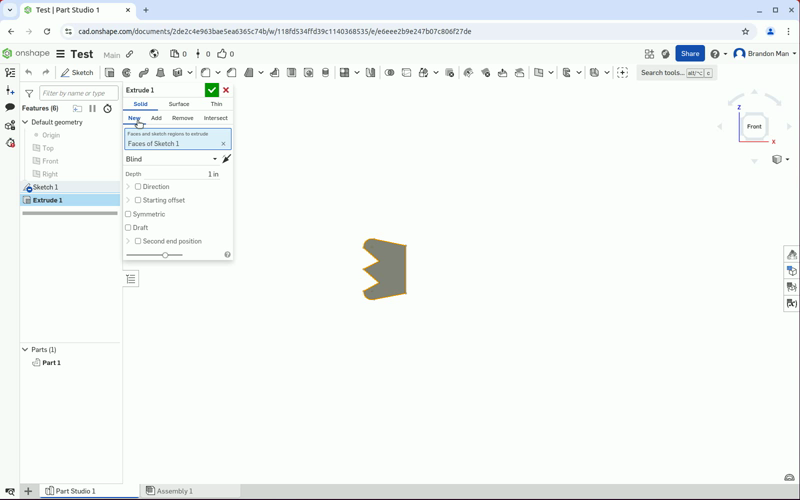
click(137, 120)
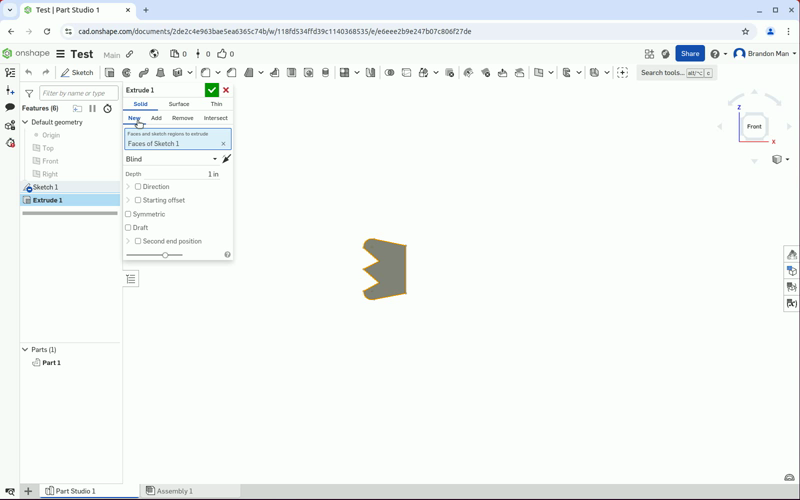
key(tab, 4)
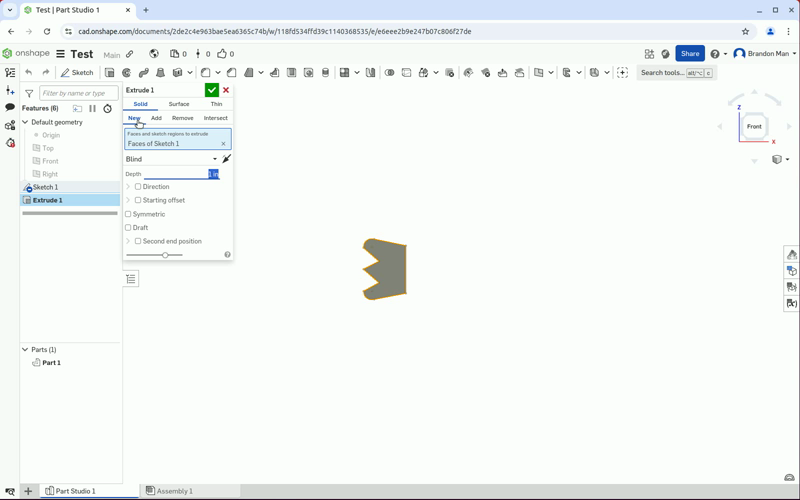
text(6.499)
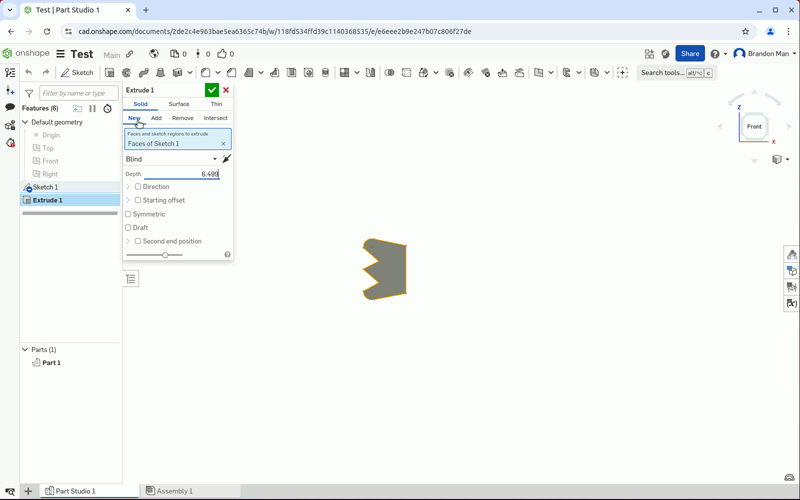
key(enter)
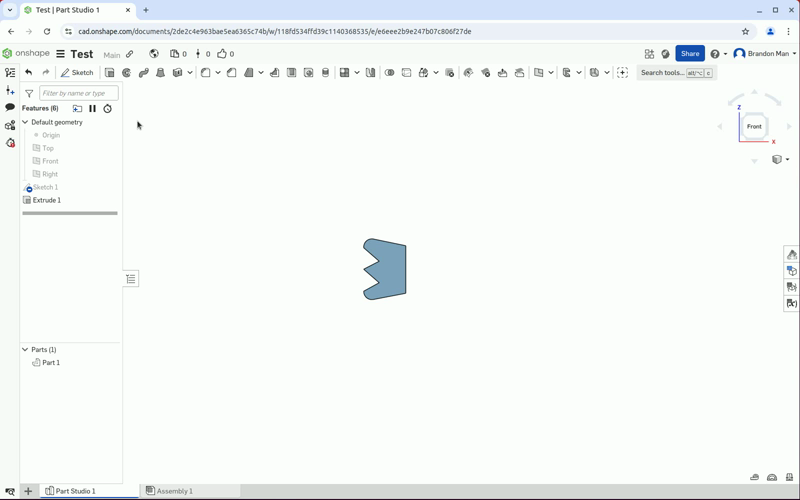
key(shift+h)
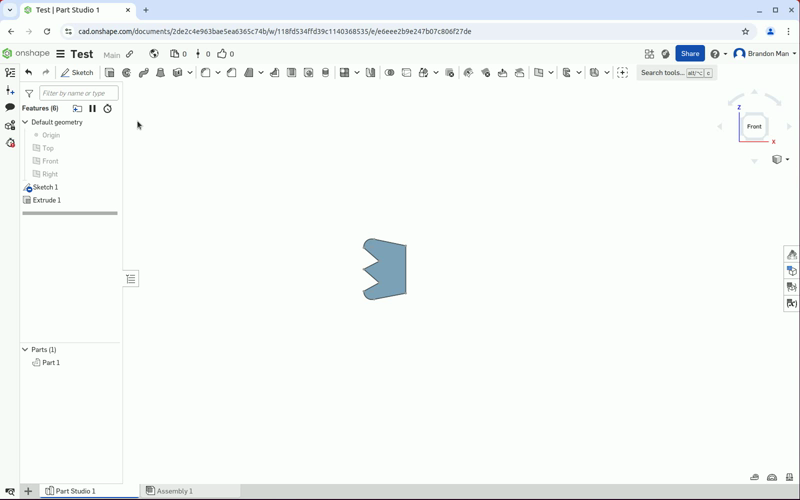
key(shift+h)
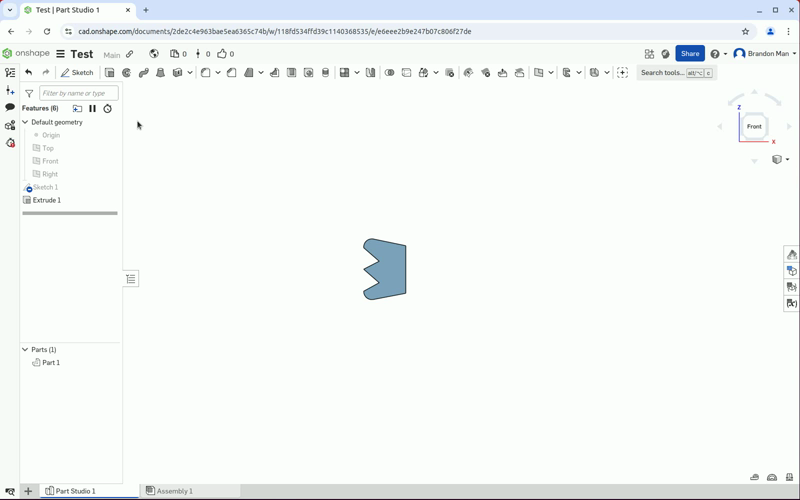
mouse_move(73, 189)
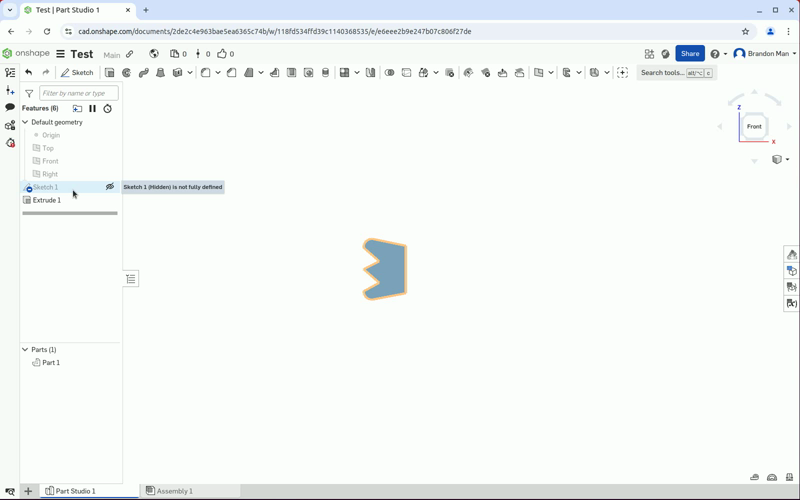
click(73, 189)
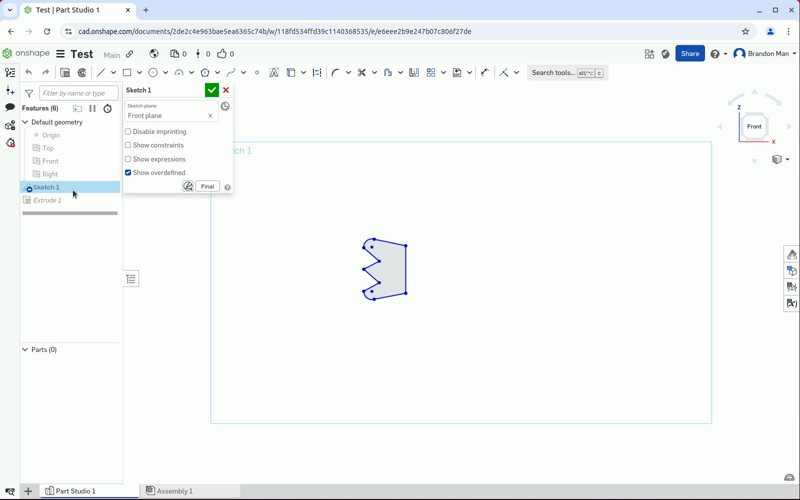
mouse_move(229, 92)
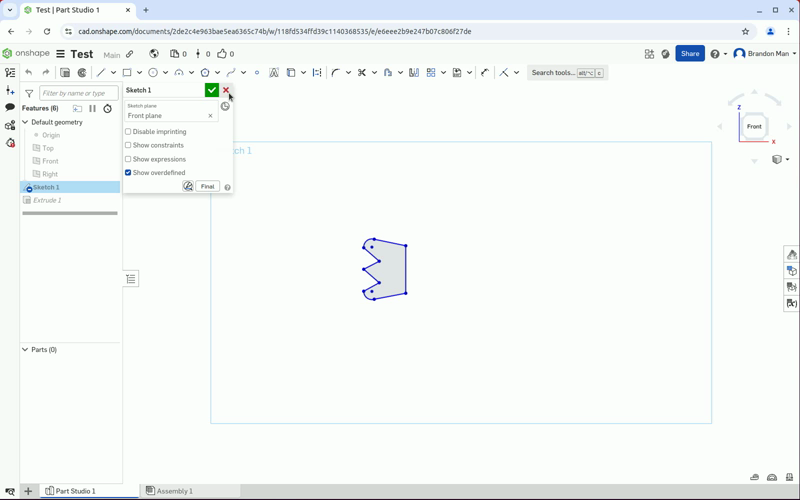
click(229, 92)
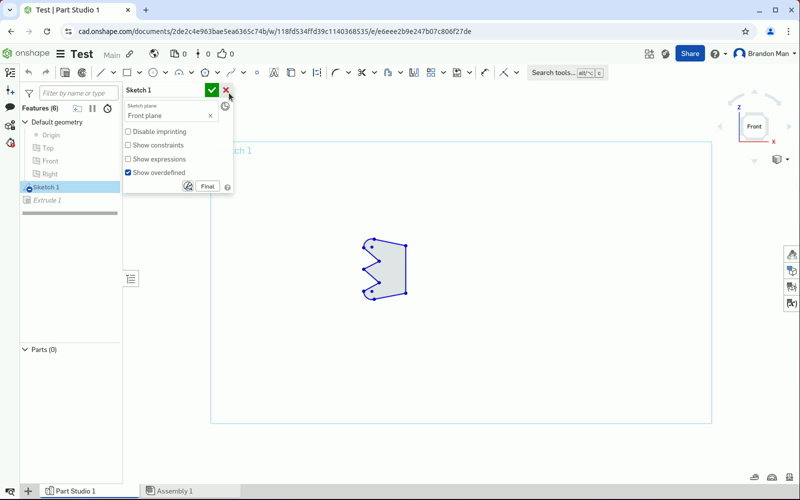
key(shift+s)
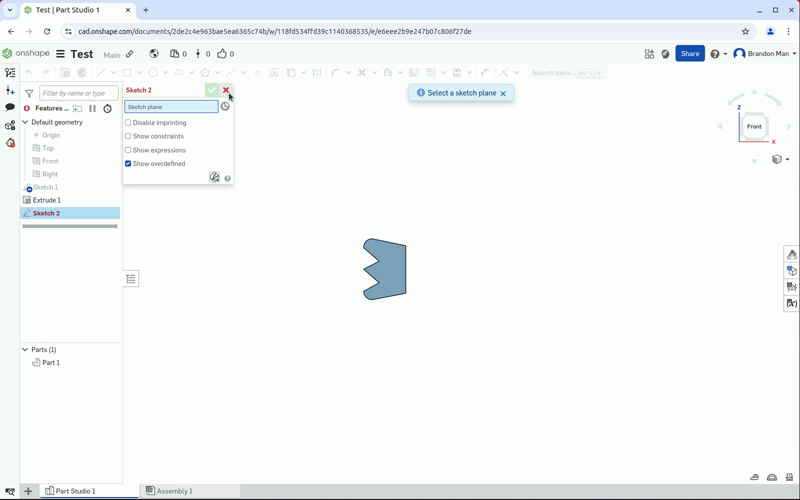
mouse_move(73, 163)
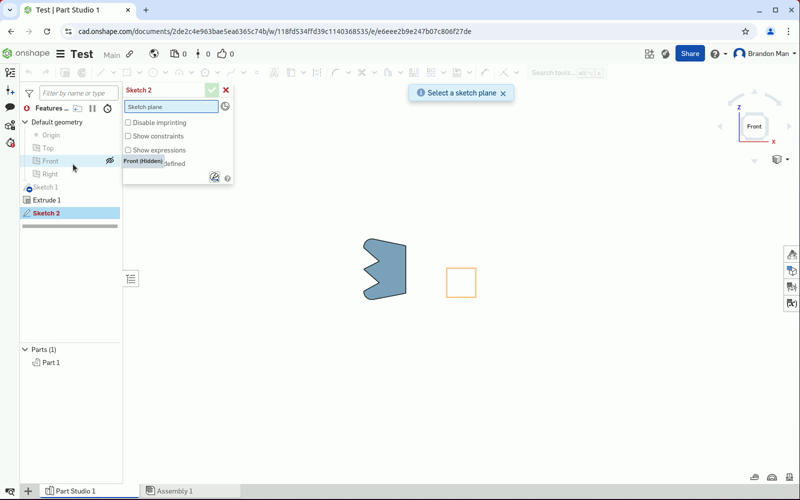
click(73, 163)
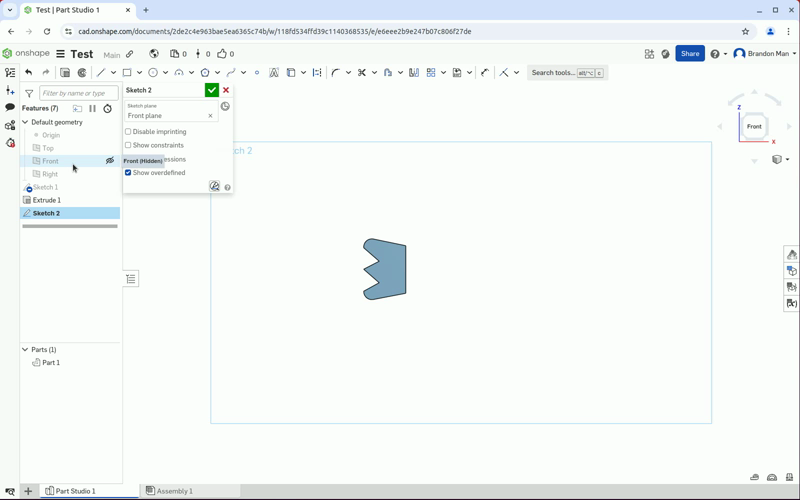
mouse_move(73, 352)
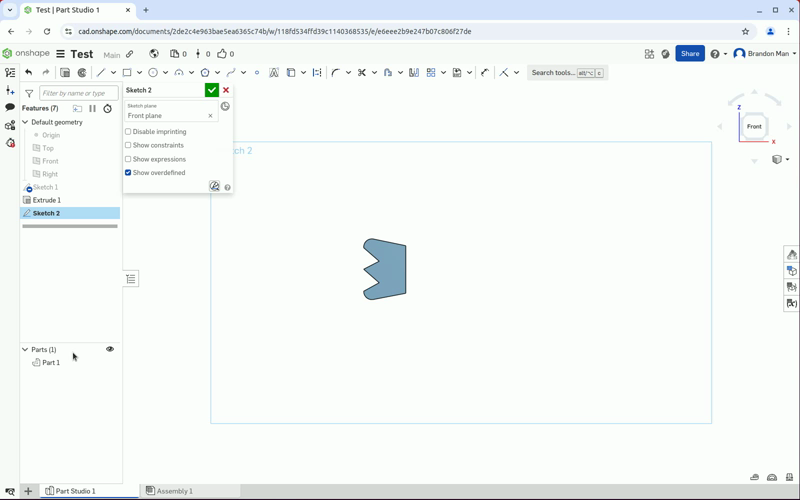
key(y)
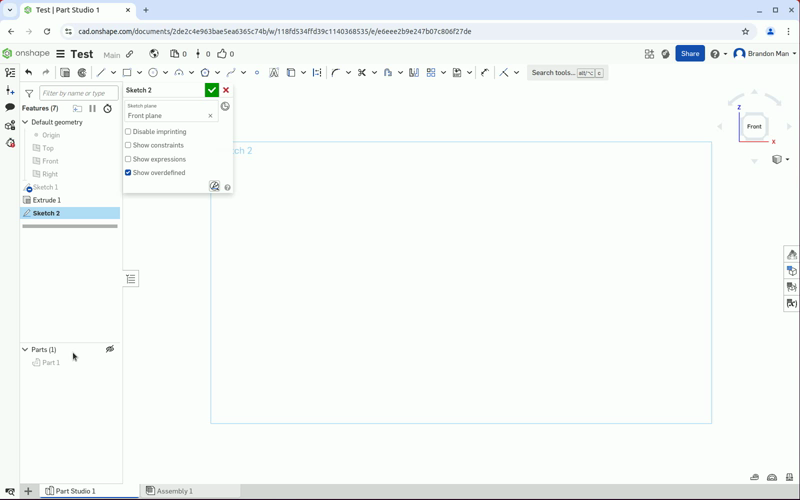
key(a)
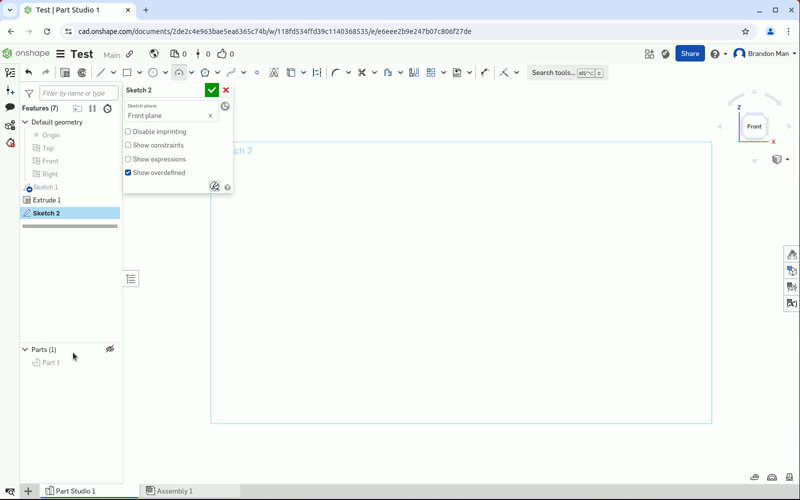
key_down(shift)
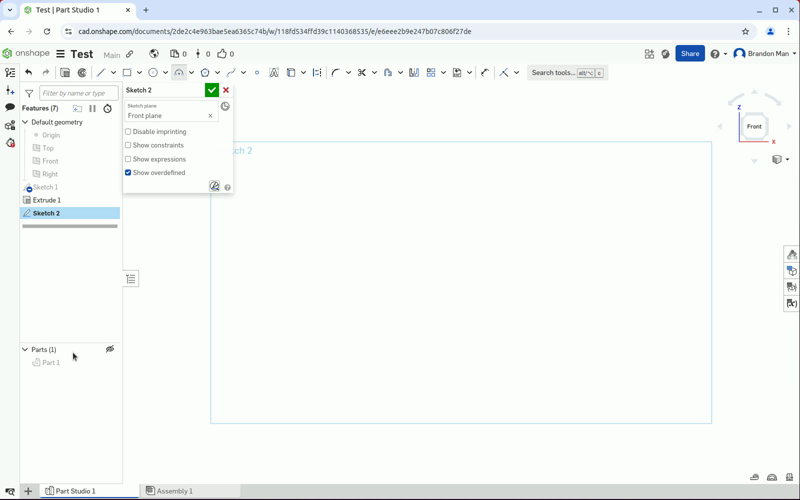
mouse_move(405, 292)
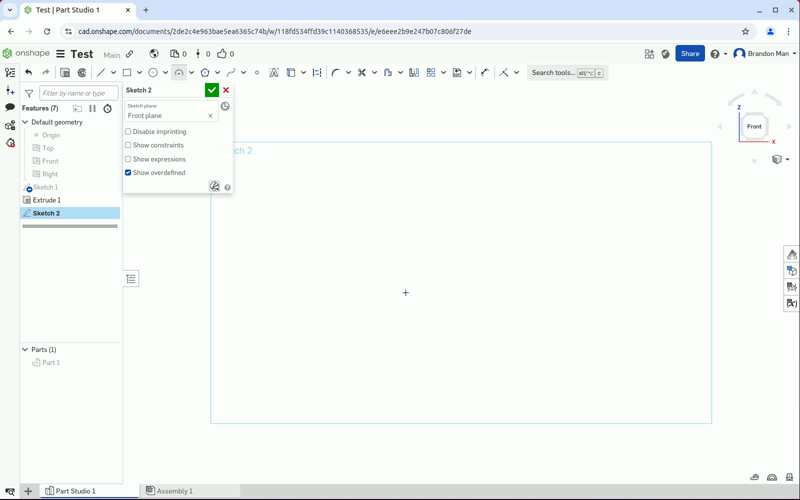
click(405, 292)
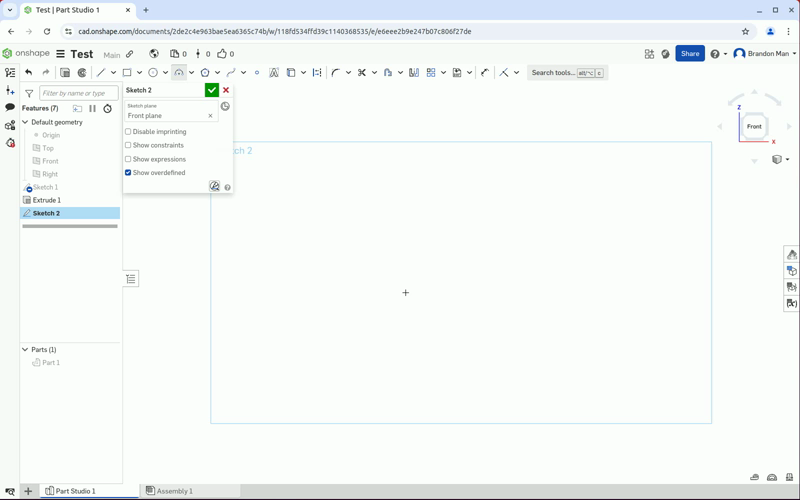
key_up(shift)
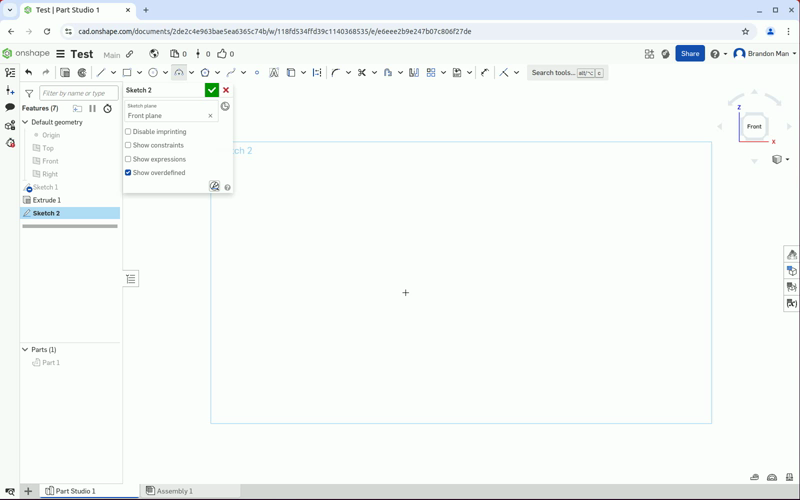
key_down(shift)
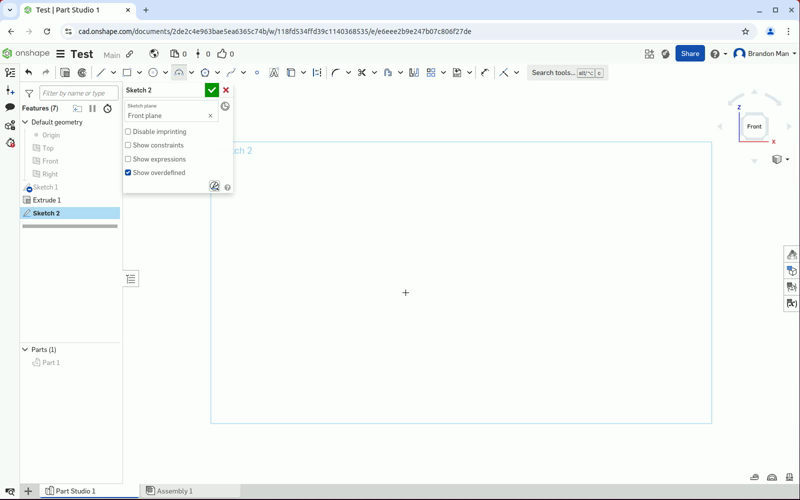
mouse_move(413, 300)
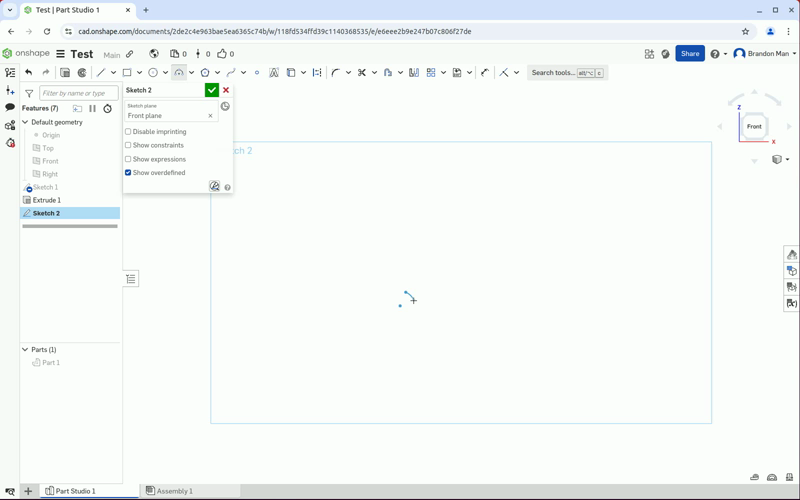
click(413, 300)
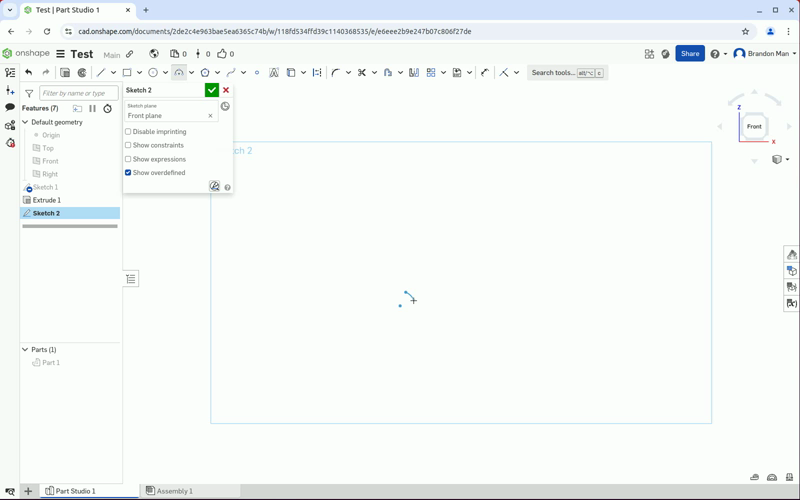
mouse_move(407, 297)
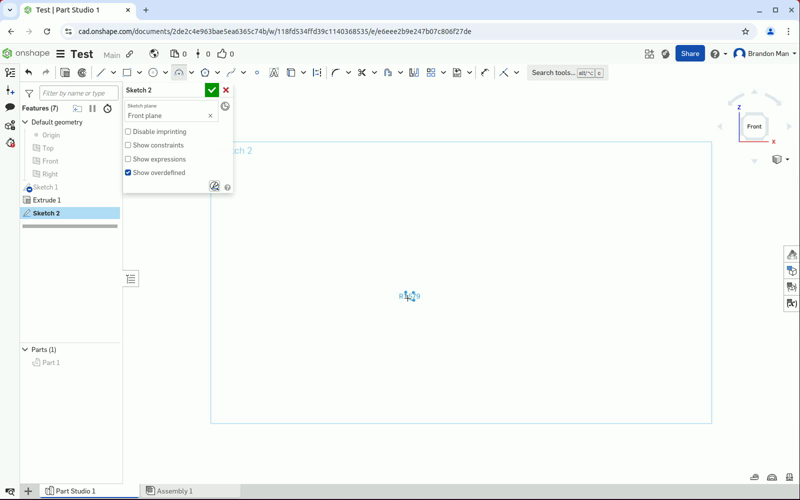
click(407, 297)
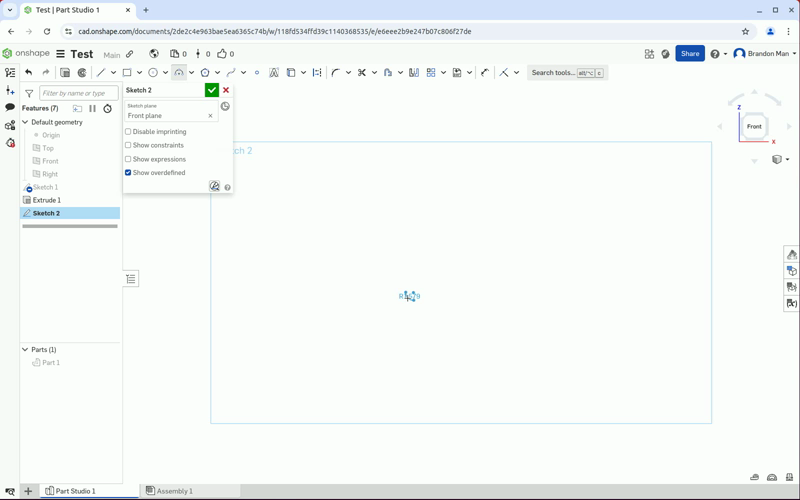
key_up(shift)
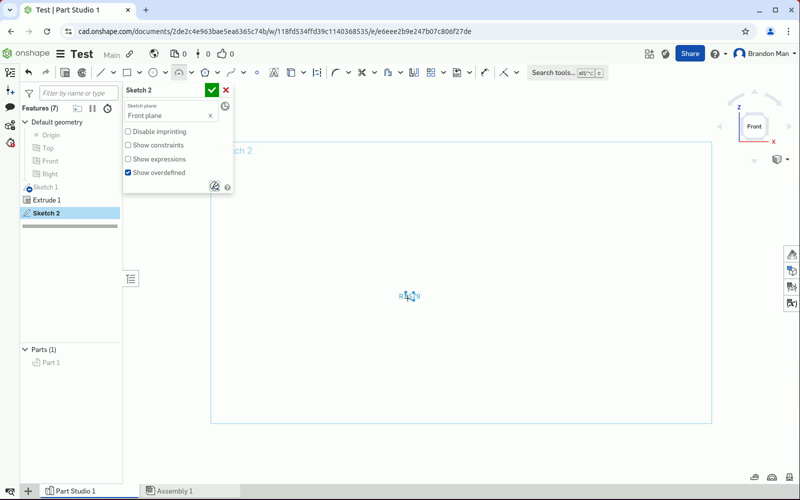
key(esc)
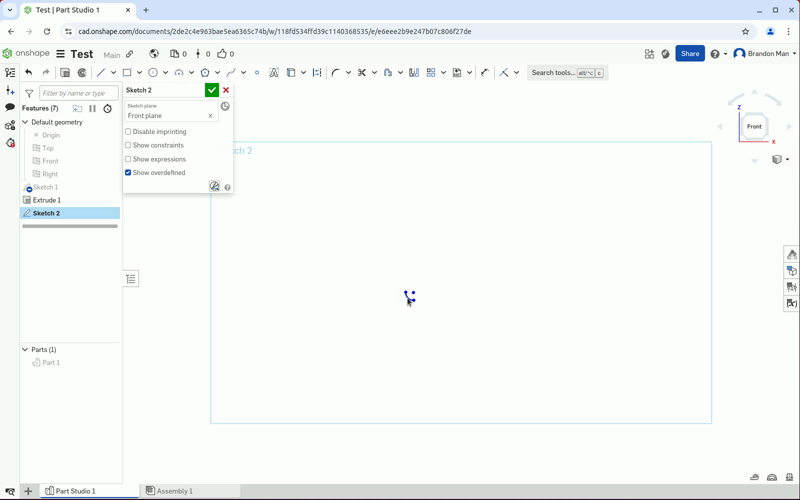
key(l)
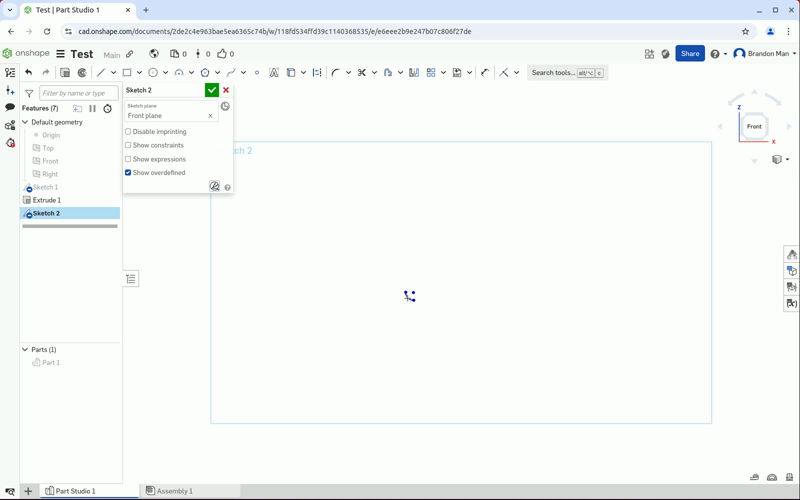
mouse_move(413, 300)
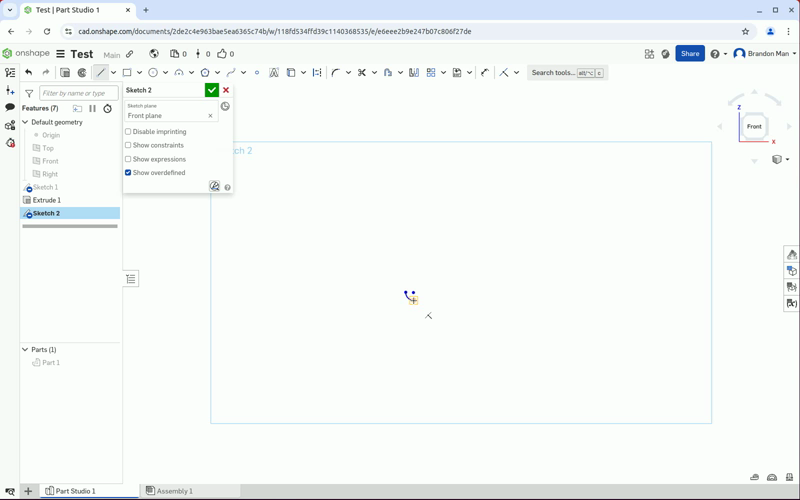
click(413, 300)
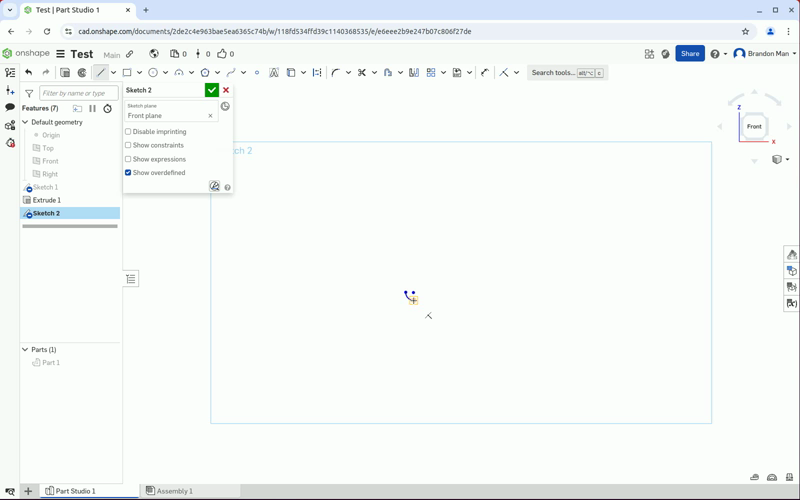
key_down(shift)
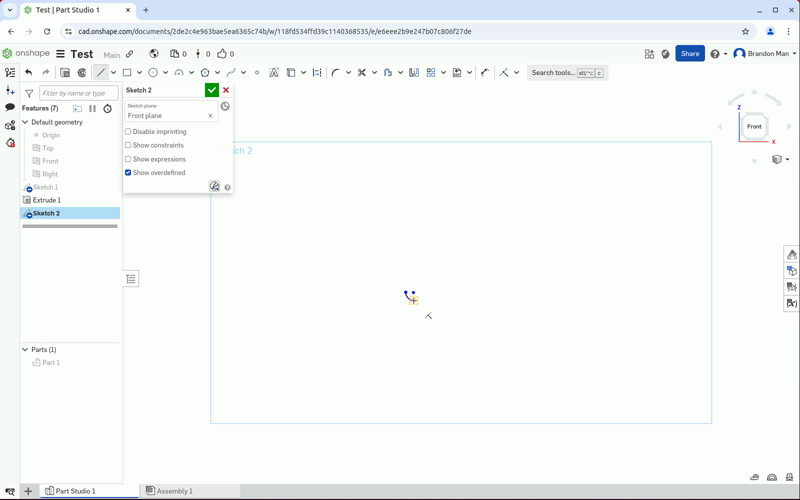
mouse_move(524, 300)
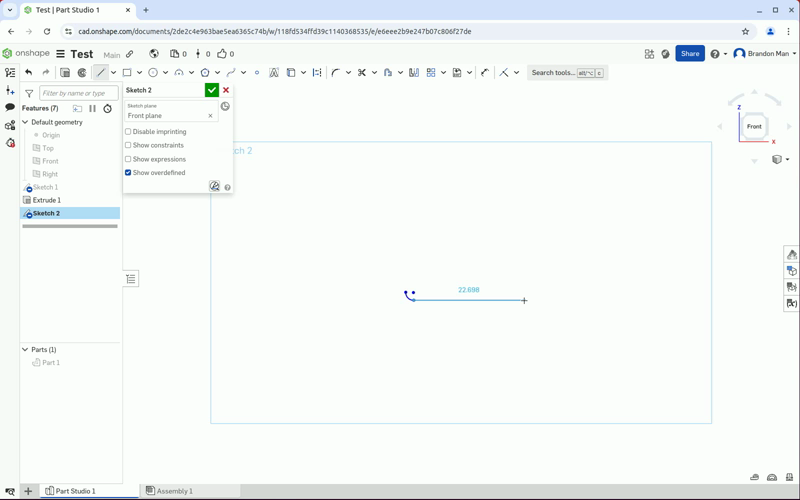
click(524, 300)
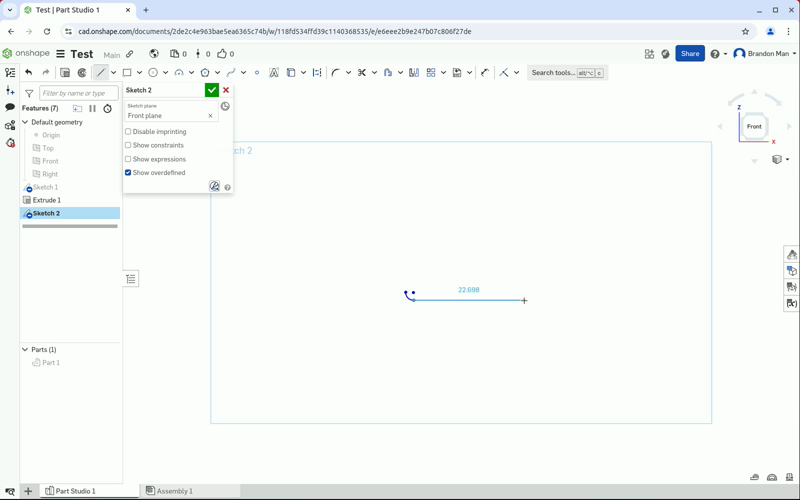
key_up(shift)
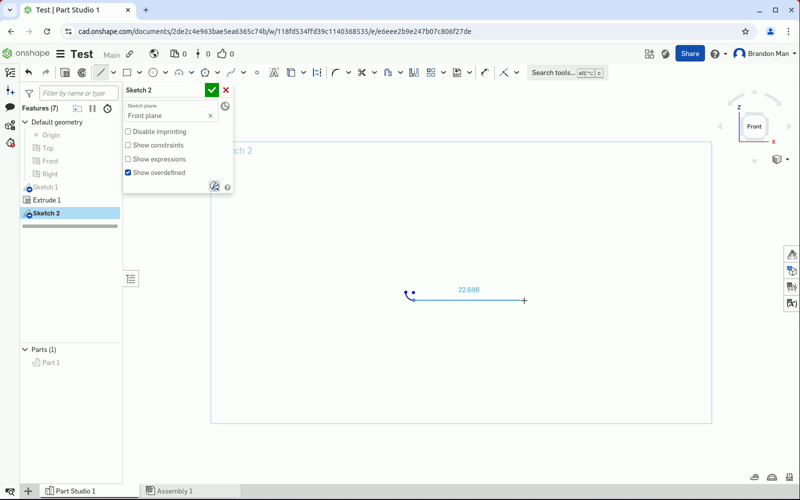
key(esc)
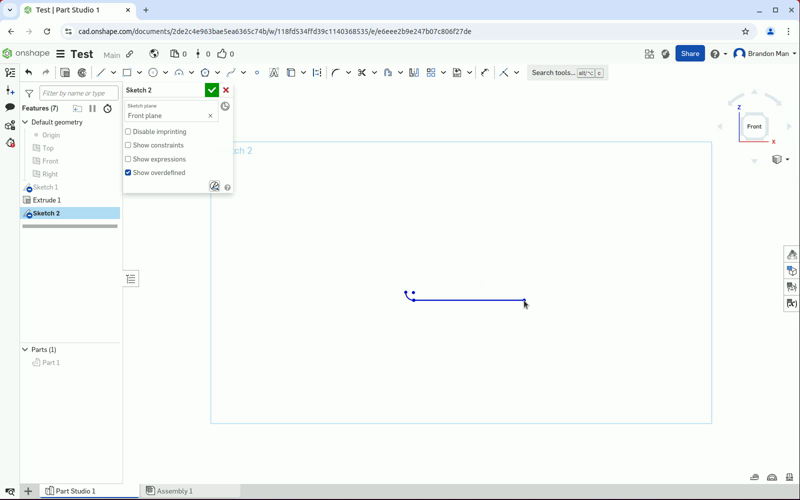
key(a)
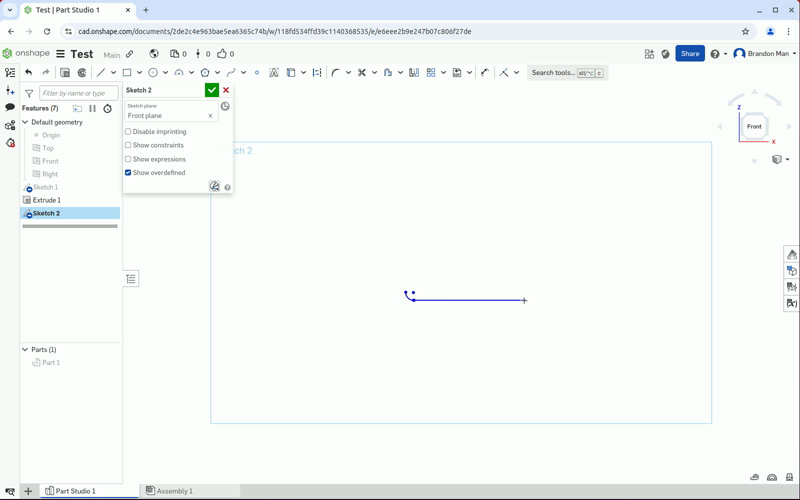
mouse_move(524, 300)
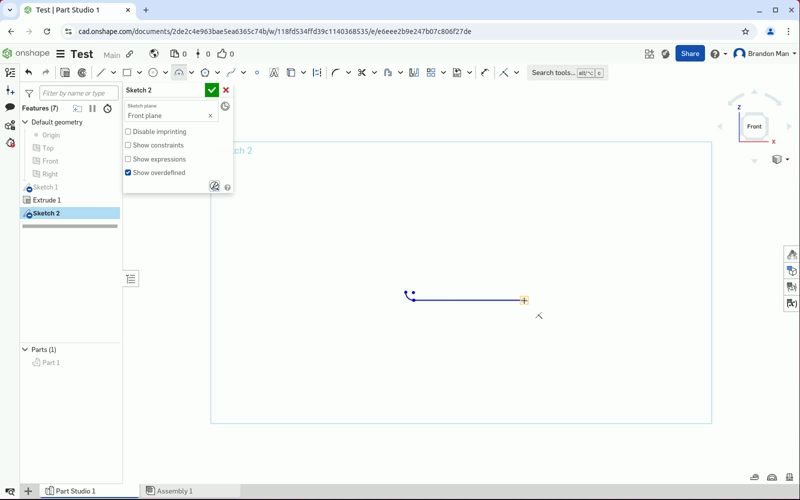
click(524, 300)
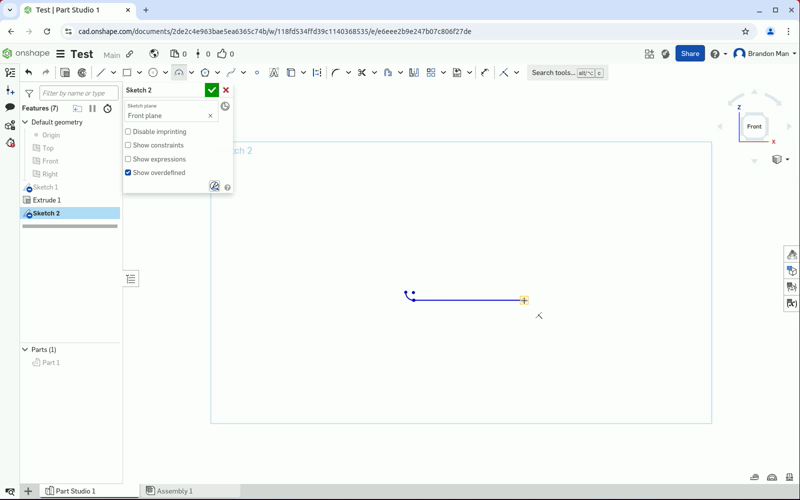
key_down(shift)
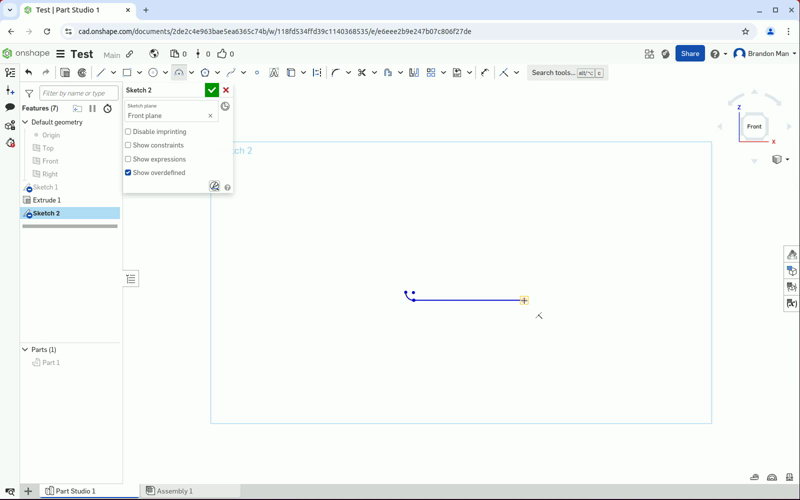
mouse_move(532, 292)
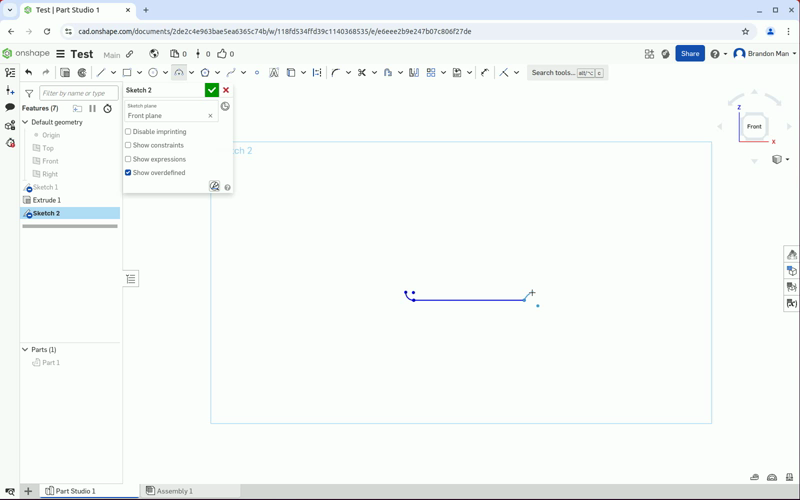
click(532, 292)
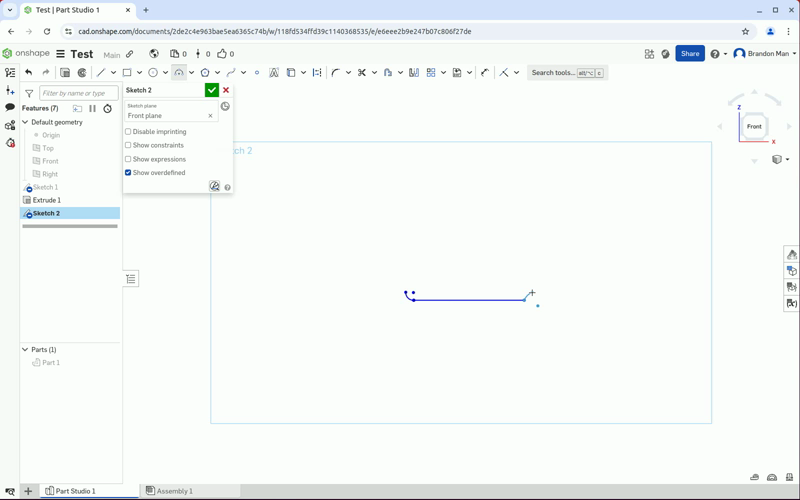
mouse_move(529, 297)
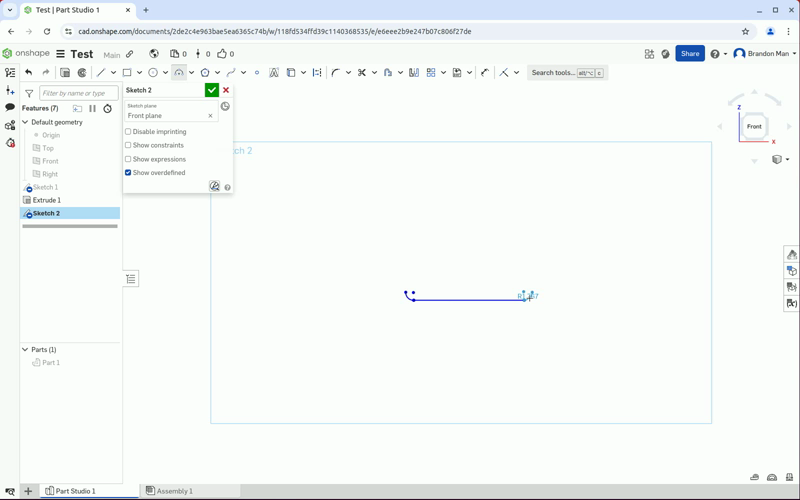
click(529, 297)
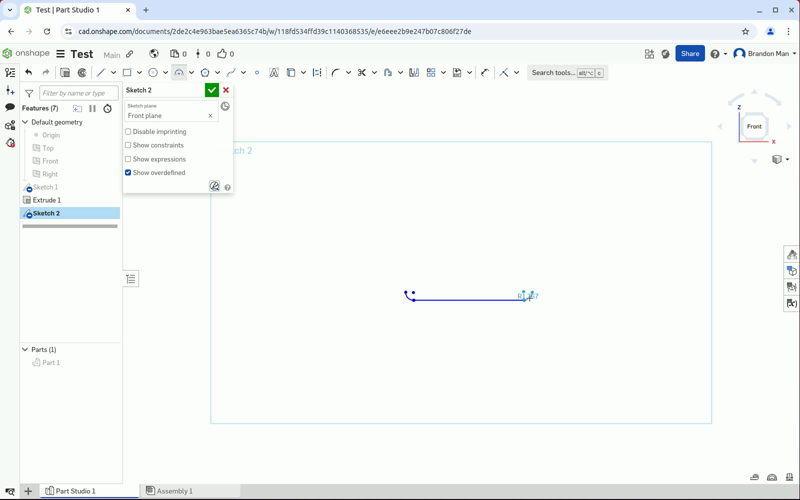
key_up(shift)
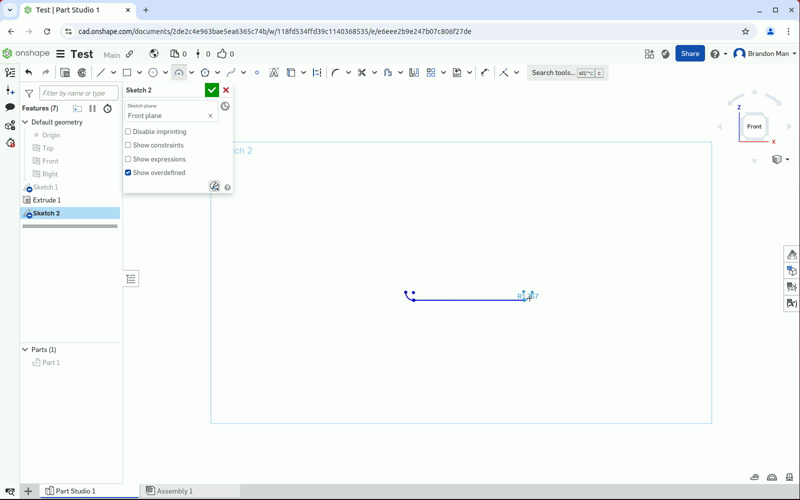
key(esc)
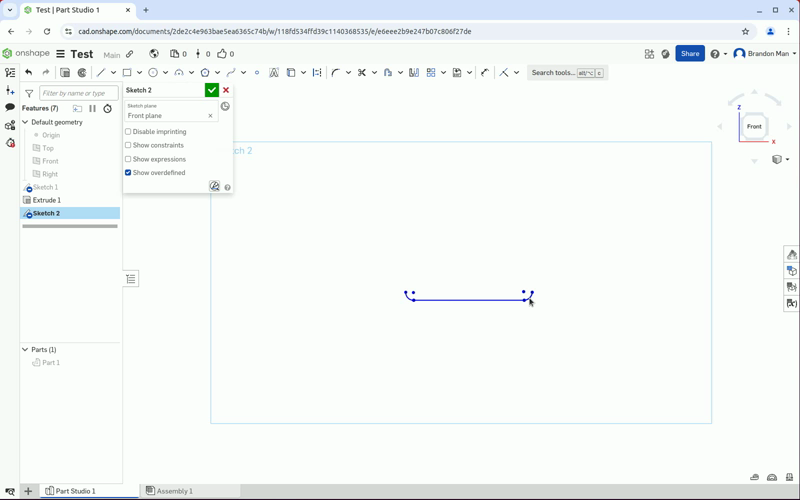
key(l)
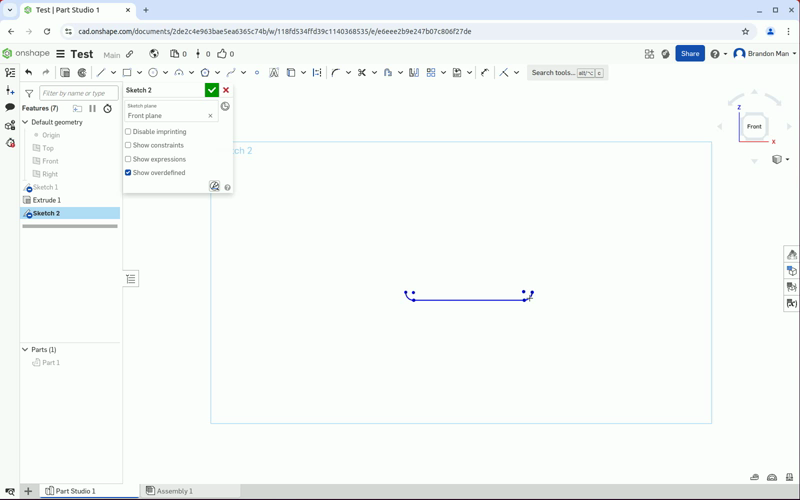
mouse_move(532, 292)
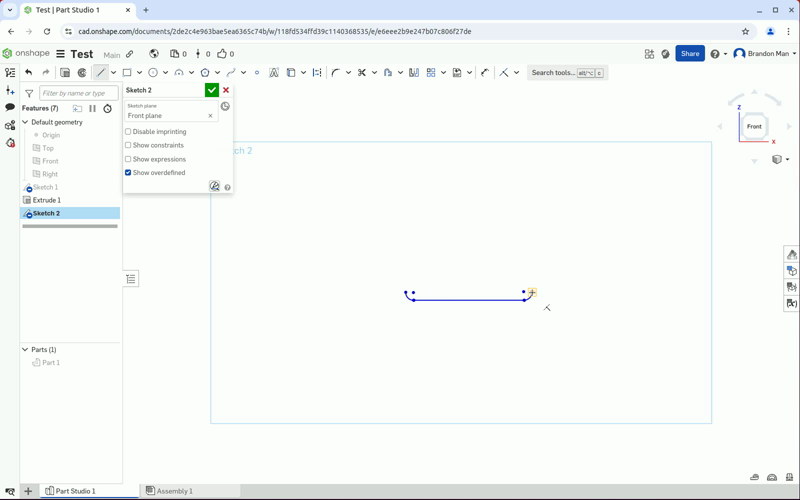
click(532, 292)
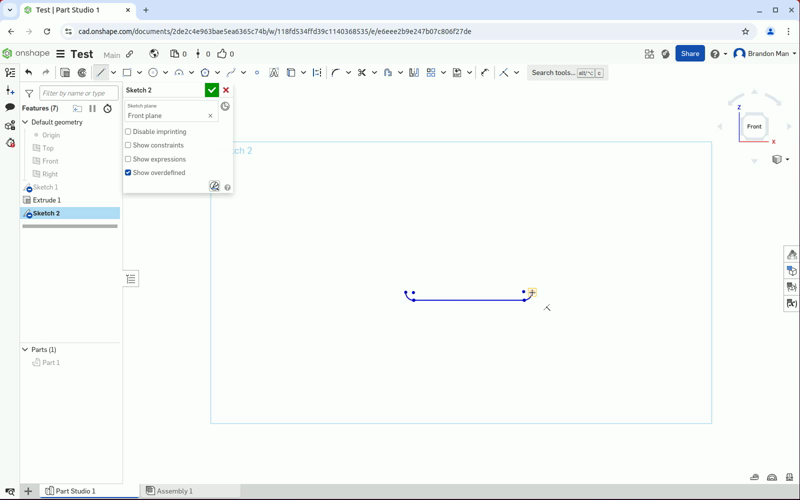
key_down(shift)
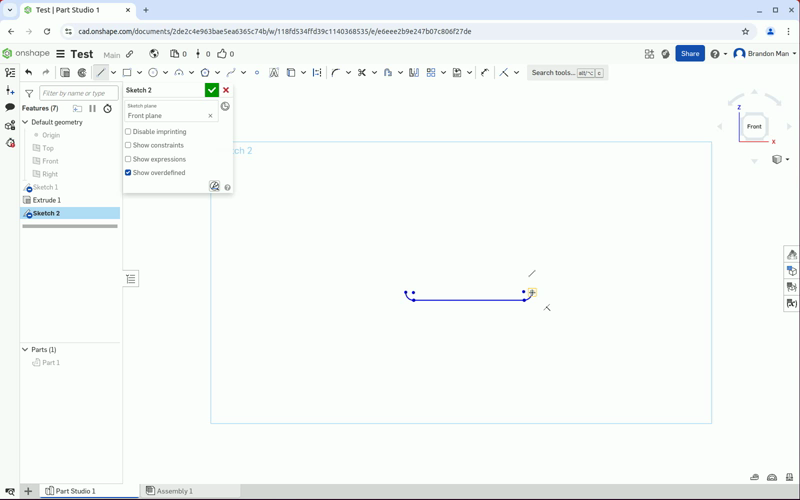
mouse_move(562, 292)
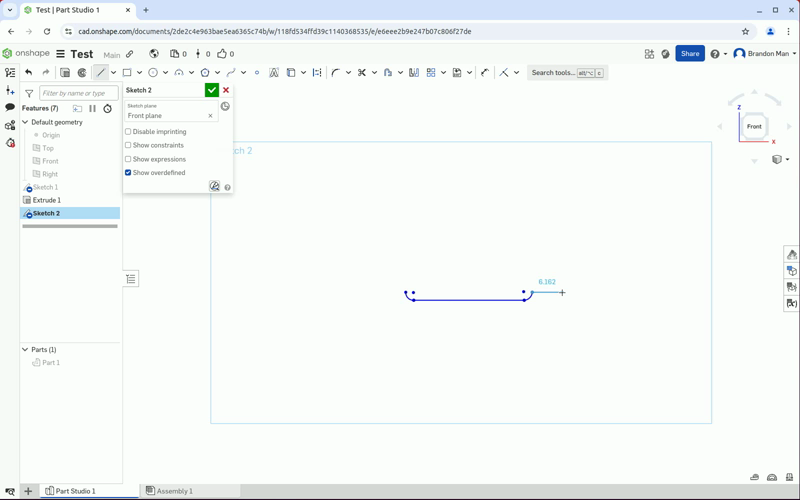
mouse_move(532, 245)
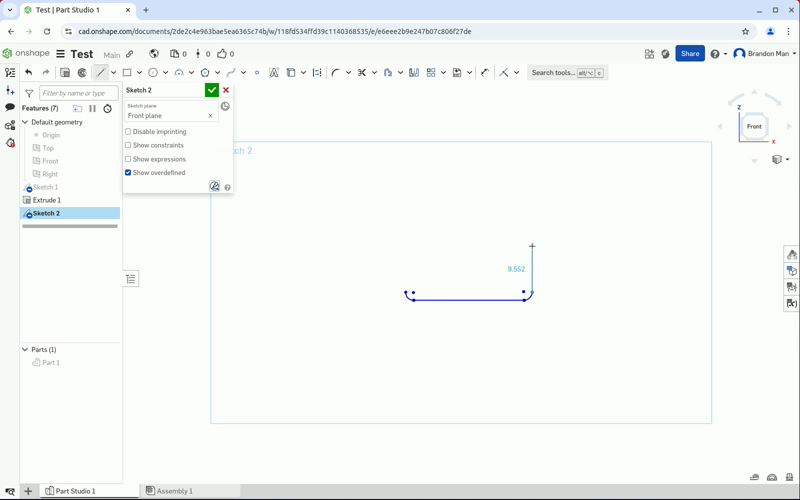
click(532, 245)
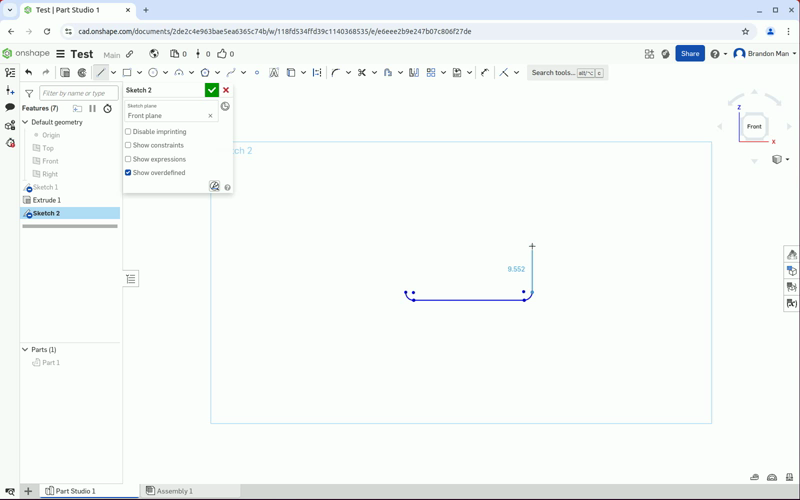
key_up(shift)
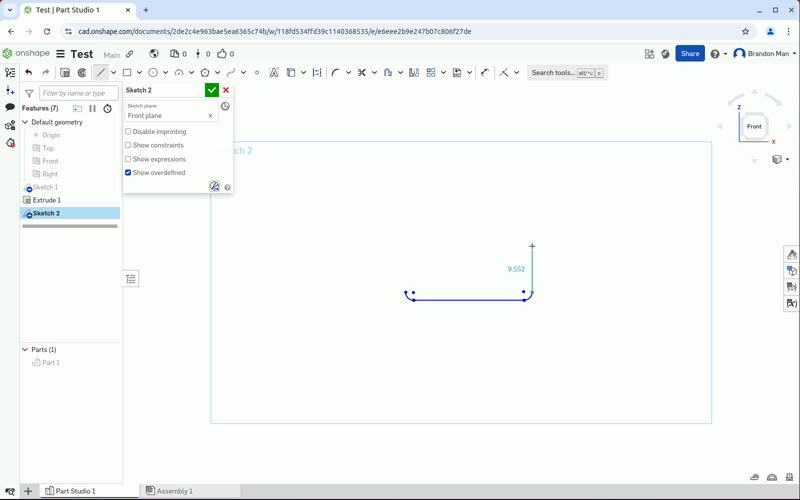
key(esc)
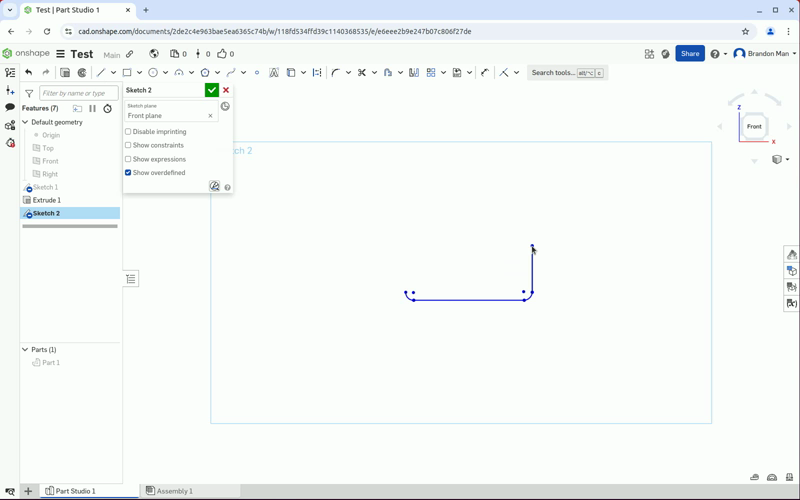
key(a)
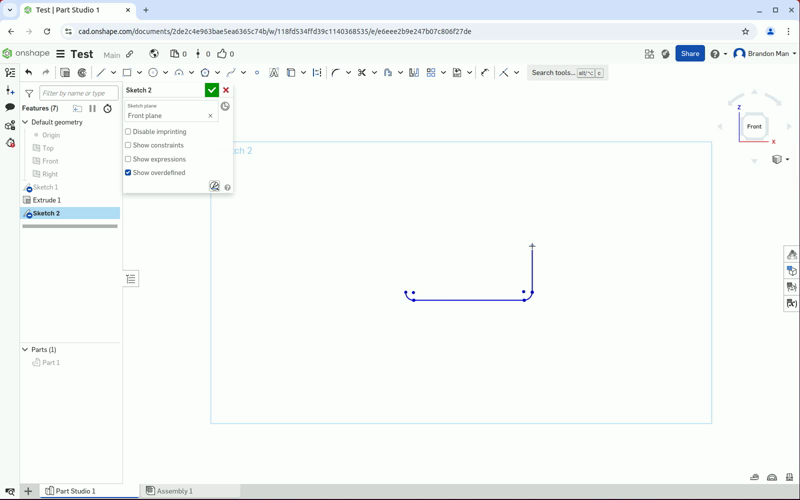
mouse_move(532, 245)
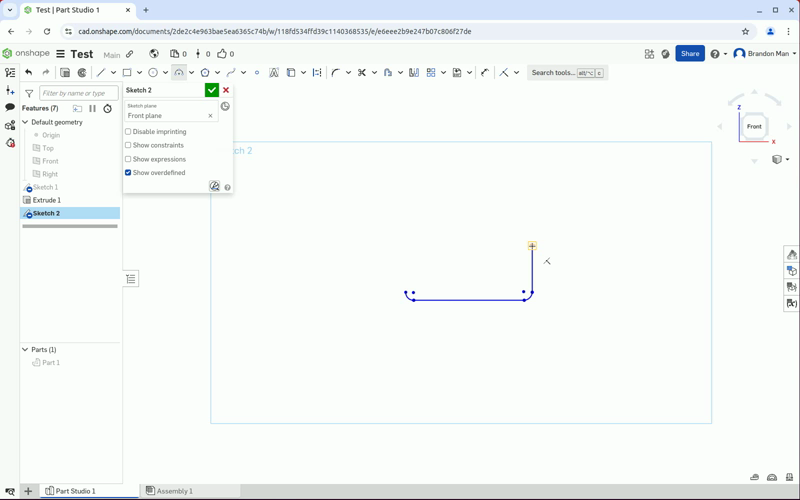
click(532, 245)
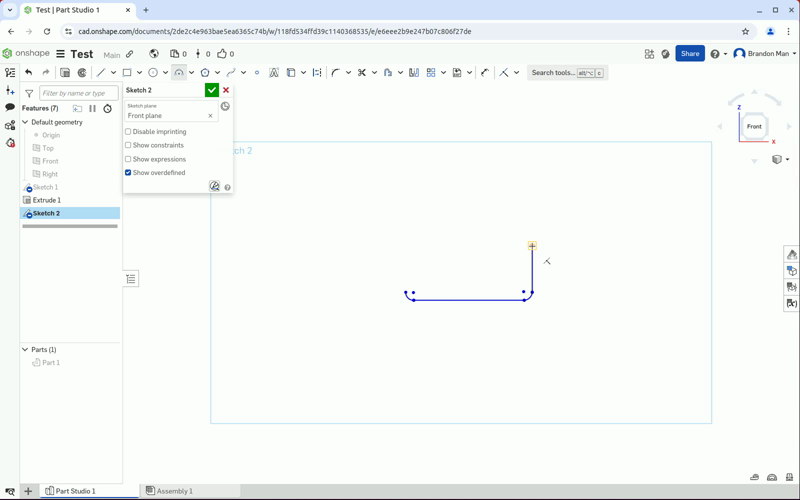
key_down(shift)
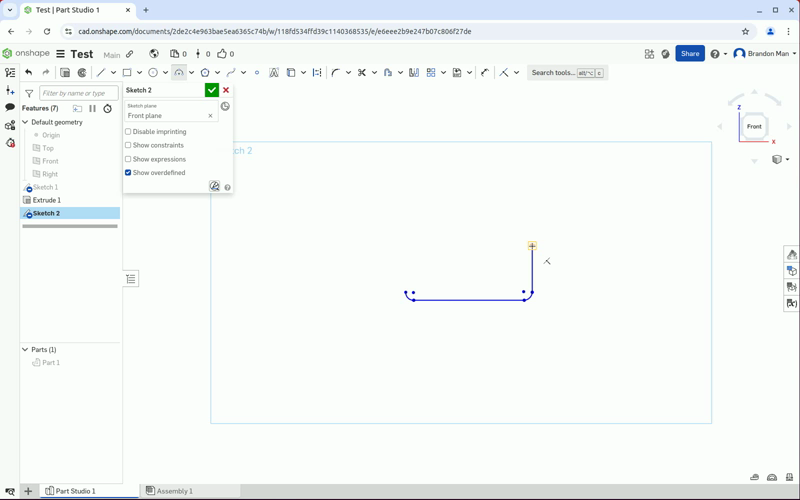
mouse_move(524, 237)
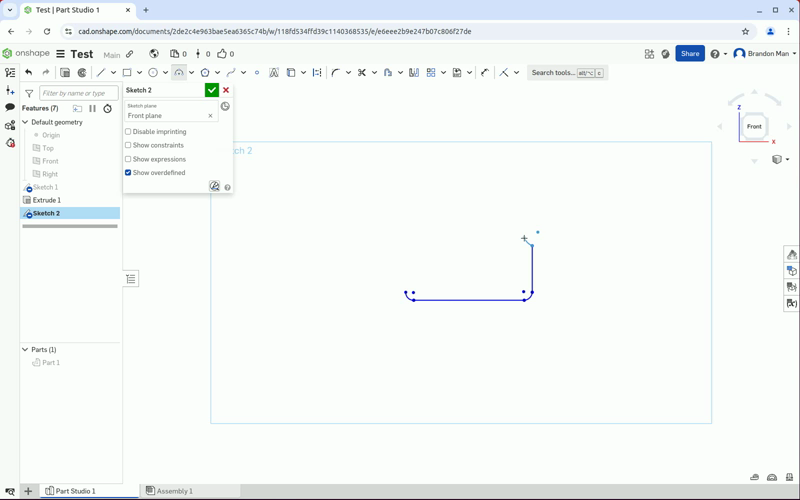
click(524, 237)
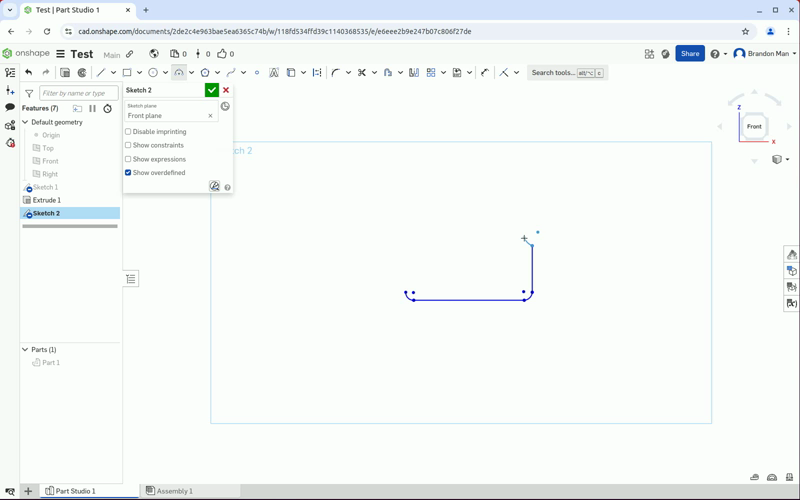
mouse_move(529, 240)
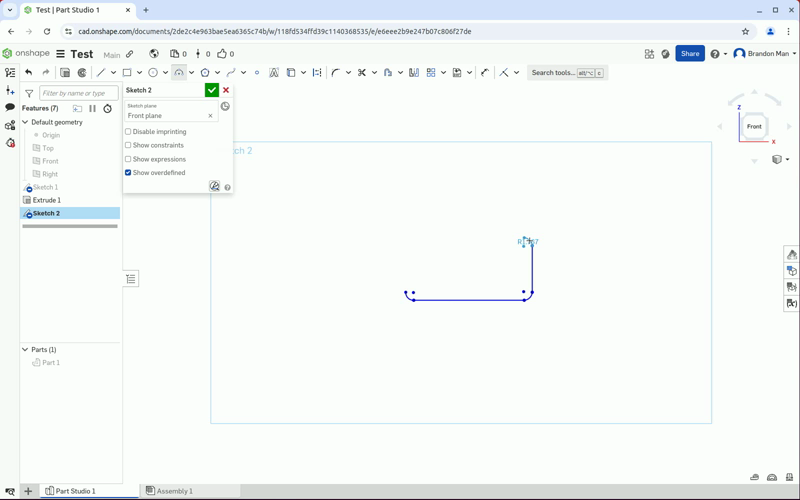
click(529, 240)
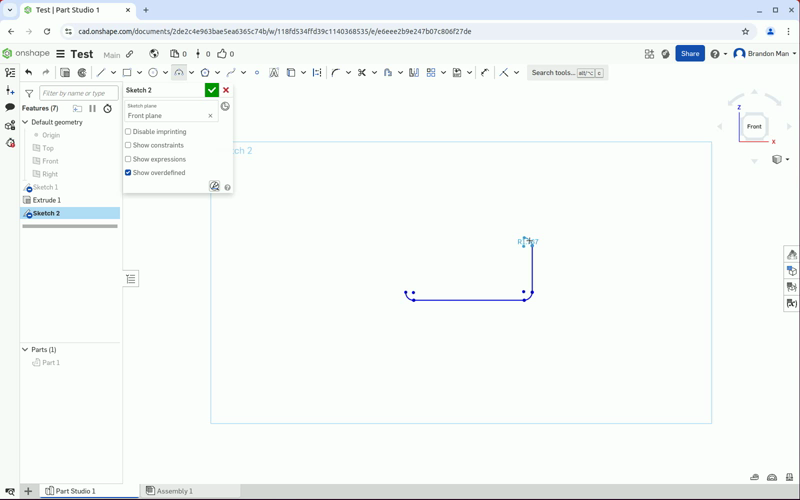
key_up(shift)
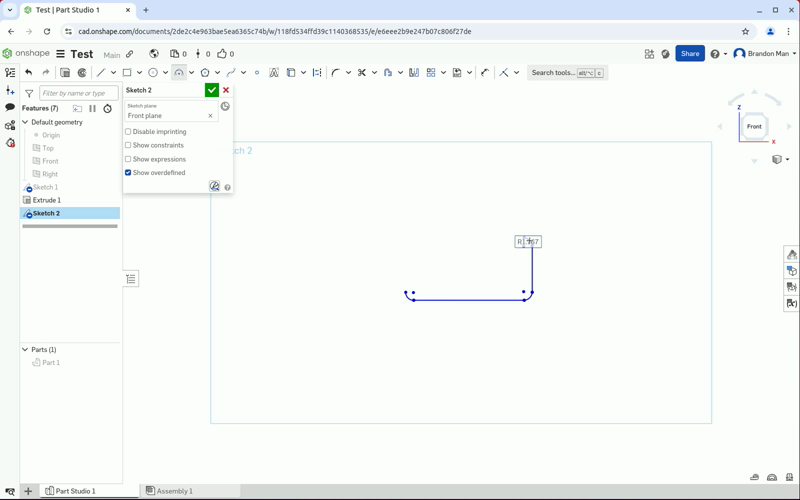
key(esc)
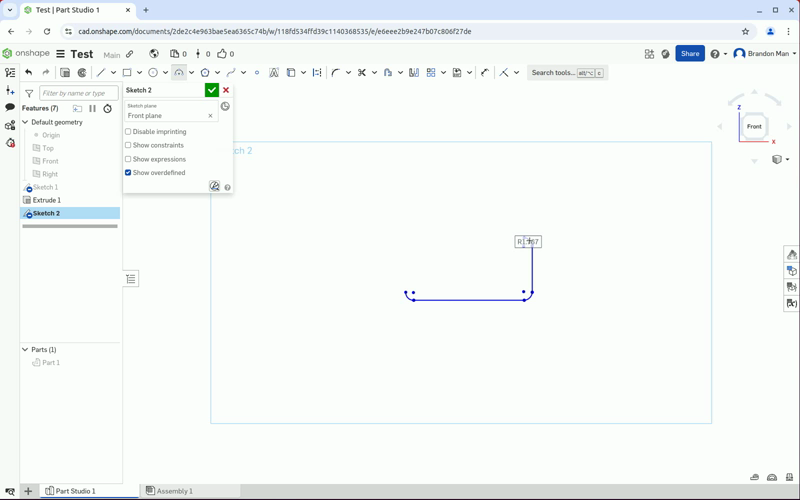
key(l)
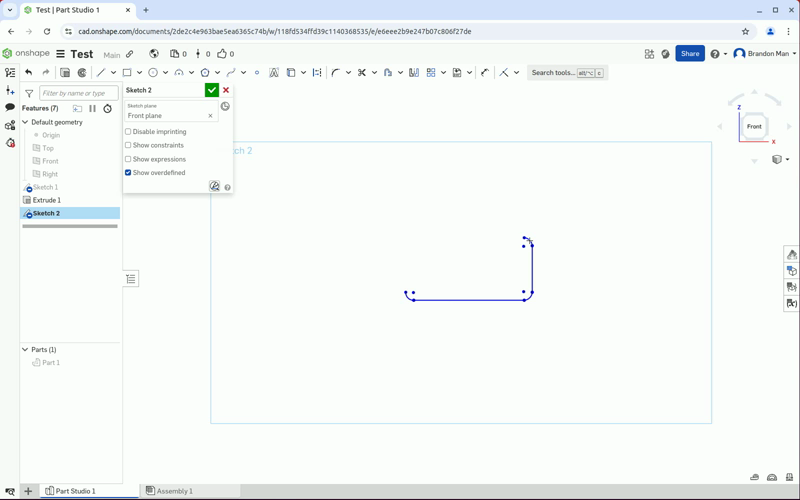
mouse_move(524, 237)
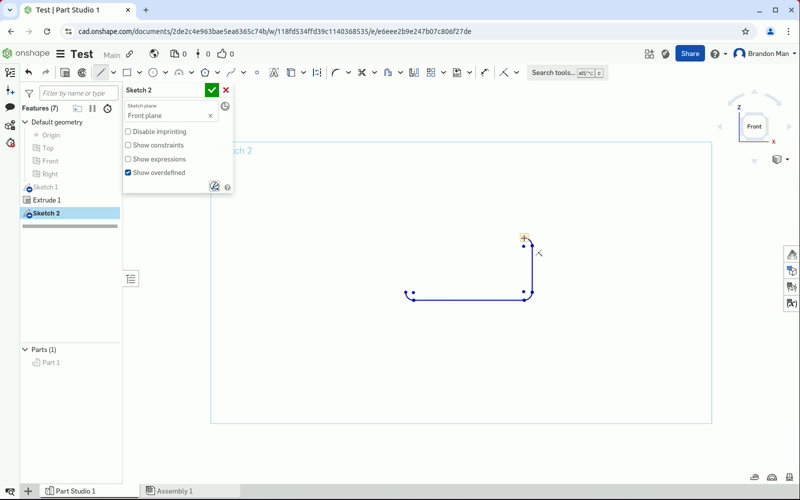
click(524, 237)
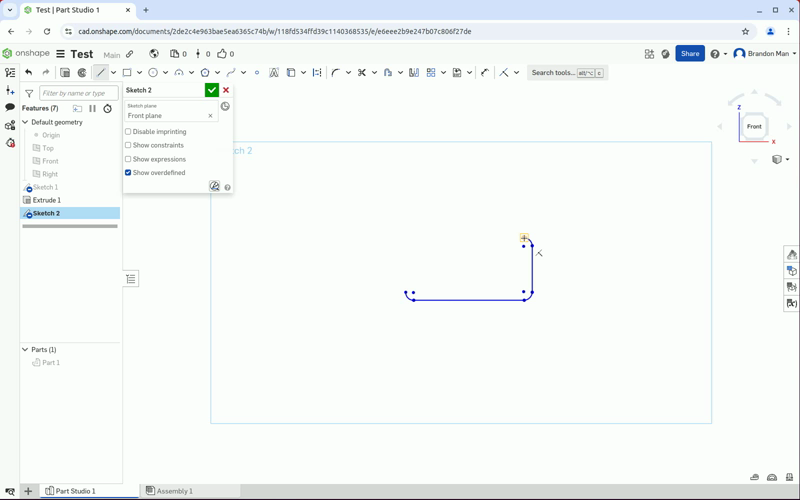
key_down(shift)
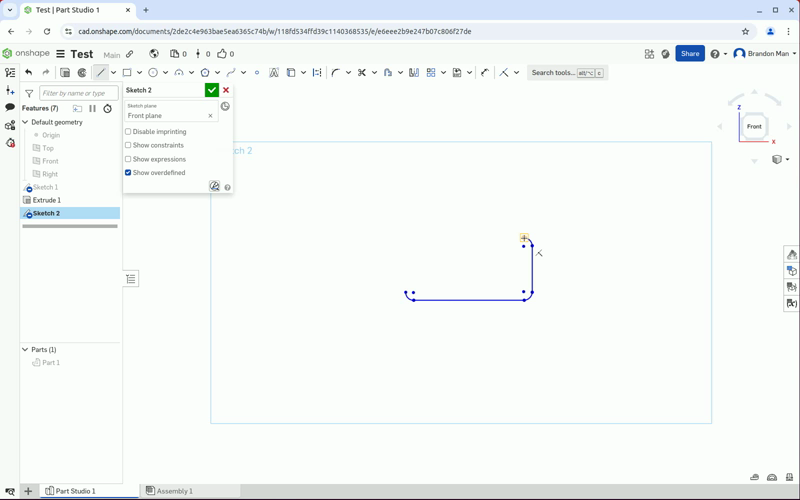
mouse_move(413, 237)
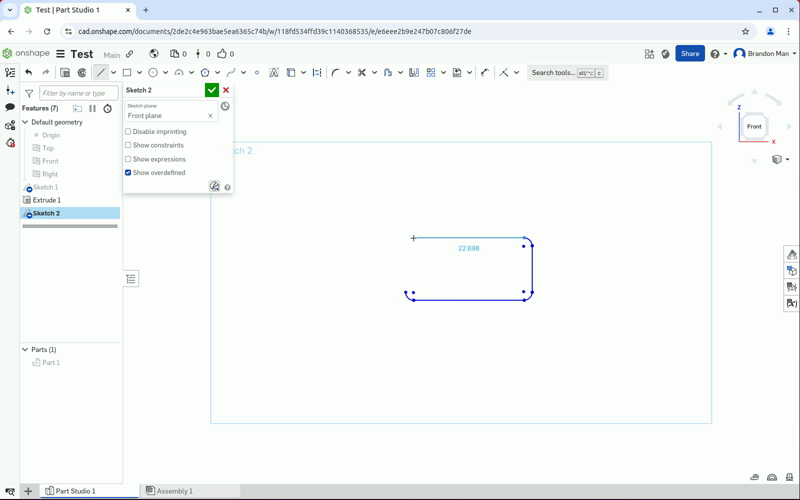
click(413, 237)
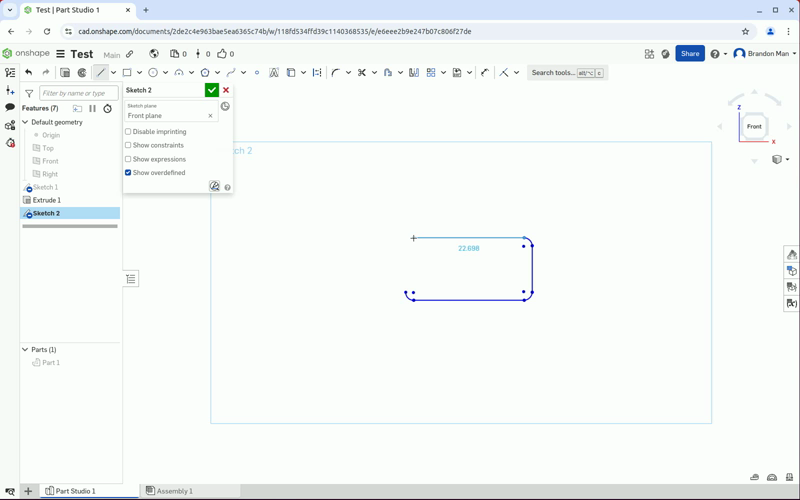
key_up(shift)
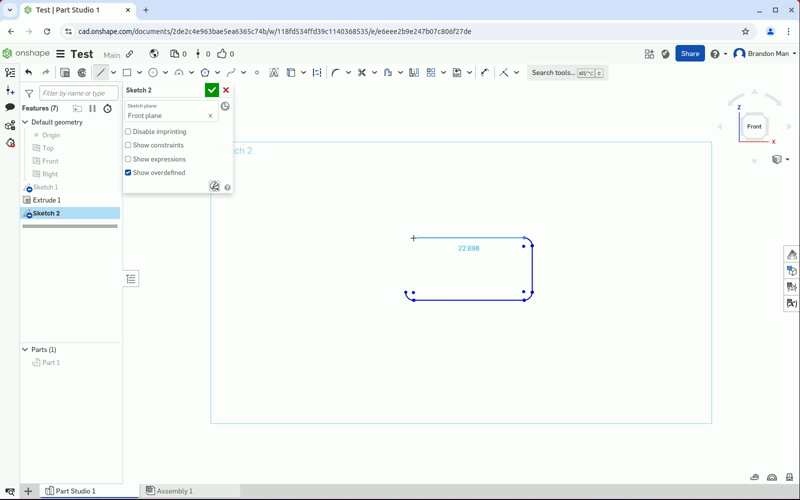
key(esc)
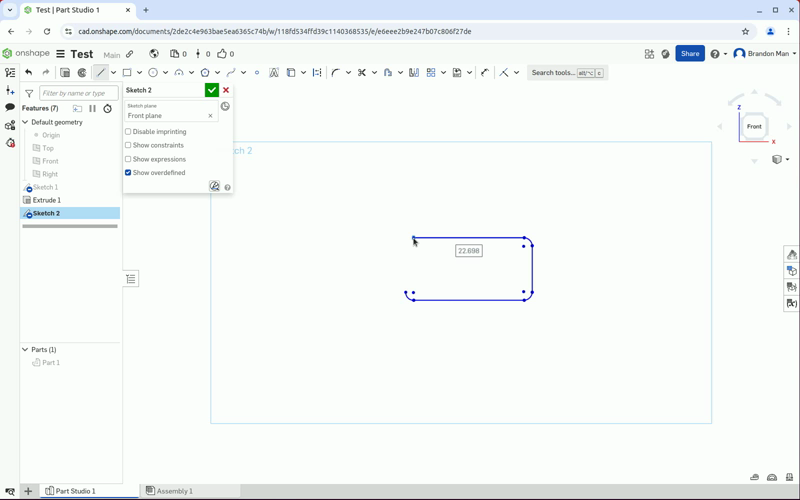
key(a)
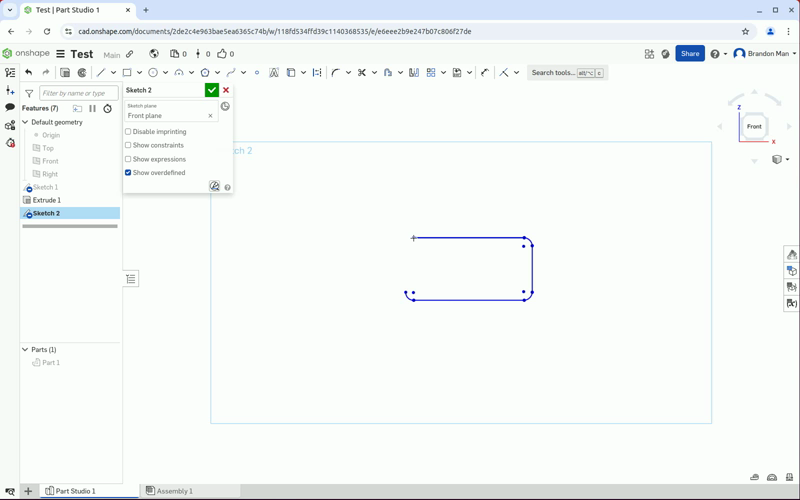
mouse_move(413, 237)
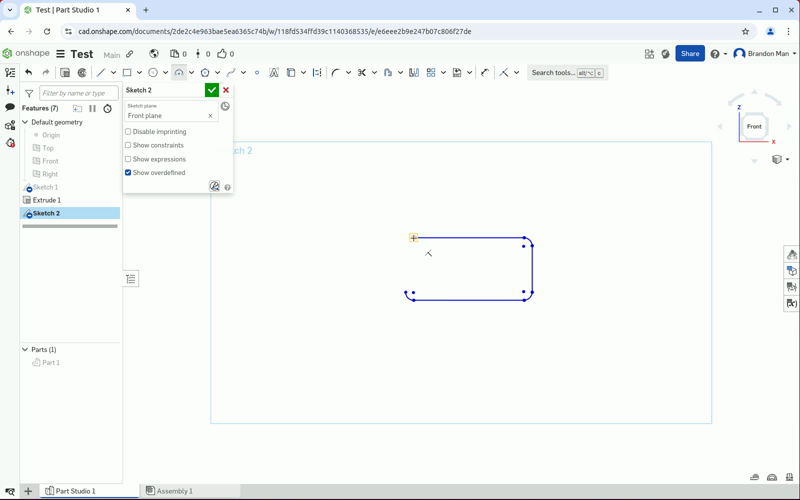
click(413, 237)
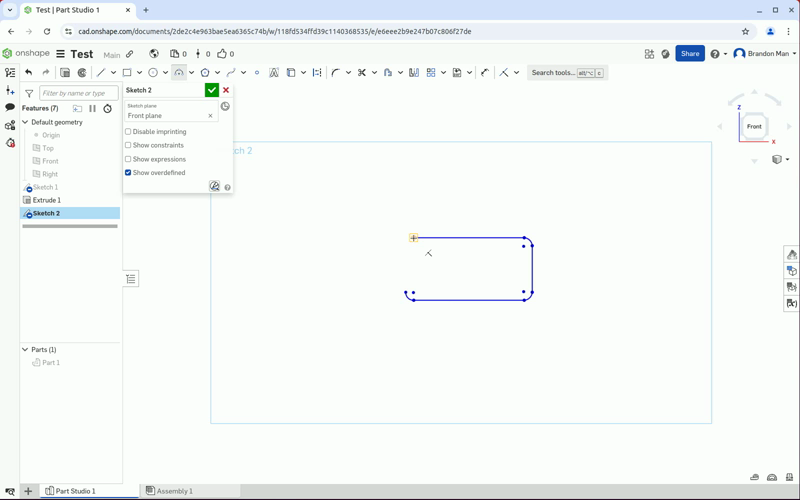
key_down(shift)
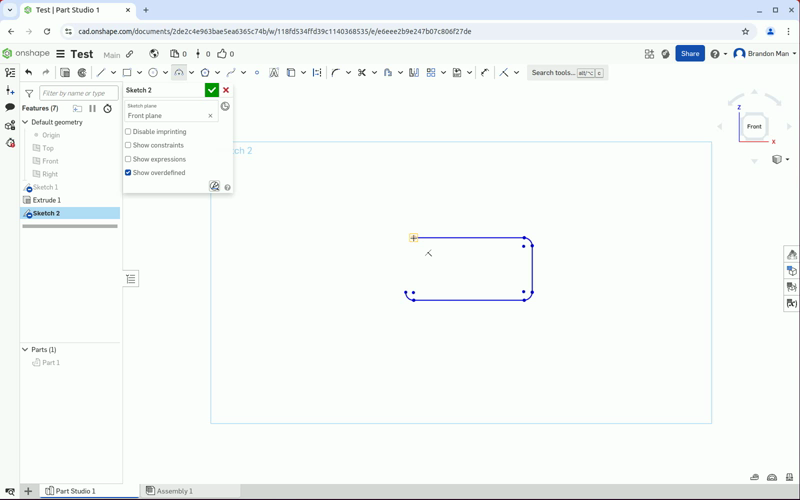
mouse_move(405, 245)
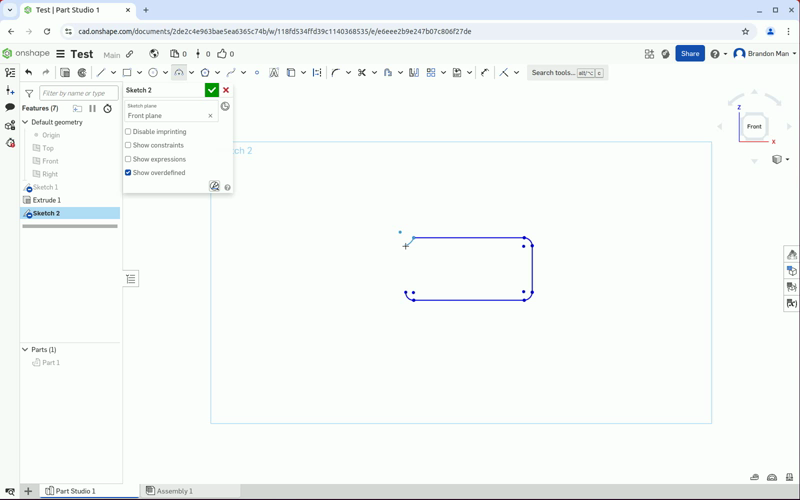
click(405, 245)
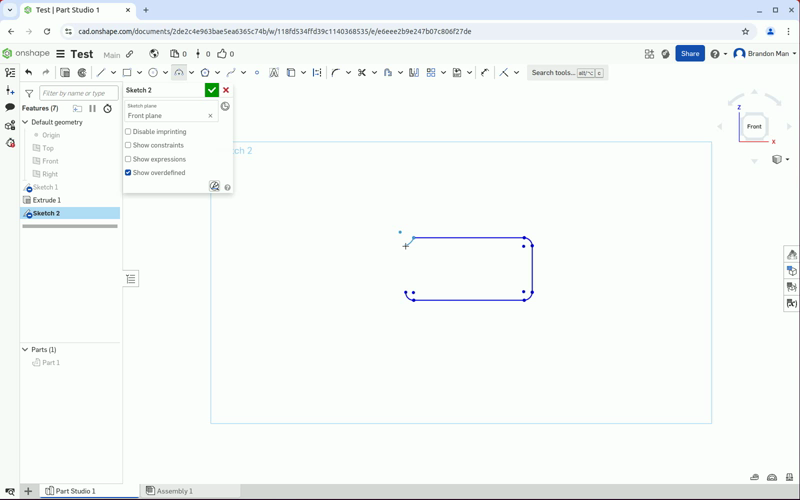
mouse_move(407, 240)
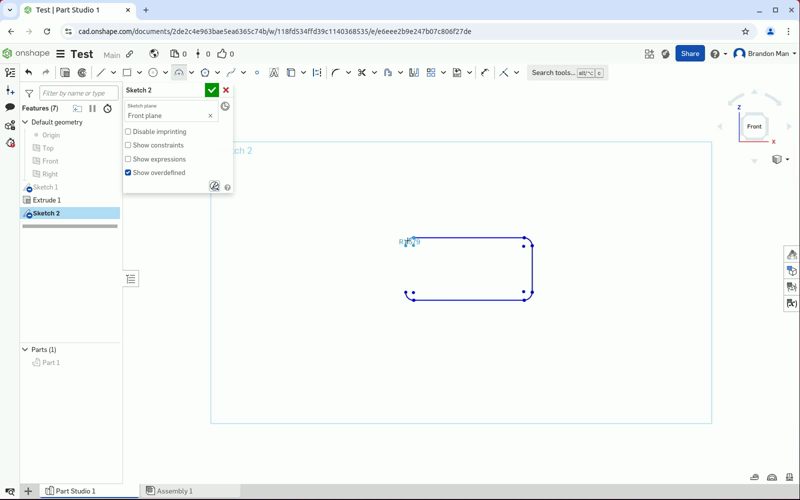
click(407, 240)
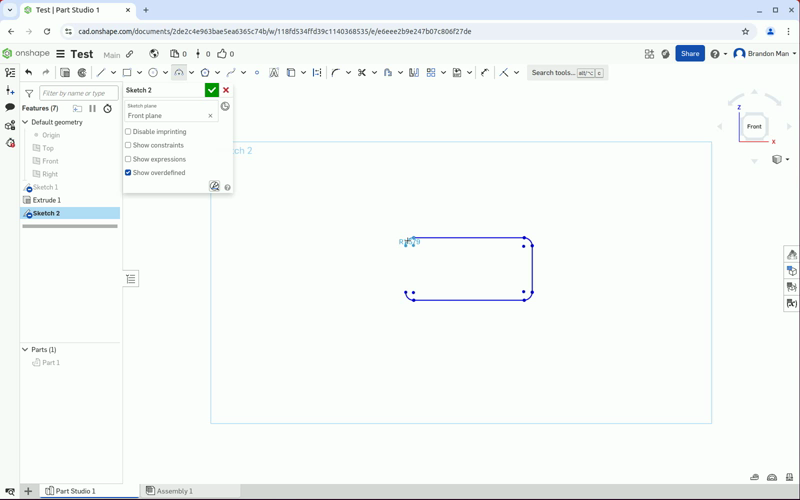
key_up(shift)
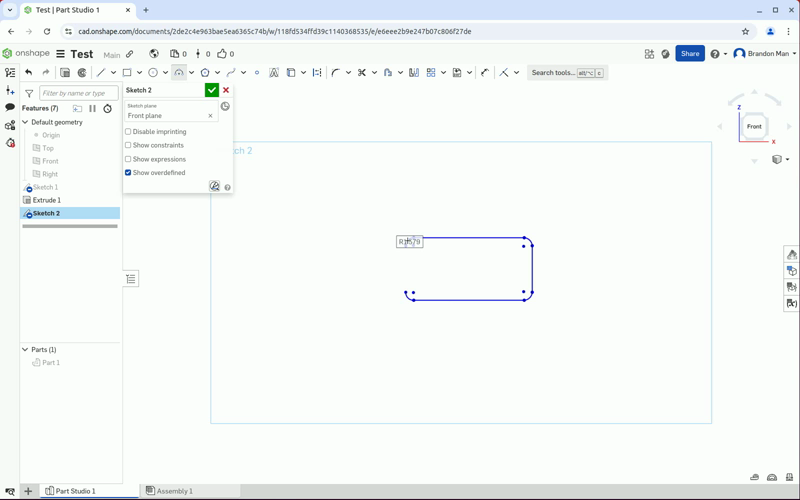
key(esc)
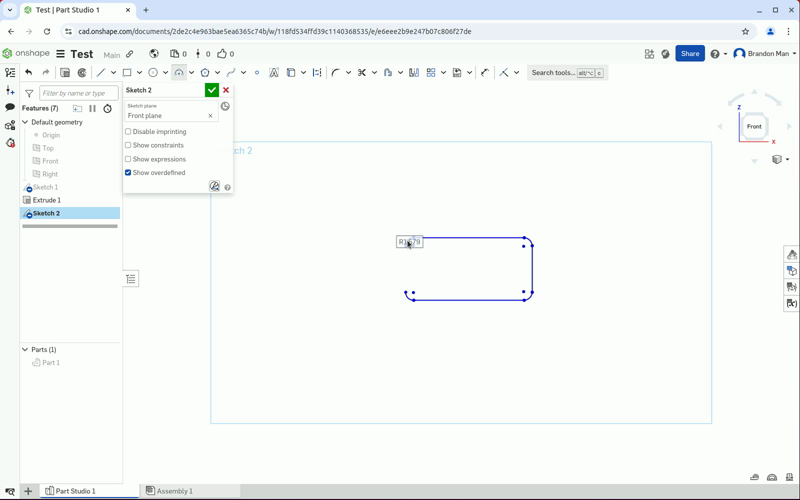
key(l)
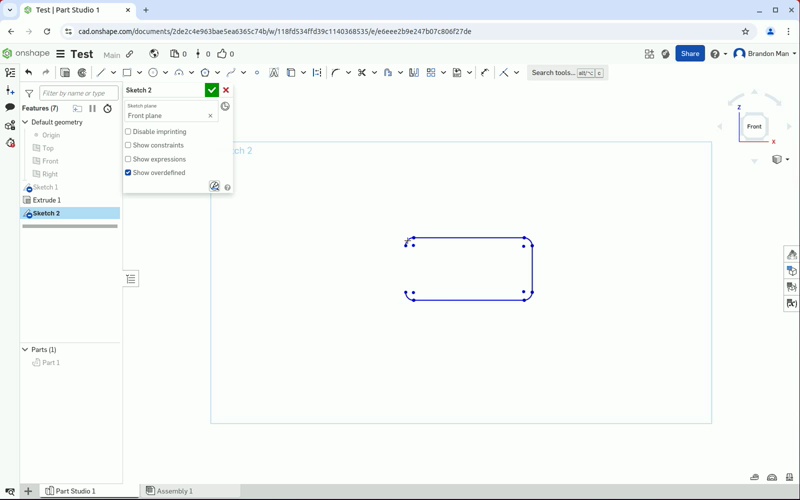
mouse_move(405, 245)
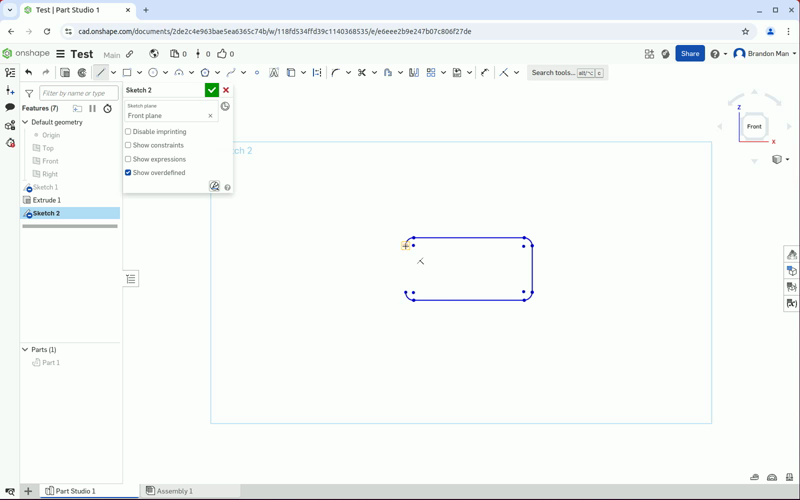
click(405, 245)
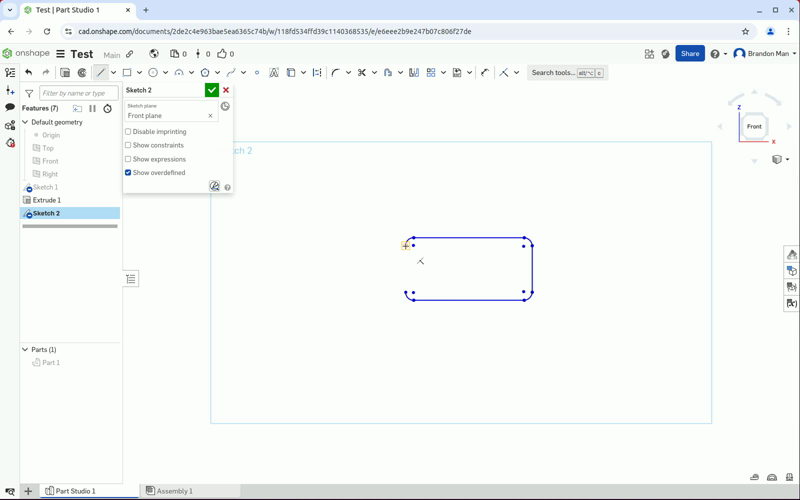
mouse_move(435, 245)
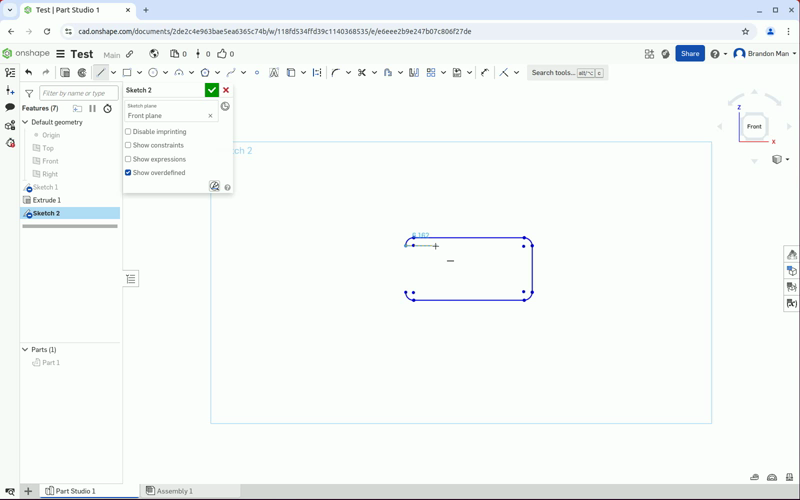
key_down(shift)
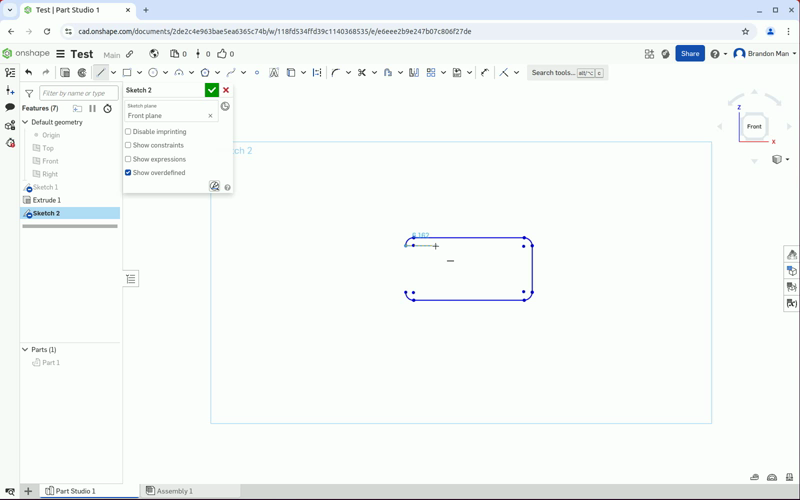
mouse_move(405, 292)
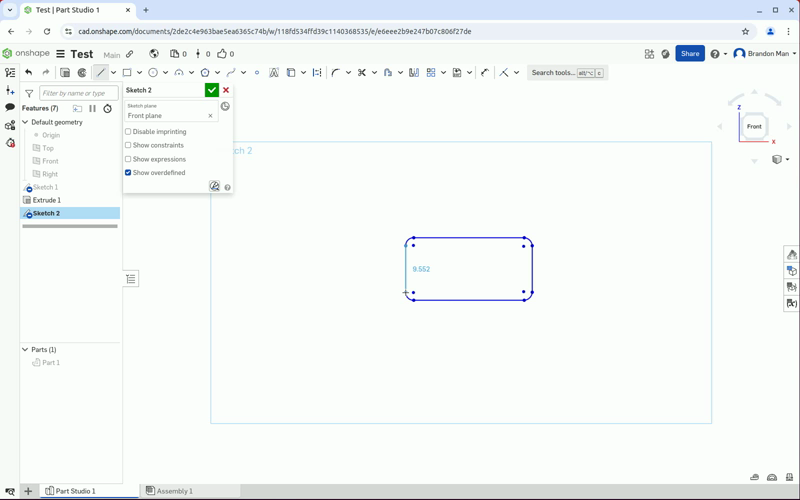
key_up(shift)
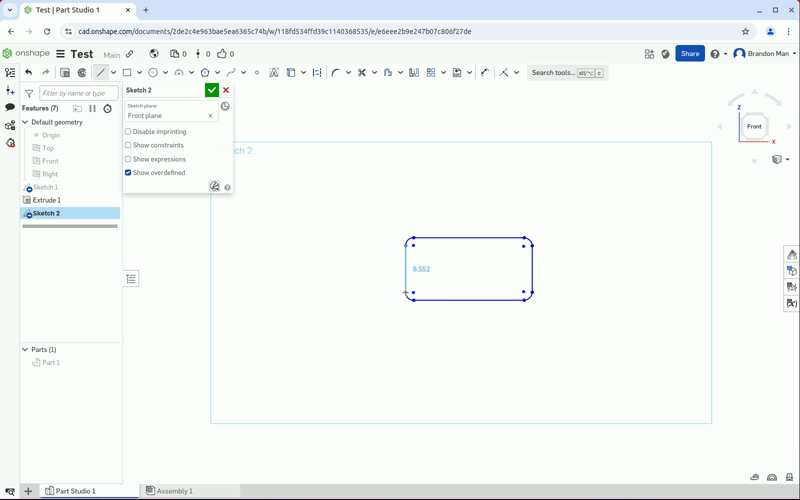
click(405, 292)
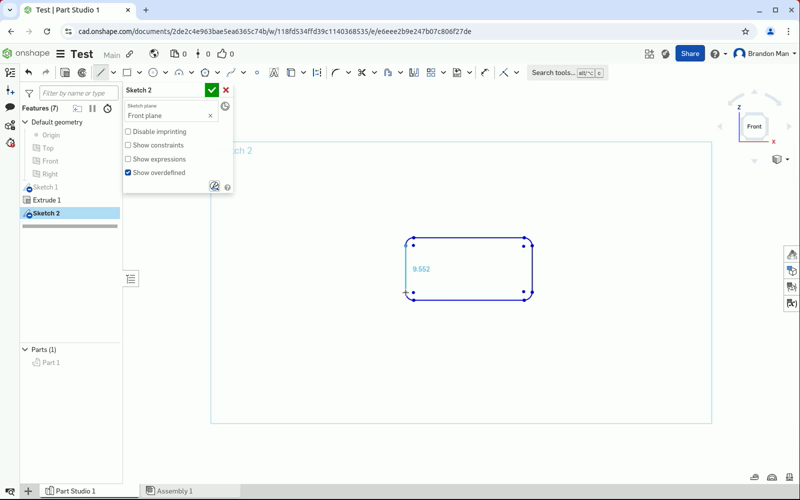
key(esc)
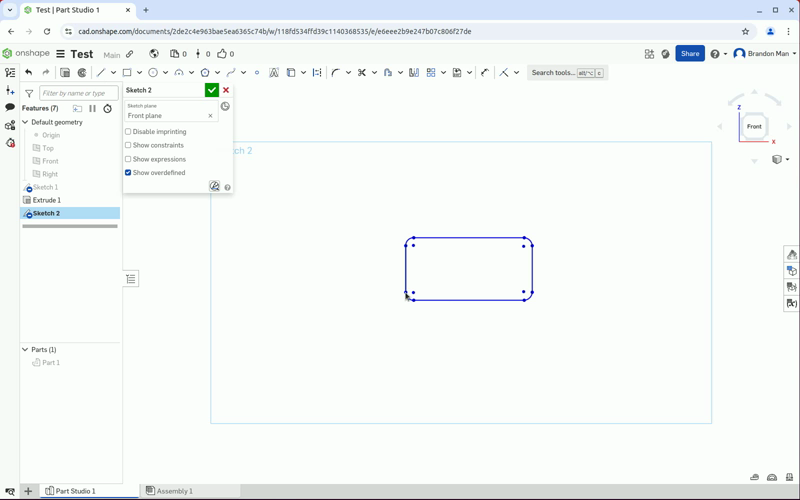
mouse_move(508, 261)
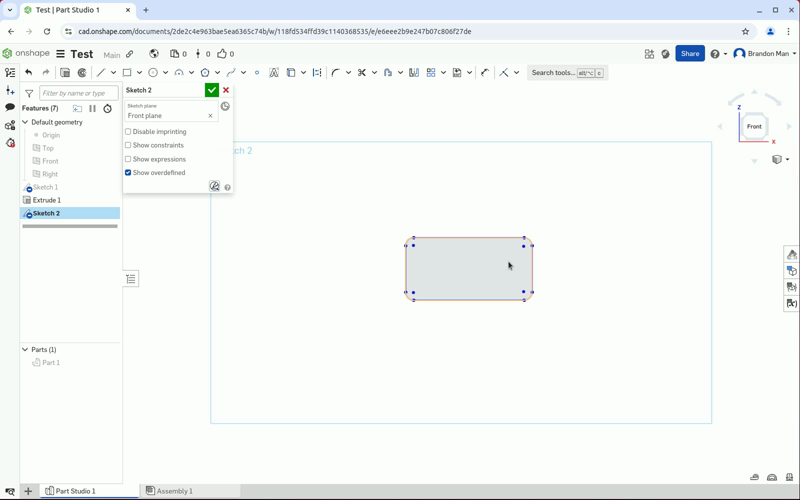
click(508, 261)
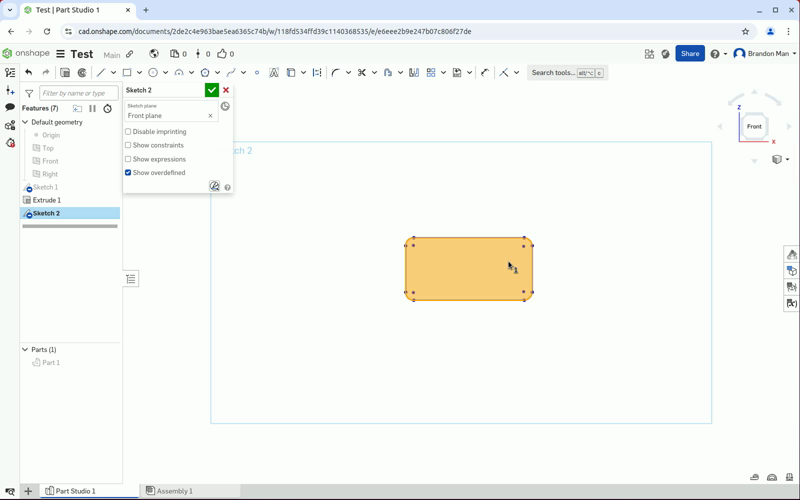
mouse_move(73, 352)
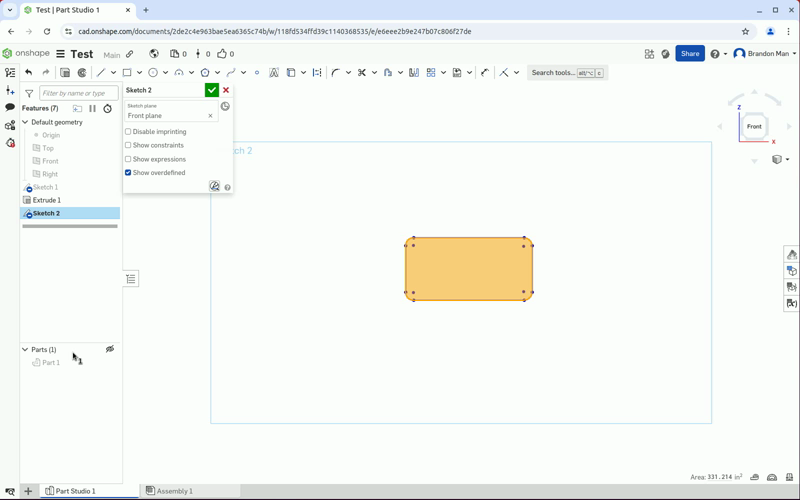
key(shift+y)
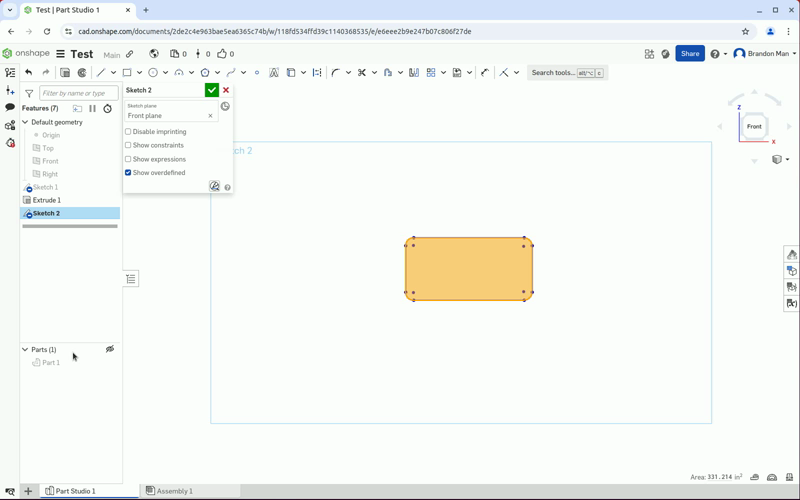
key(shift+e)
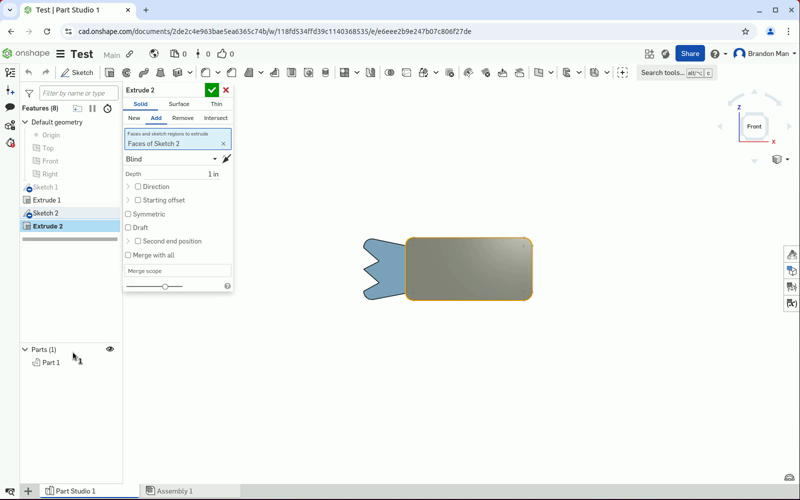
mouse_move(143, 106)
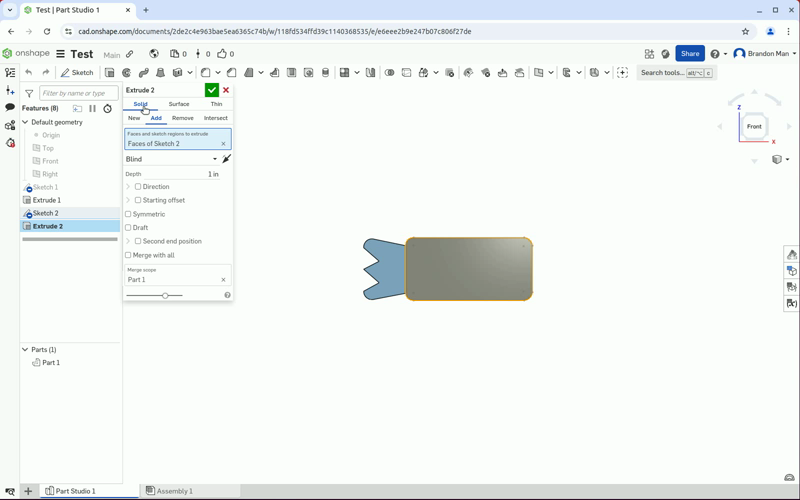
click(143, 106)
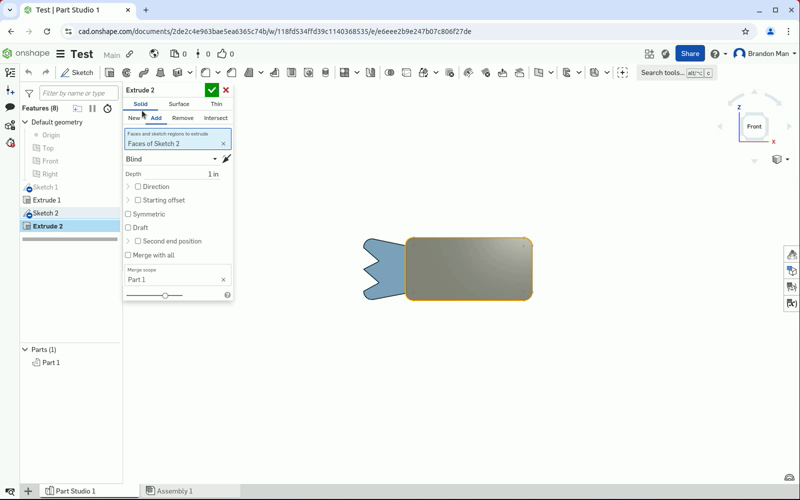
mouse_move(137, 120)
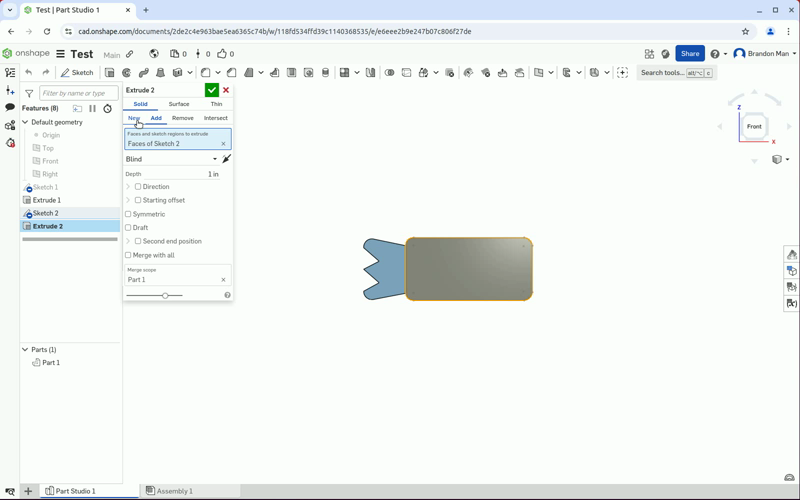
click(137, 120)
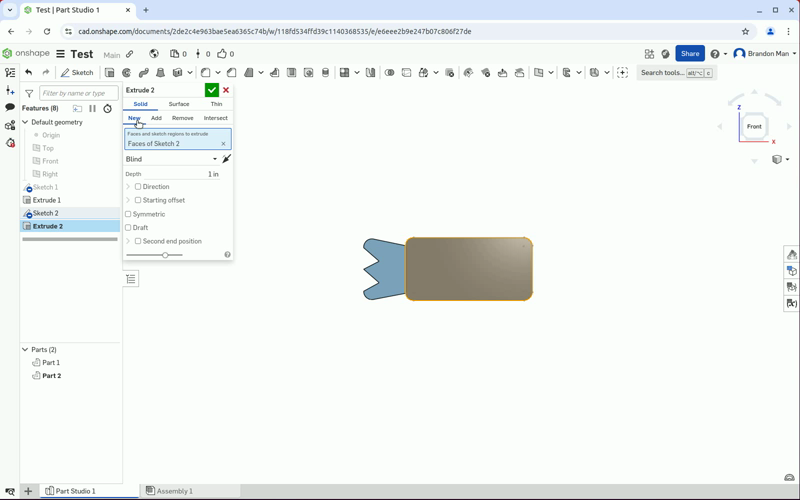
key(tab, 4)
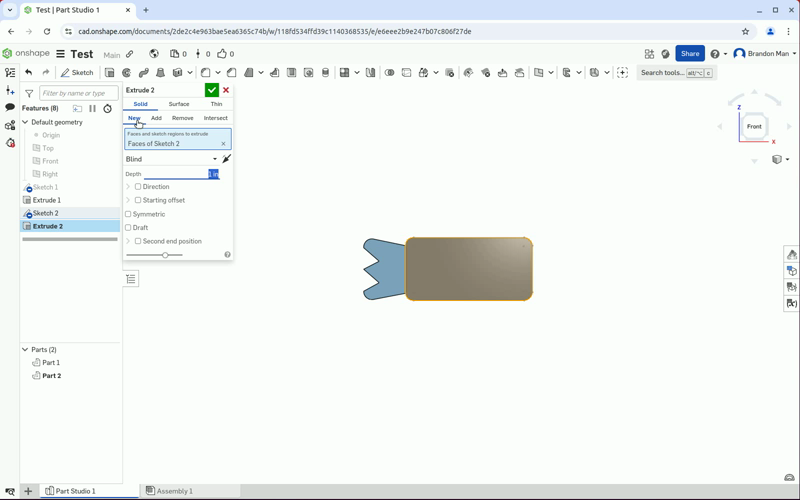
text(6.499)
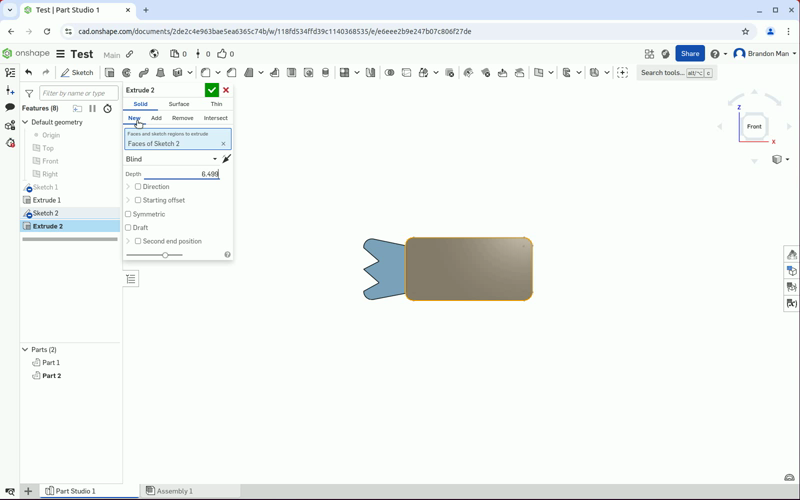
key(enter)
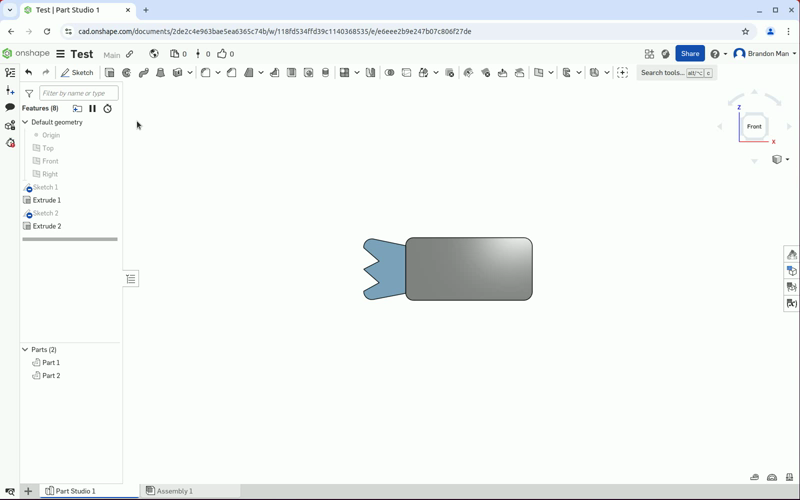
key(shift+h)
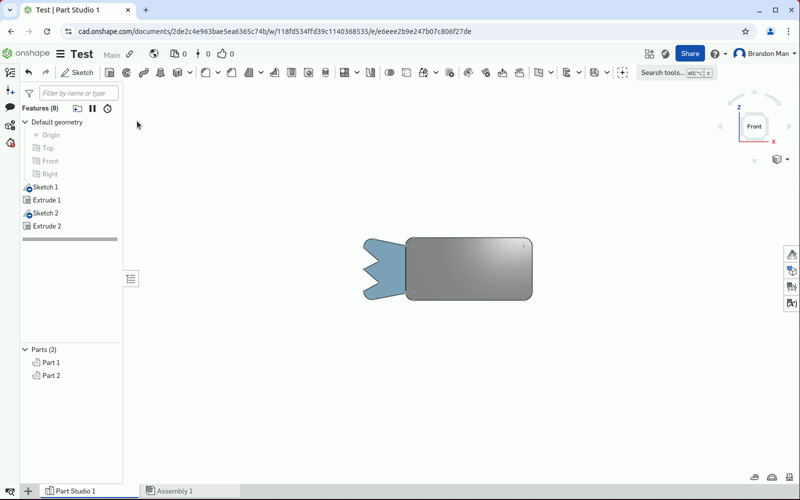
key(shift+h)
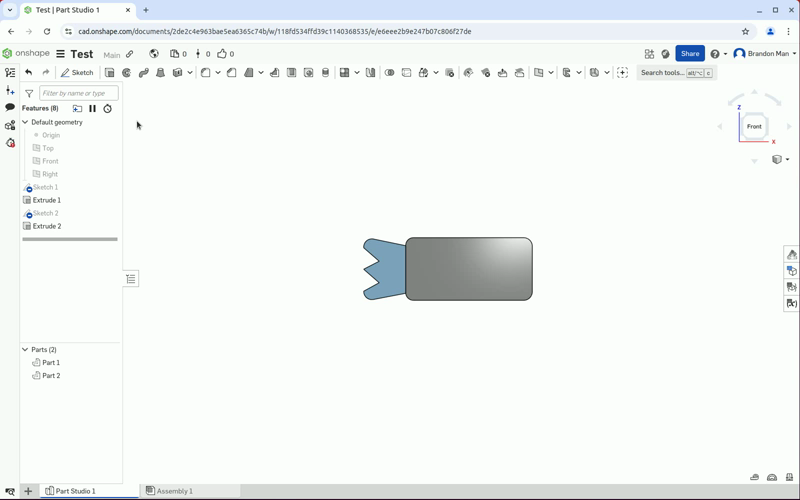
mouse_move(73, 189)
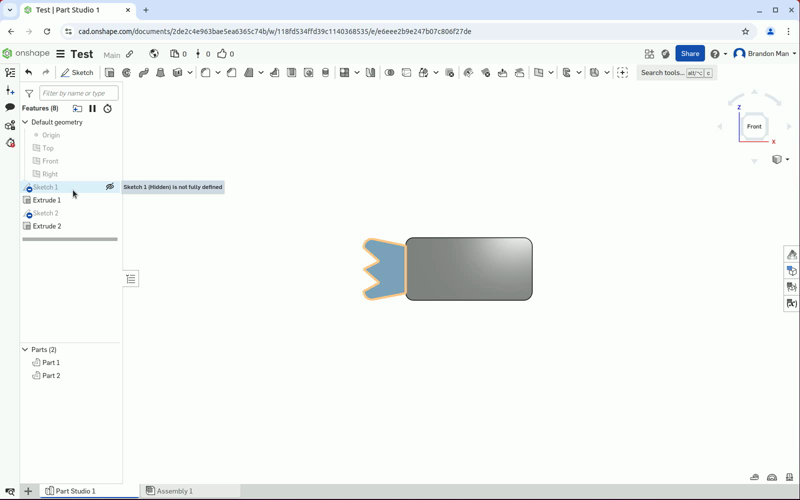
click(73, 189)
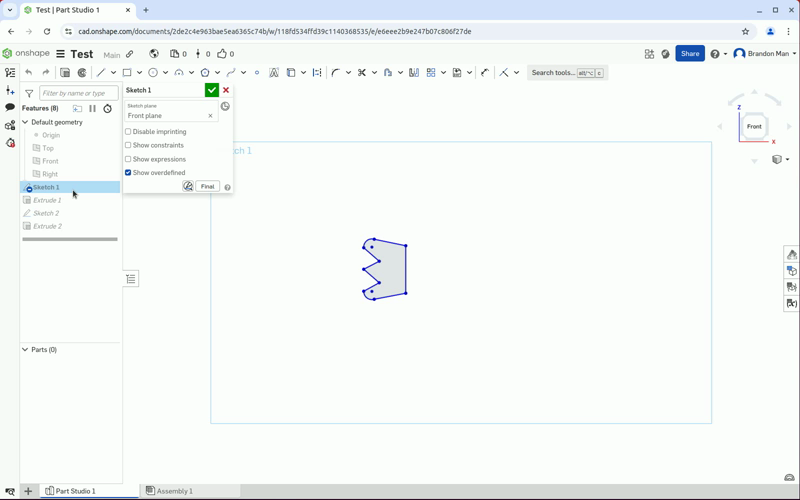
mouse_move(229, 92)
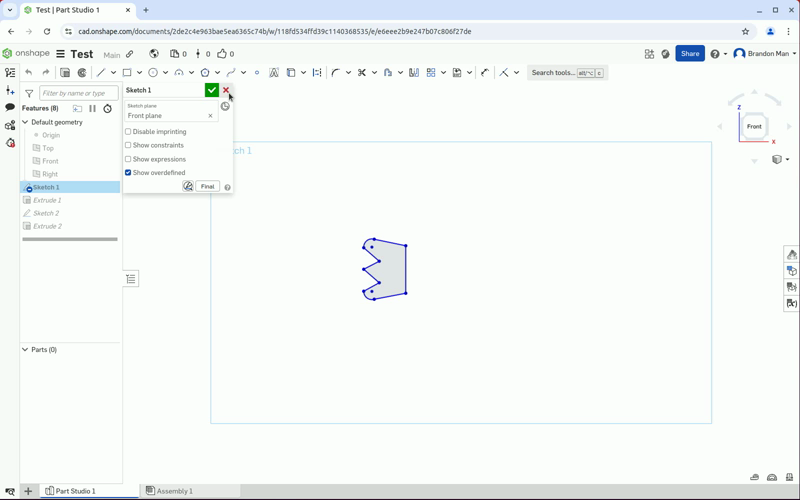
click(229, 92)
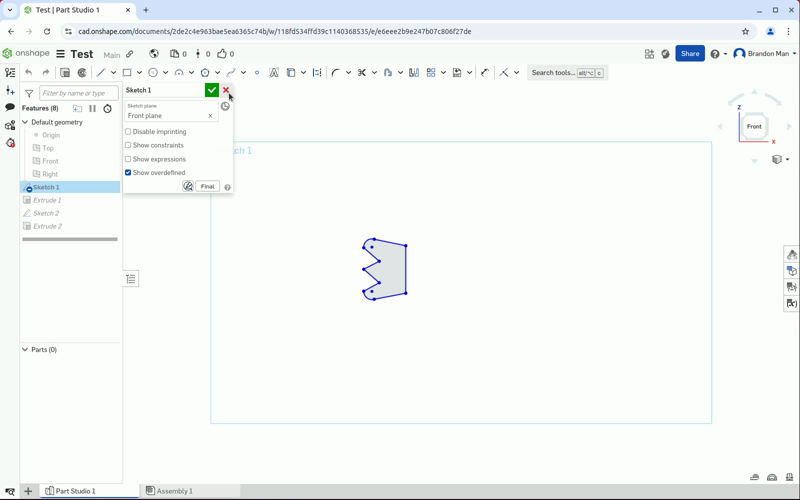
key(shift+s)
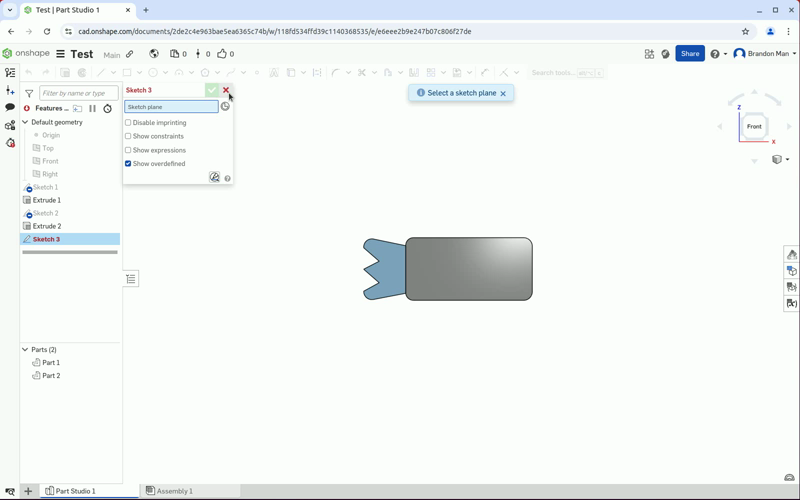
mouse_move(73, 163)
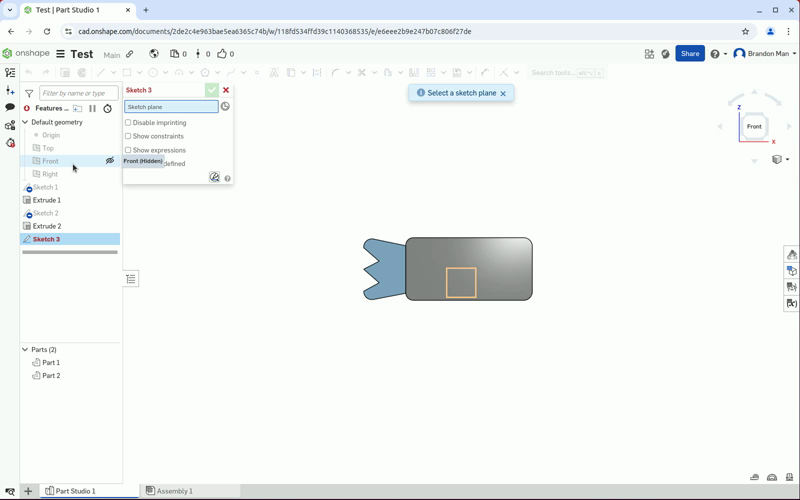
click(73, 163)
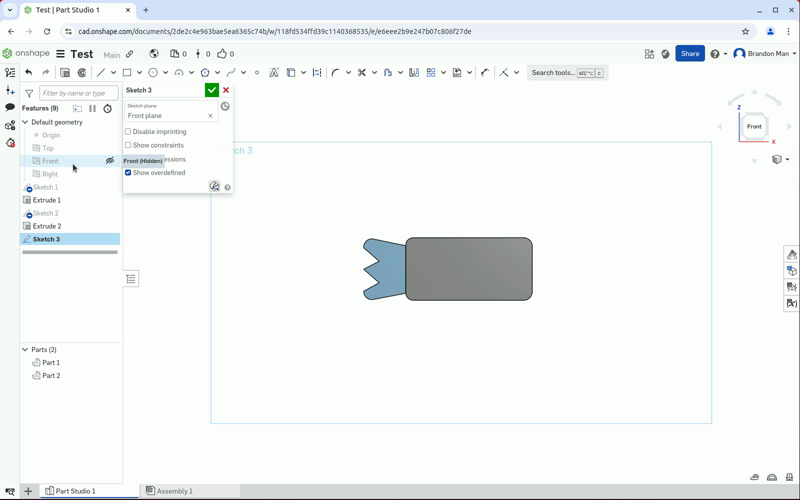
mouse_move(73, 352)
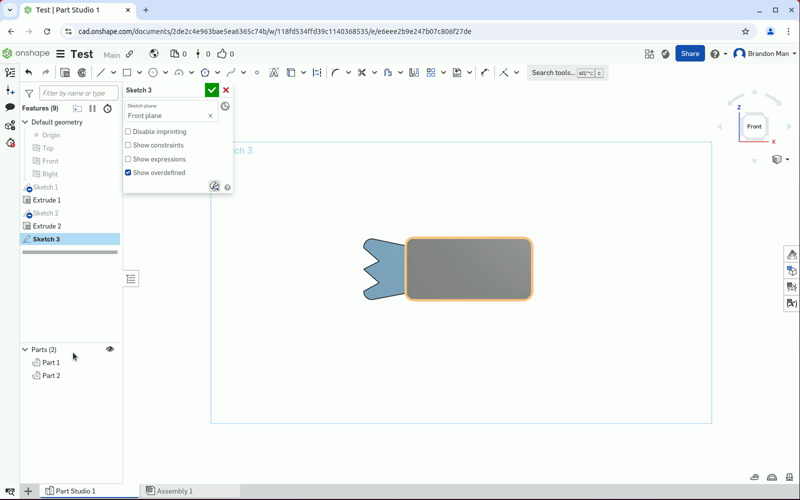
key(y)
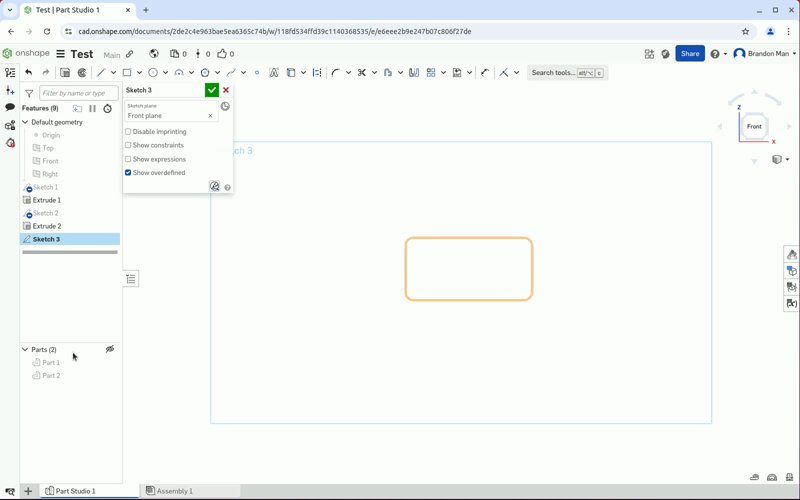
key(l)
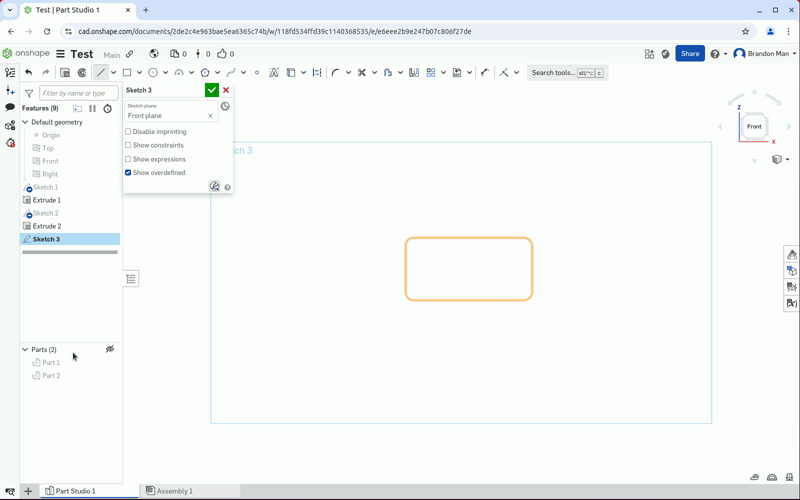
key_down(shift)
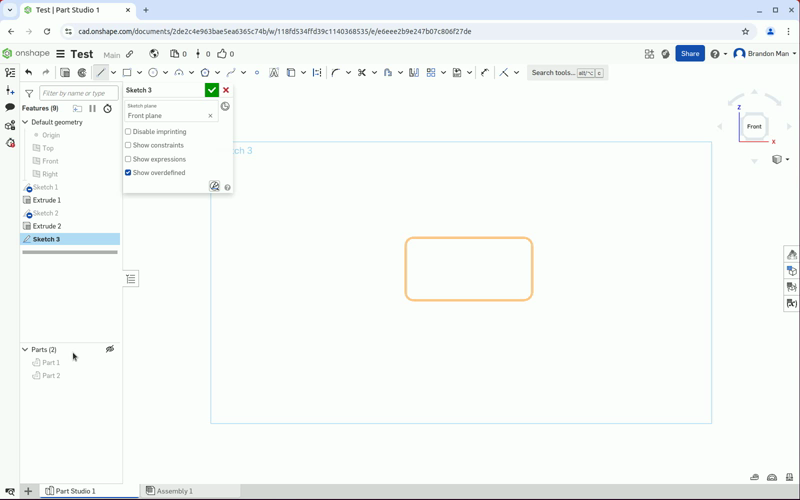
mouse_move(532, 292)
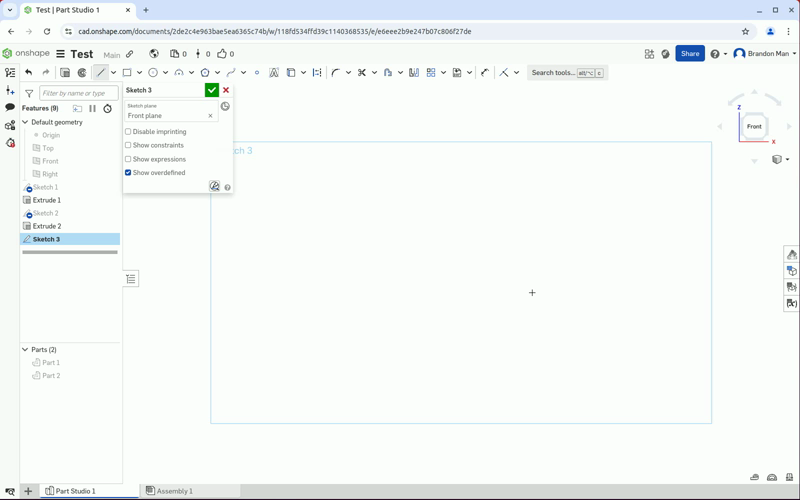
click(532, 292)
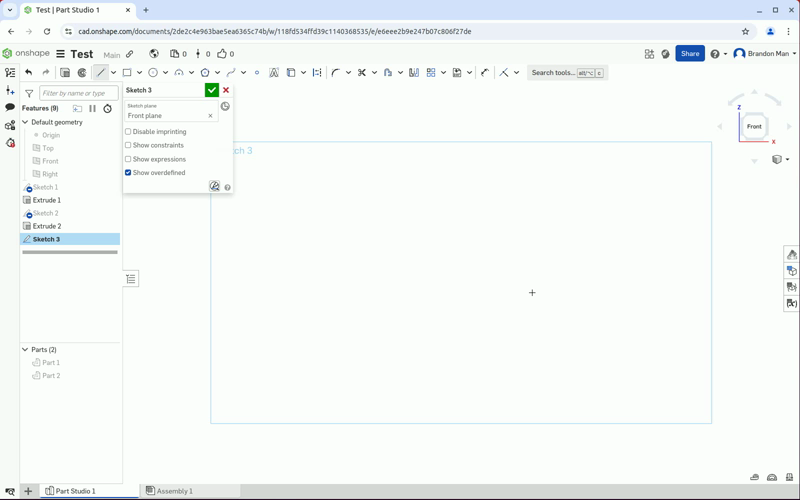
key_up(shift)
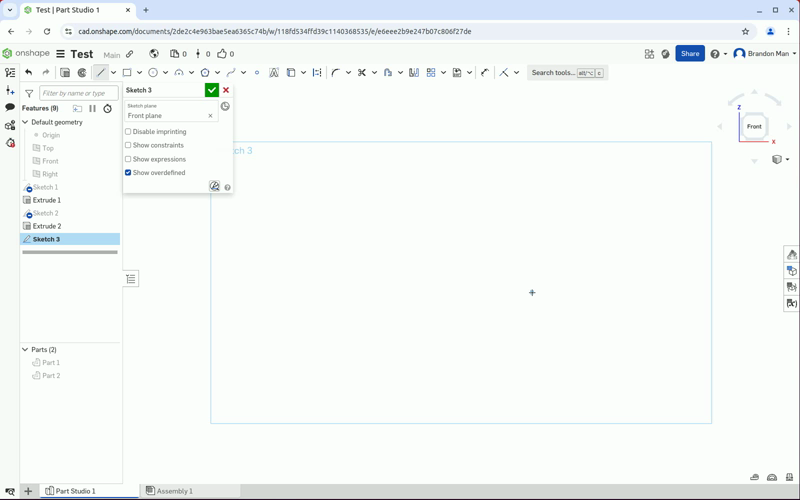
key_down(shift)
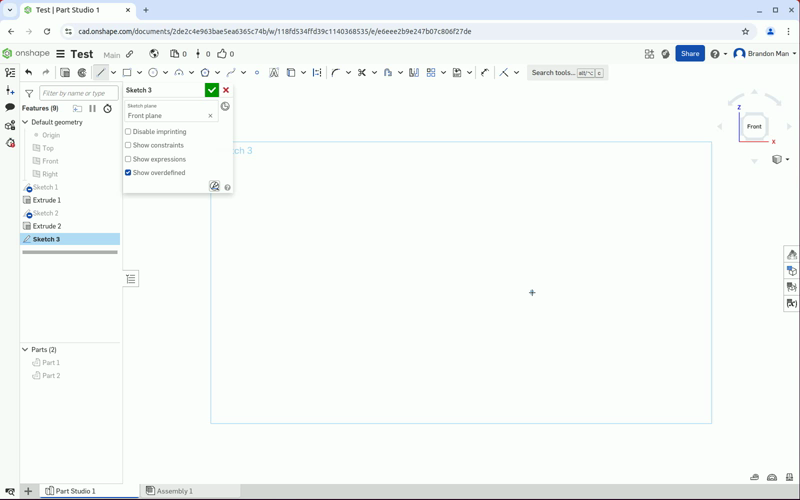
mouse_move(562, 292)
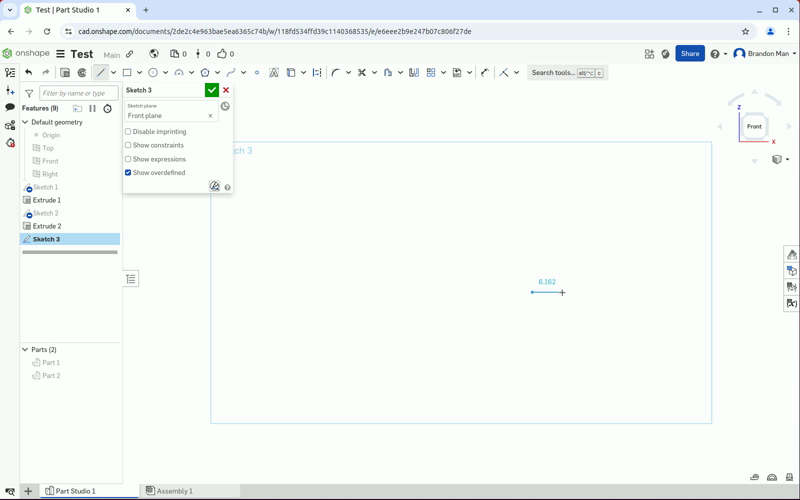
mouse_move(563, 298)
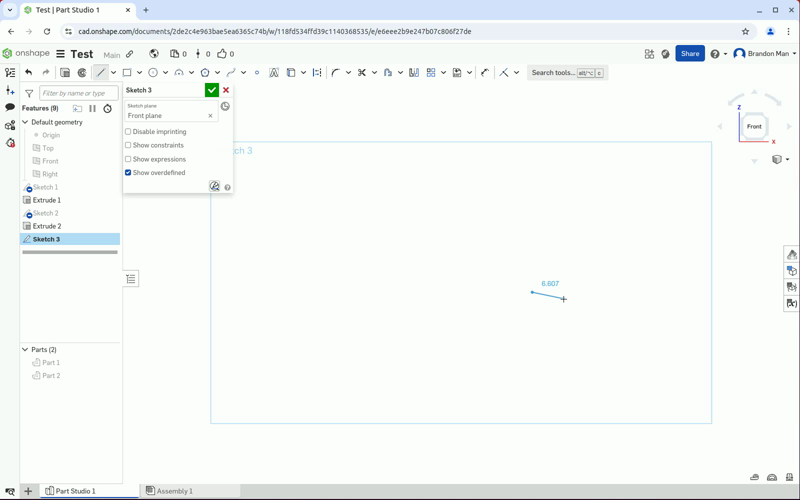
click(563, 298)
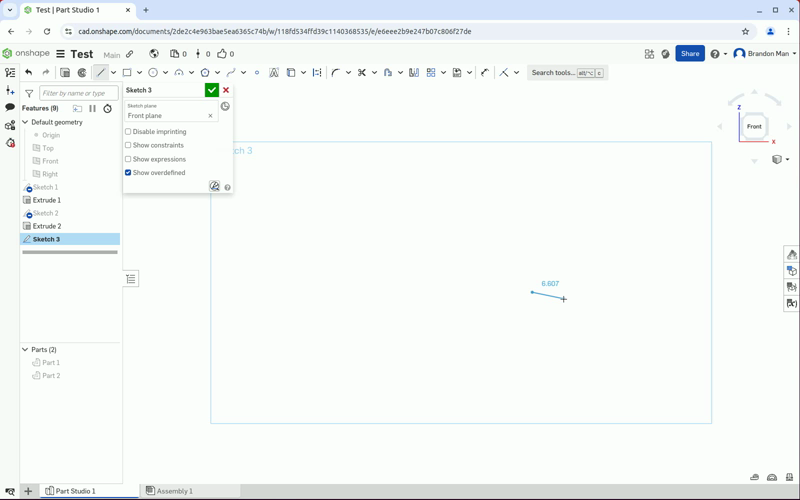
key_up(shift)
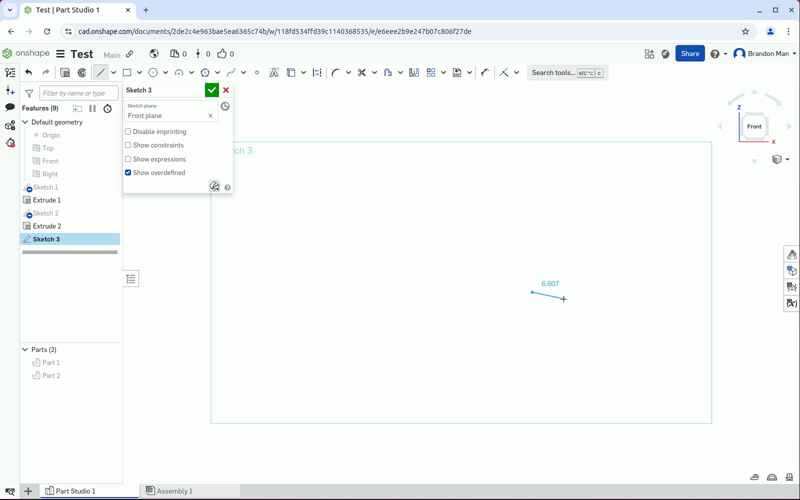
key(esc)
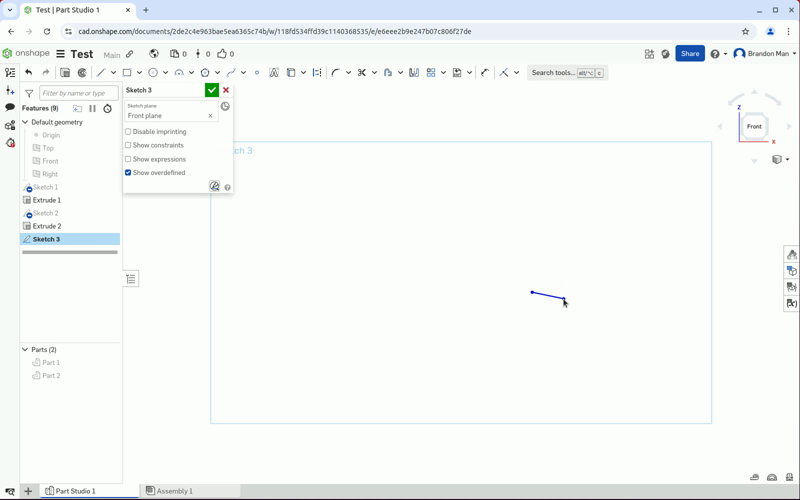
key(a)
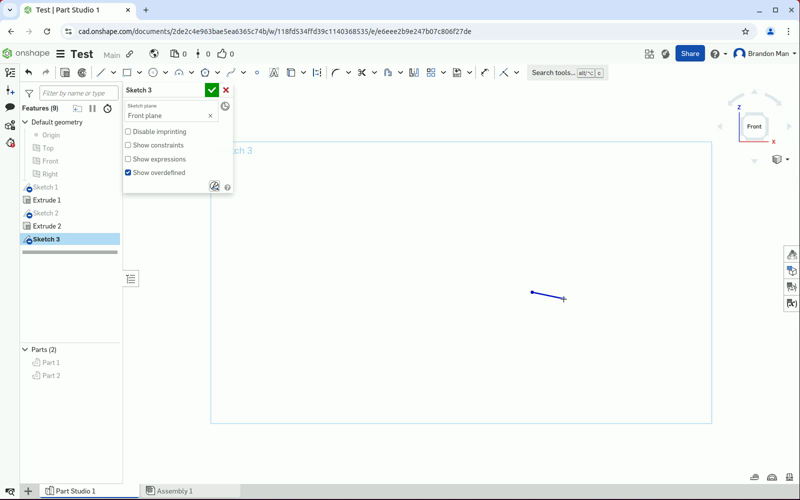
mouse_move(563, 298)
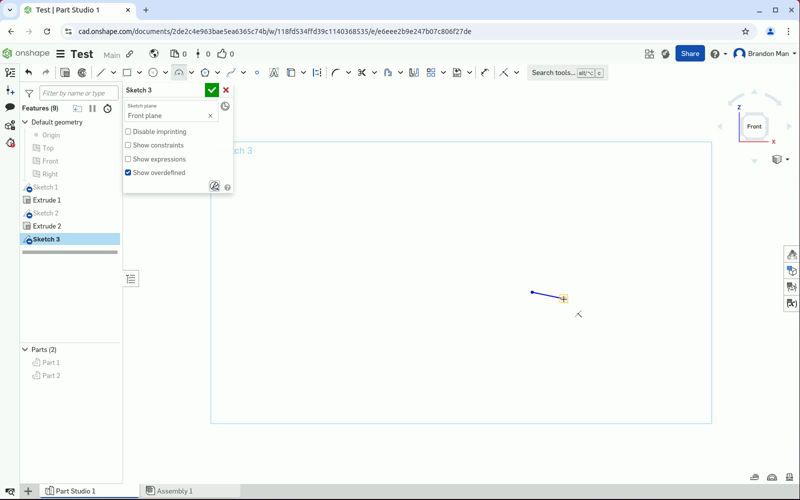
click(563, 298)
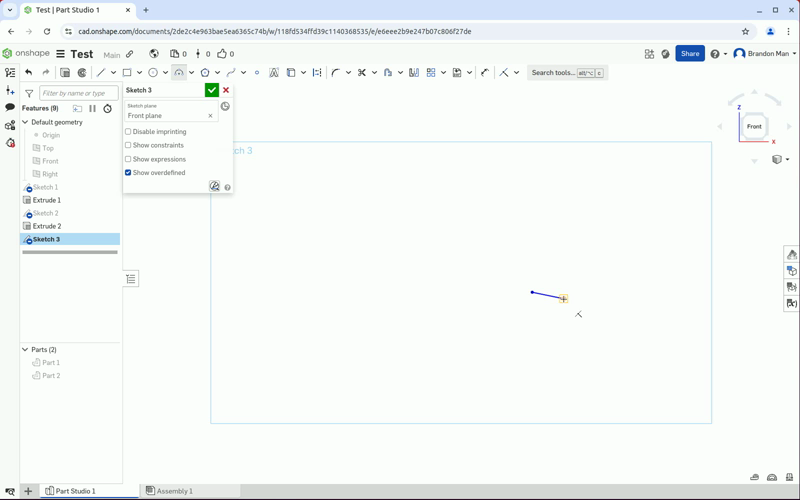
key_down(shift)
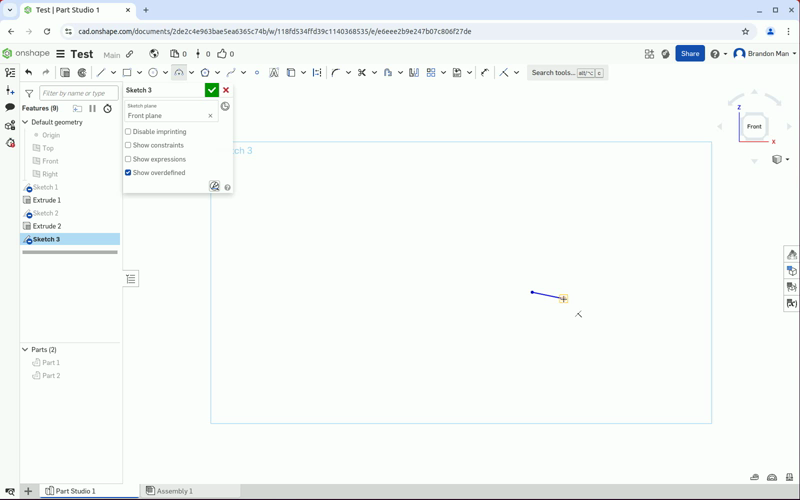
mouse_move(573, 290)
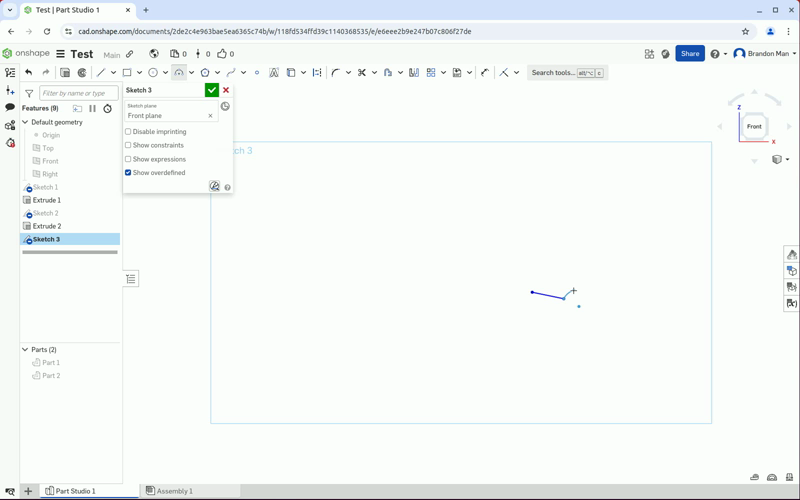
click(573, 290)
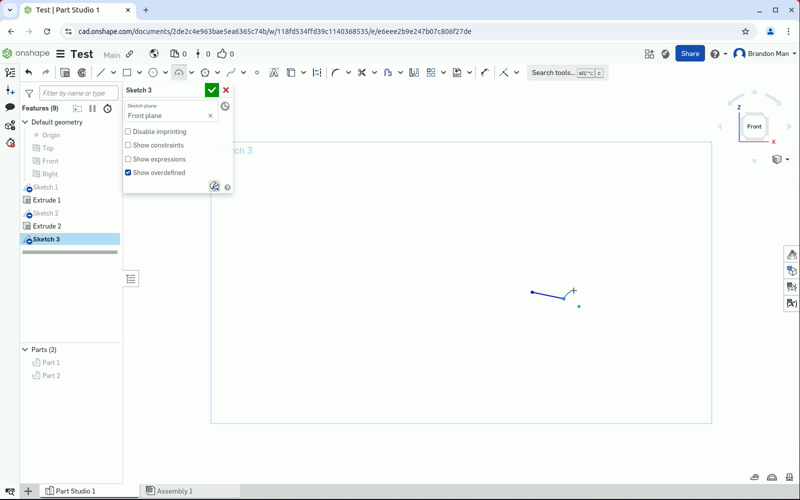
mouse_move(570, 296)
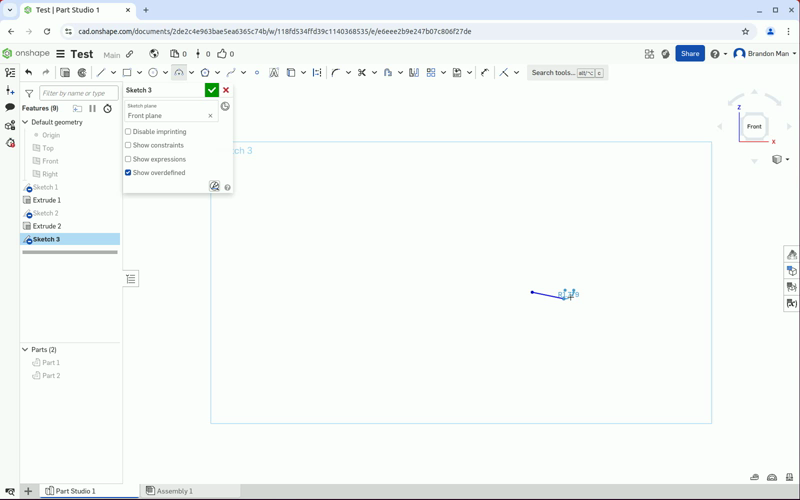
click(570, 296)
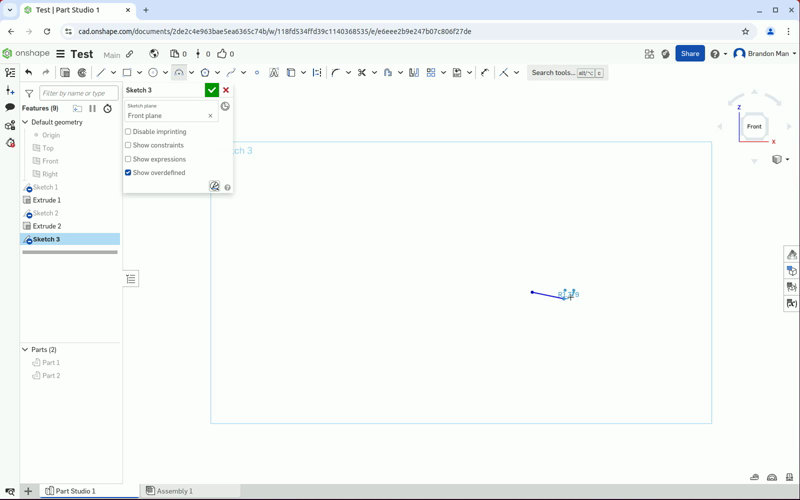
key_up(shift)
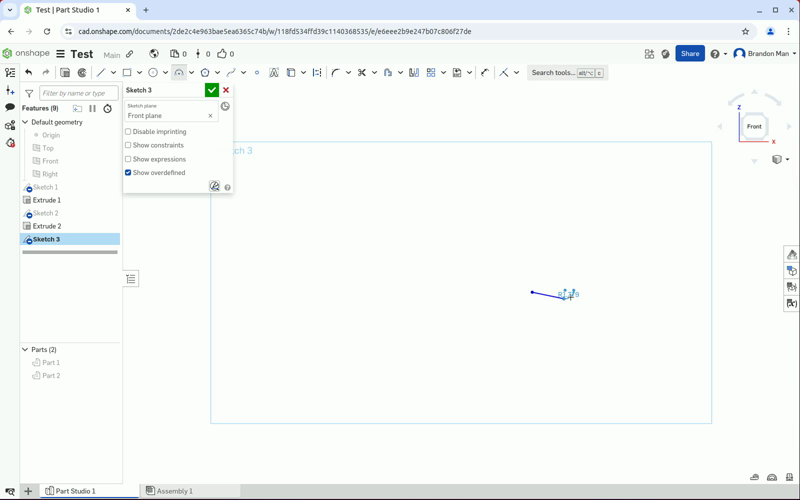
key(esc)
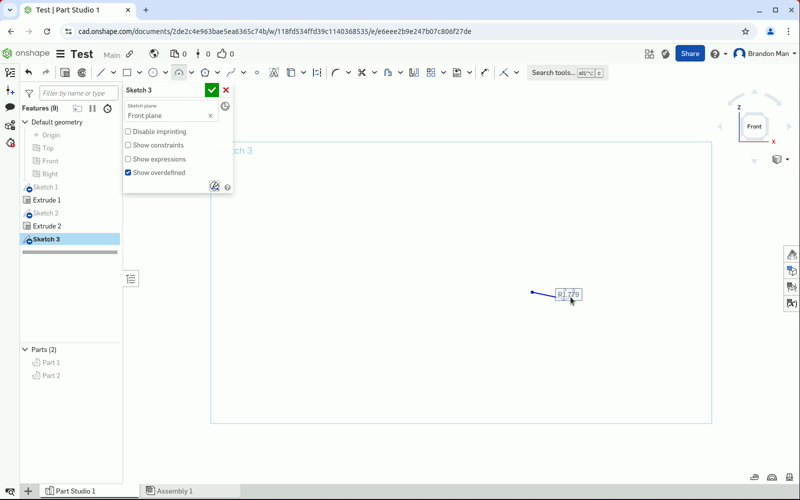
key(l)
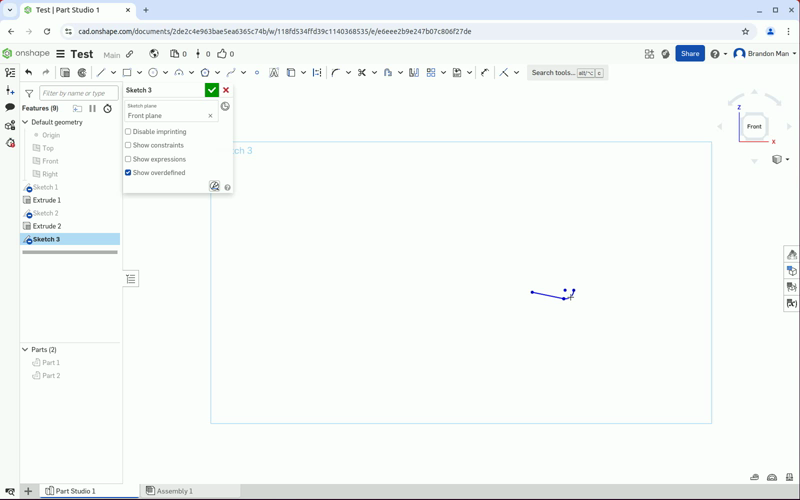
mouse_move(573, 290)
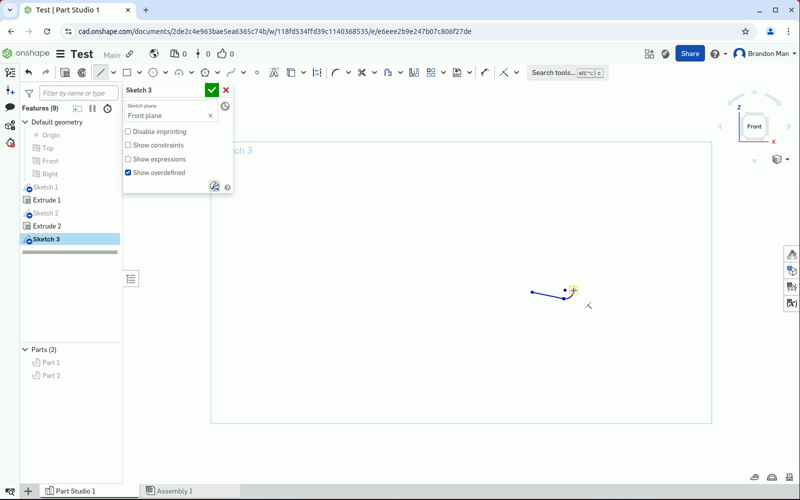
click(573, 290)
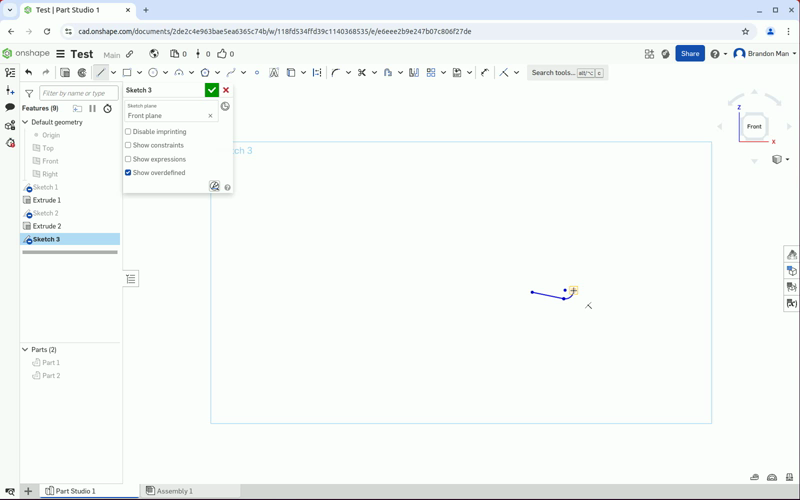
key_down(shift)
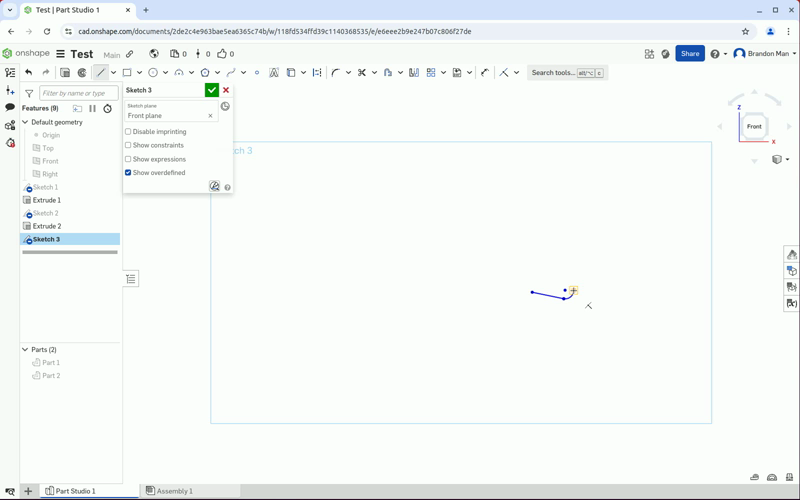
mouse_move(589, 290)
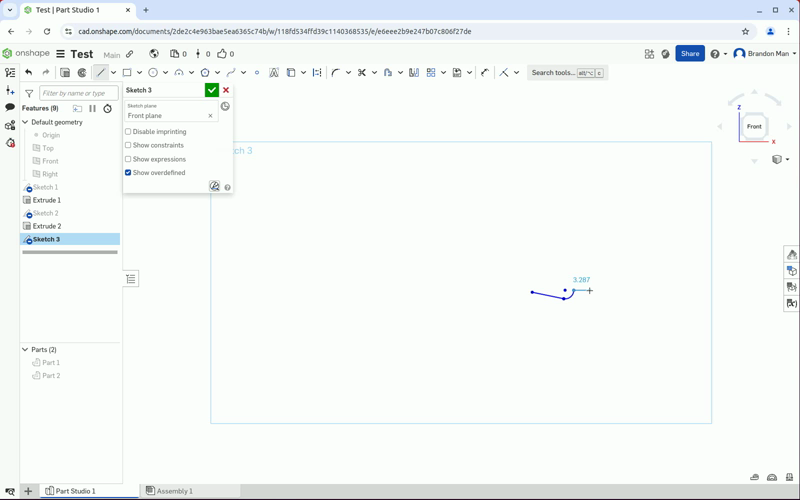
mouse_move(555, 276)
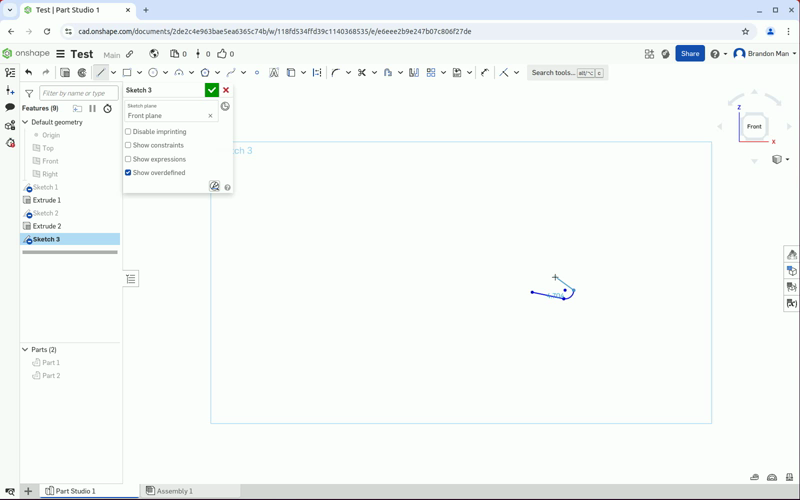
click(555, 276)
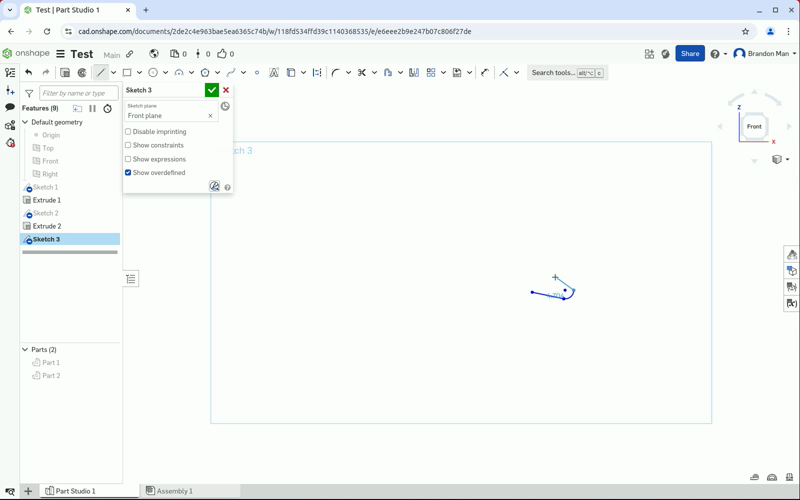
key_up(shift)
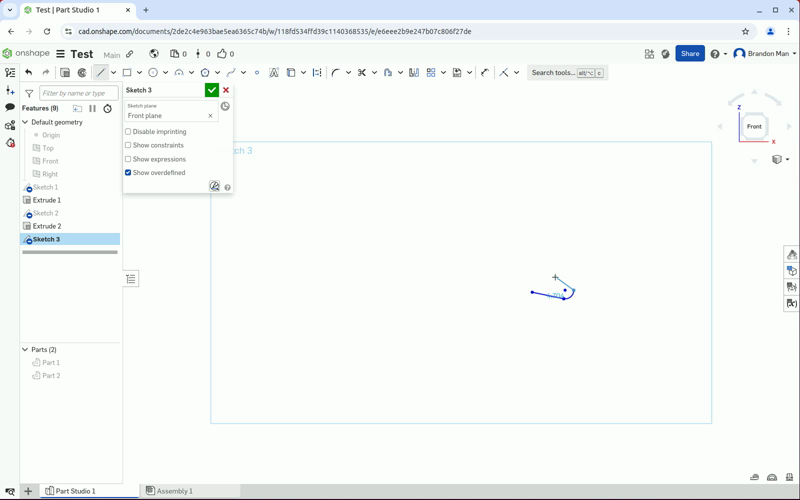
key_down(shift)
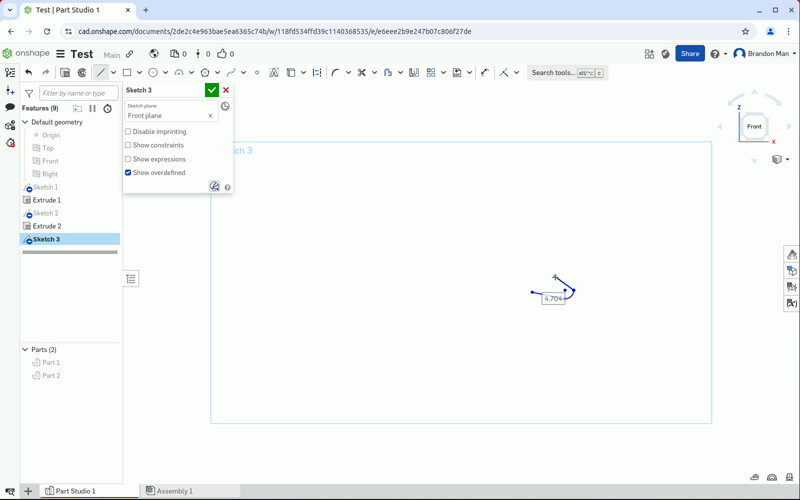
mouse_move(585, 276)
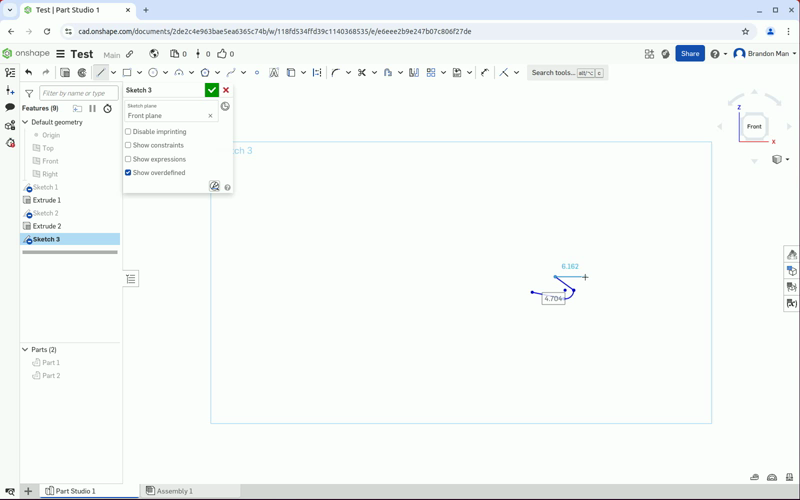
mouse_move(573, 268)
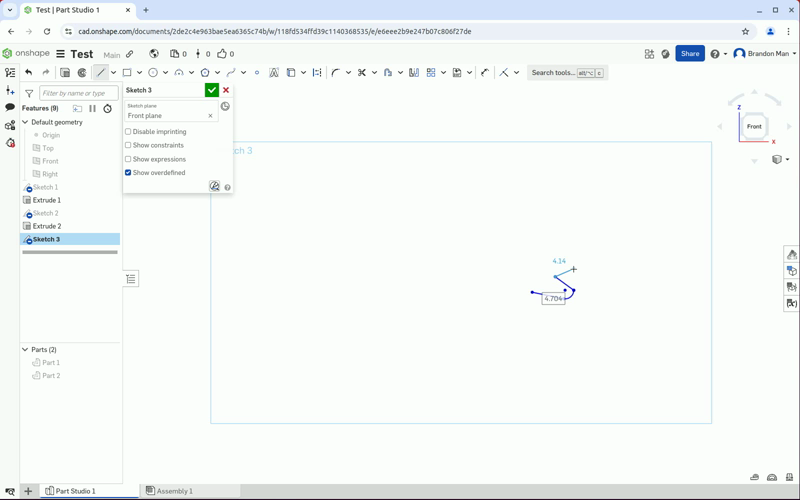
click(573, 268)
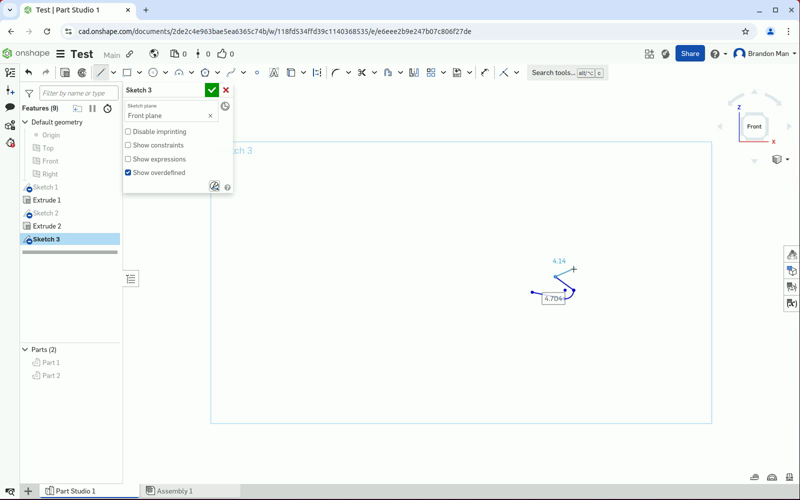
key_up(shift)
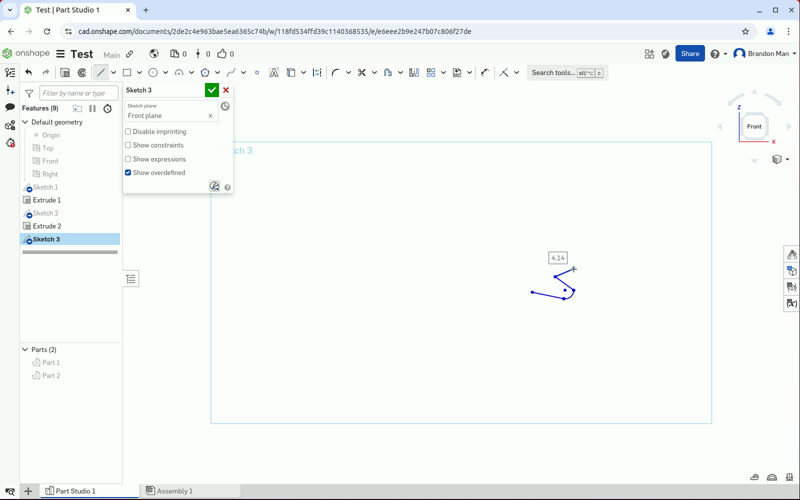
key_down(shift)
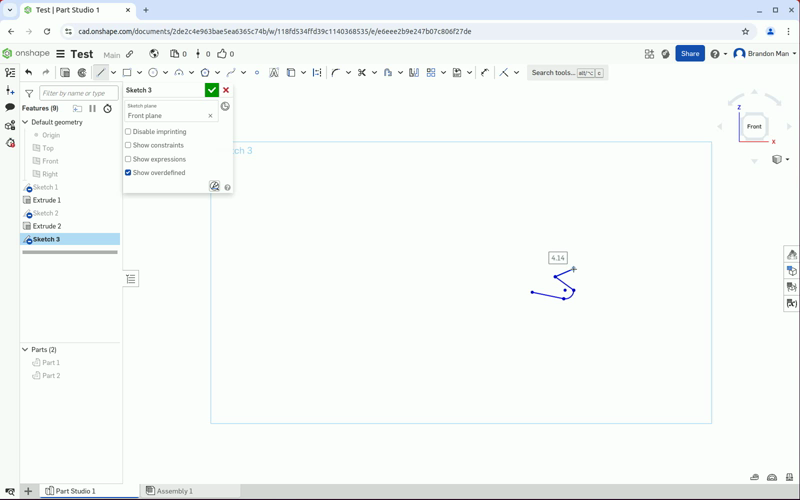
mouse_move(589, 268)
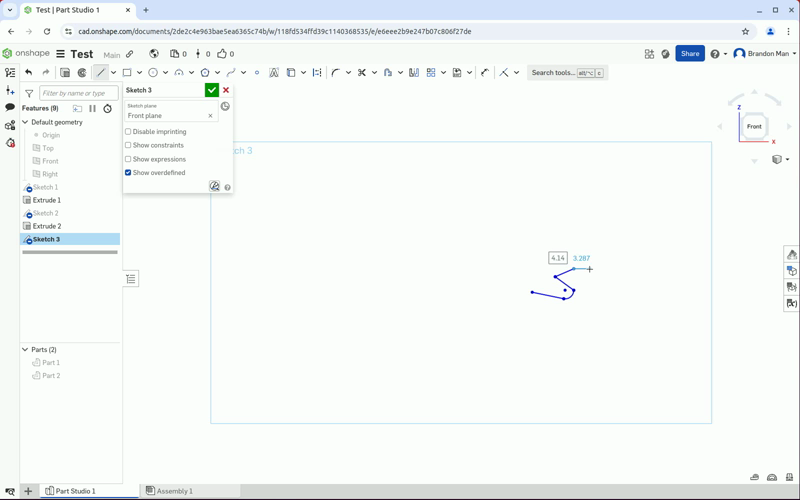
mouse_move(554, 260)
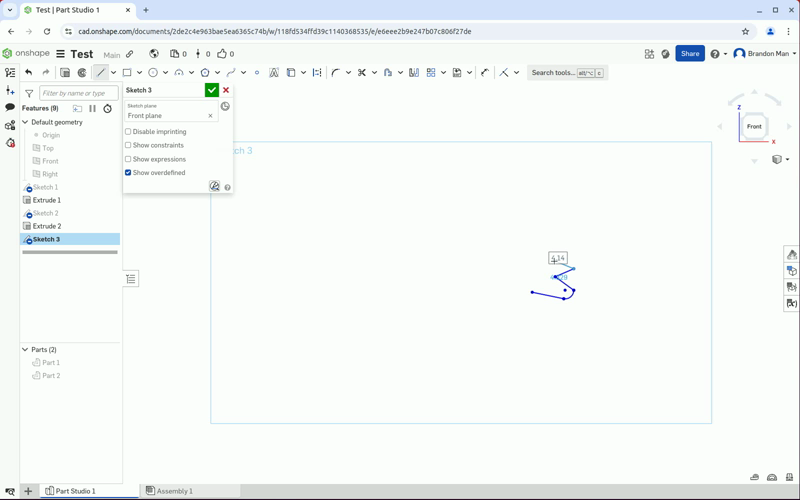
click(554, 260)
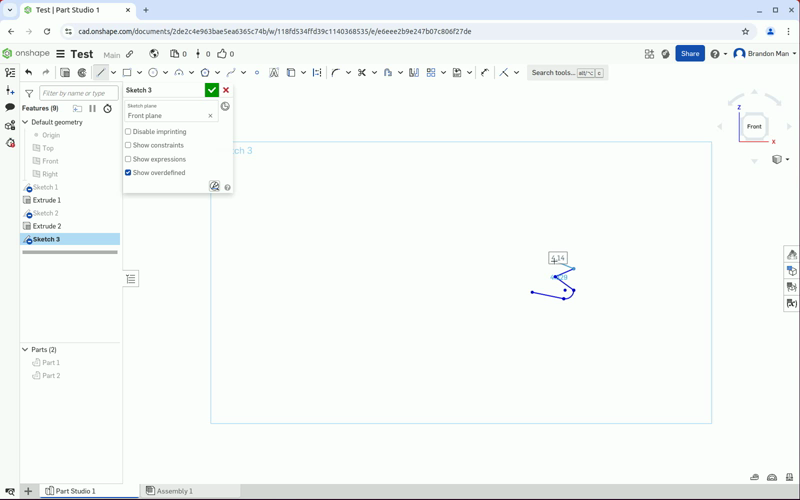
key_up(shift)
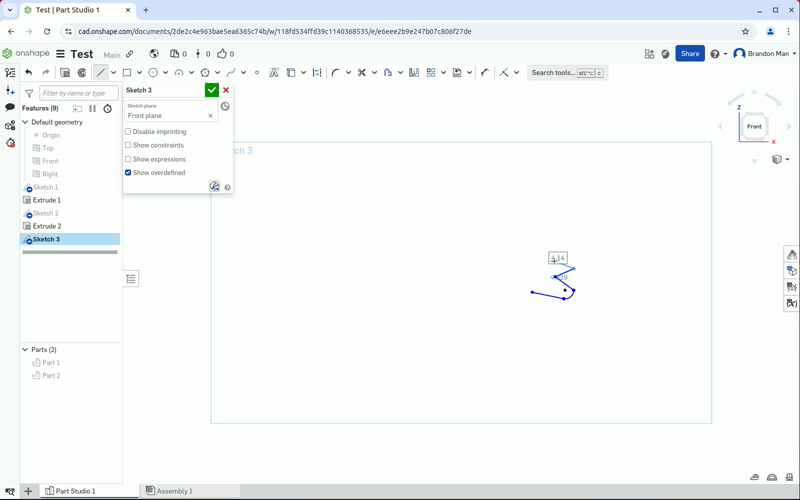
key_down(shift)
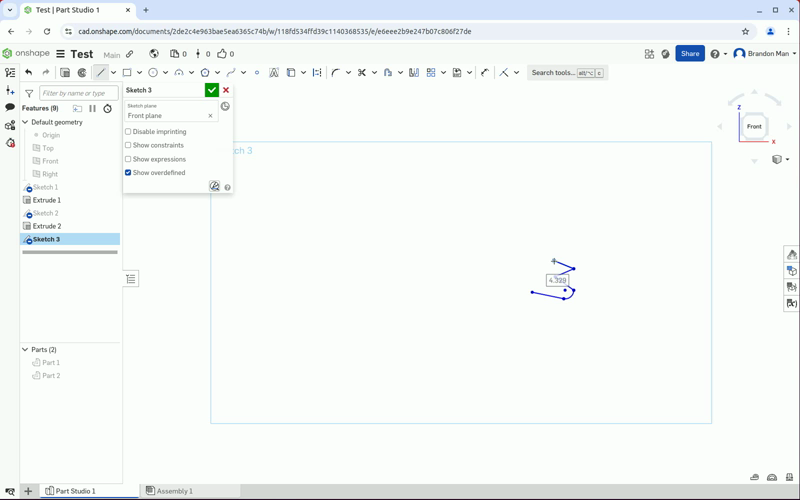
mouse_move(584, 260)
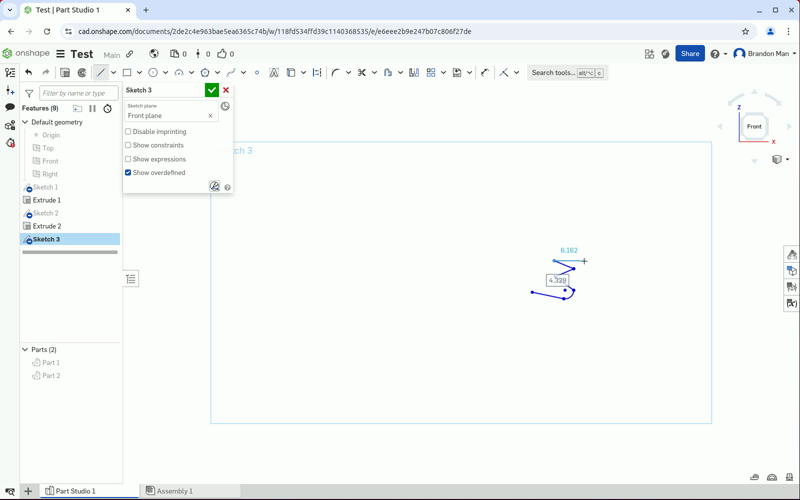
mouse_move(573, 247)
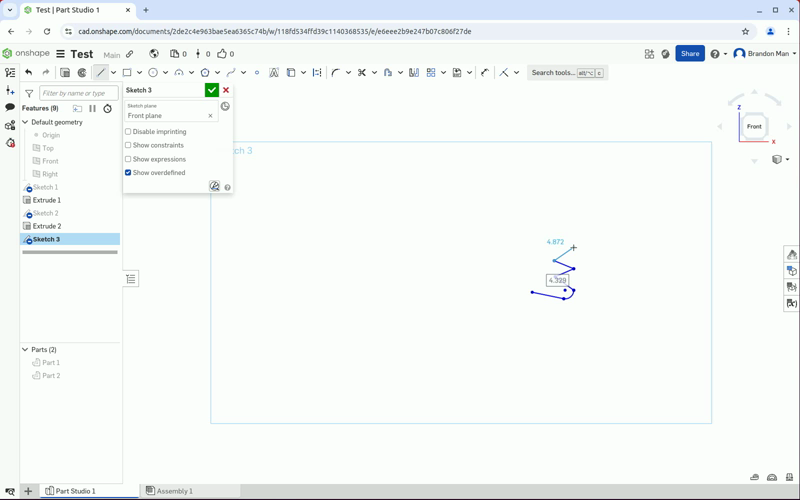
click(573, 247)
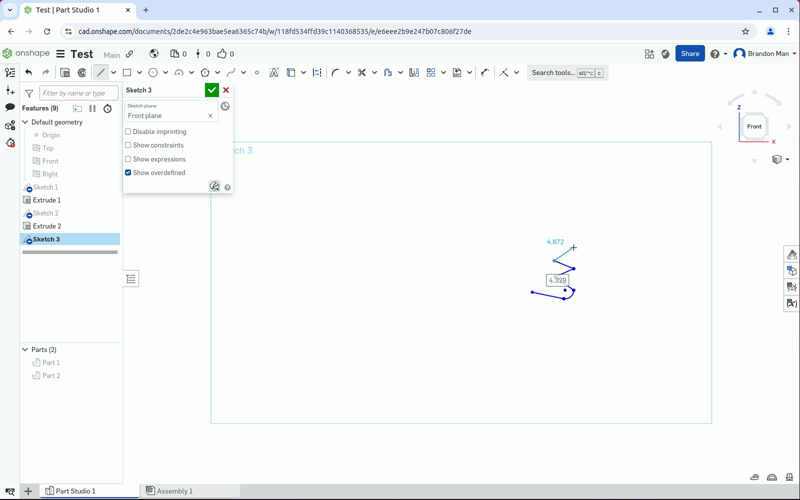
key_up(shift)
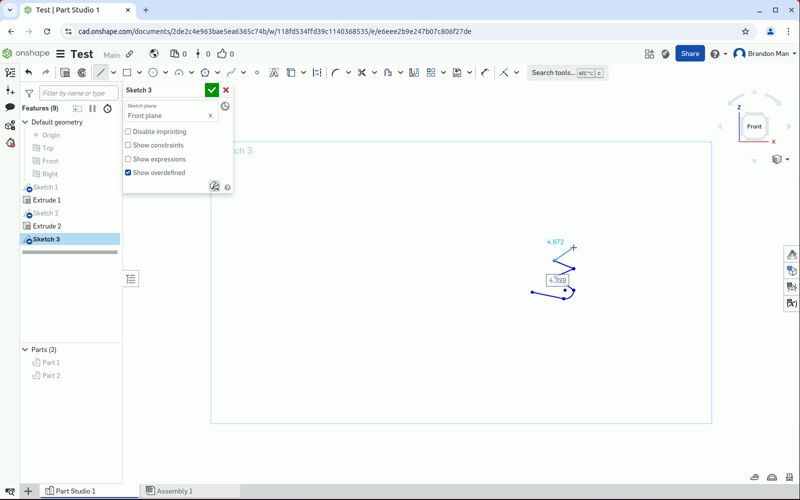
key(esc)
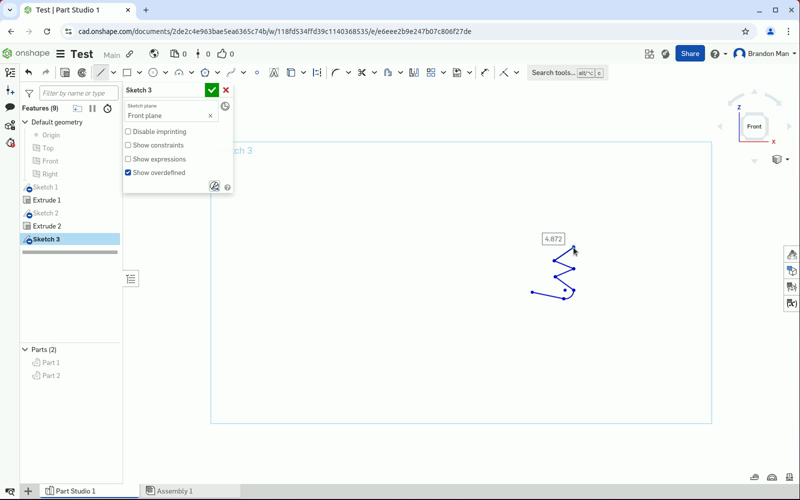
key(a)
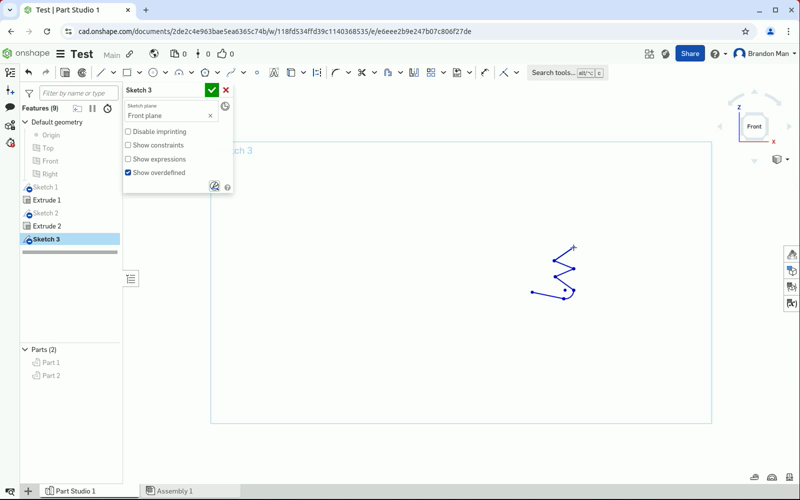
mouse_move(573, 247)
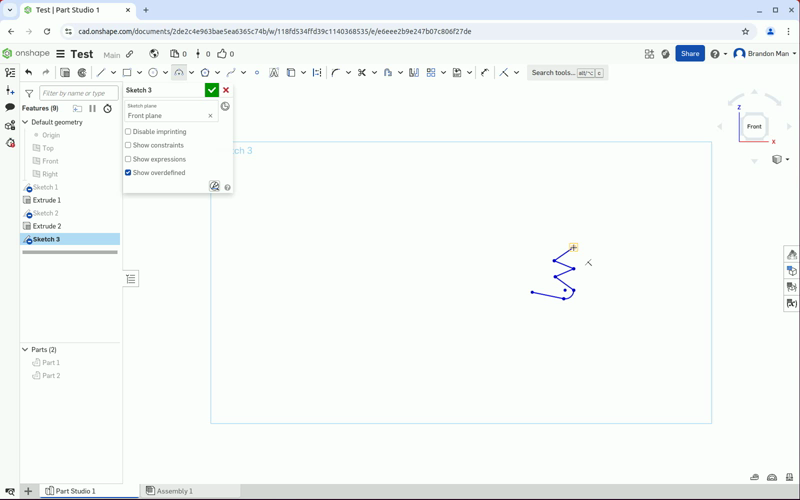
click(573, 247)
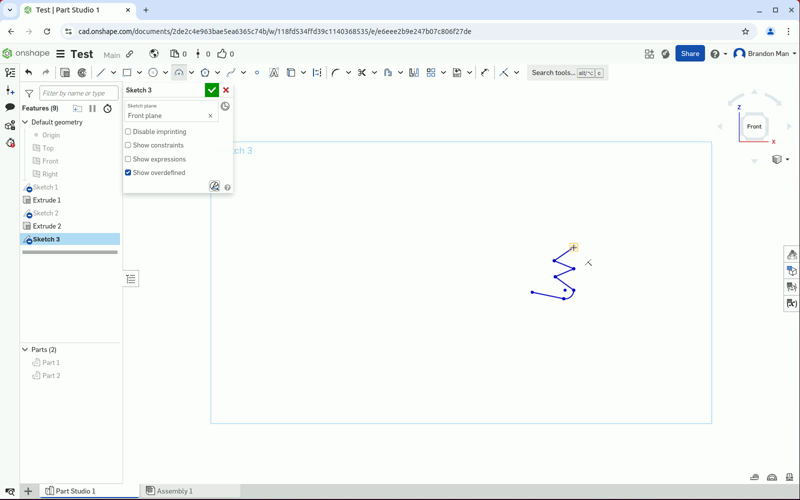
key_down(shift)
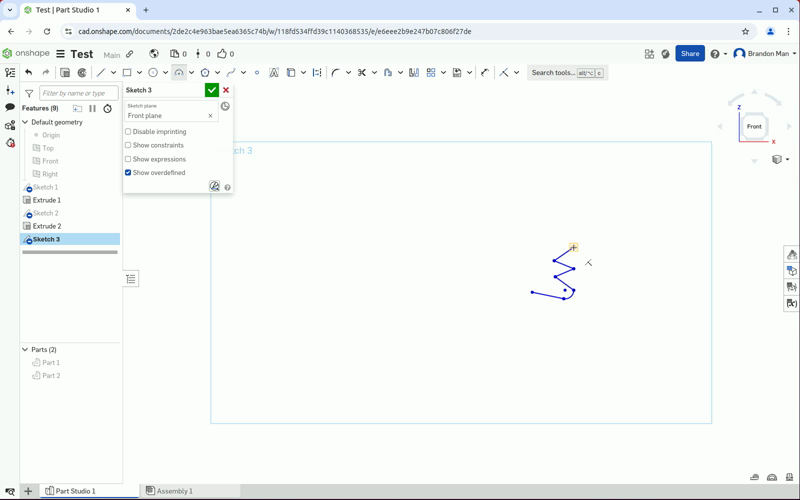
mouse_move(563, 238)
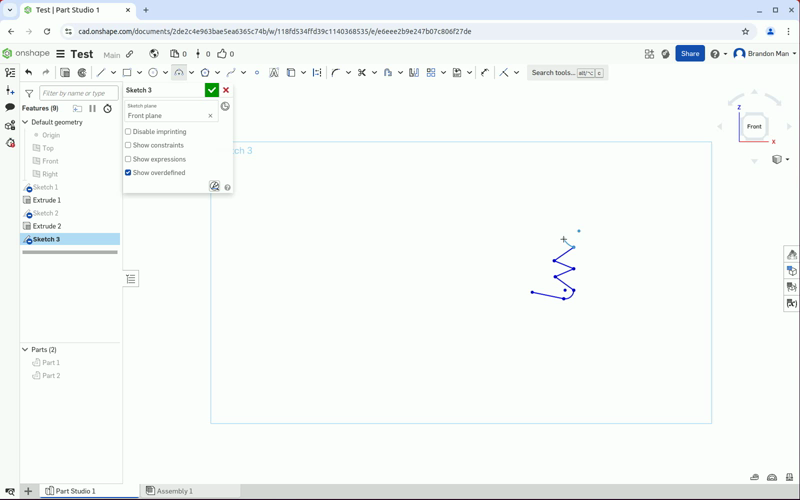
click(563, 238)
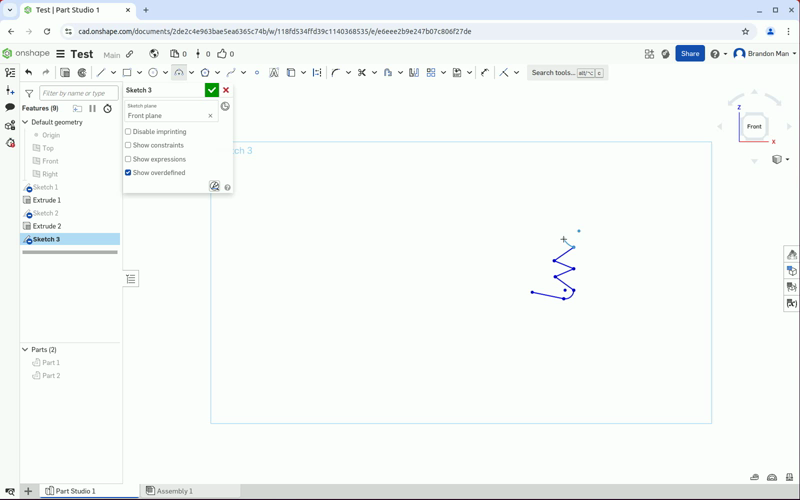
mouse_move(570, 240)
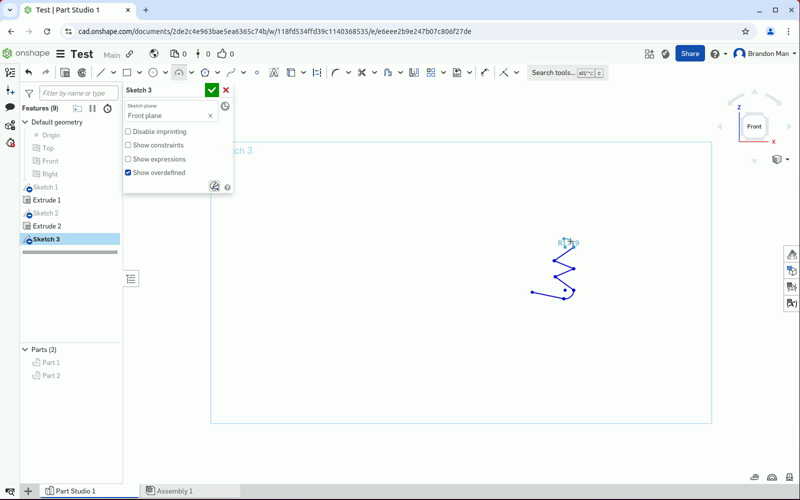
click(570, 240)
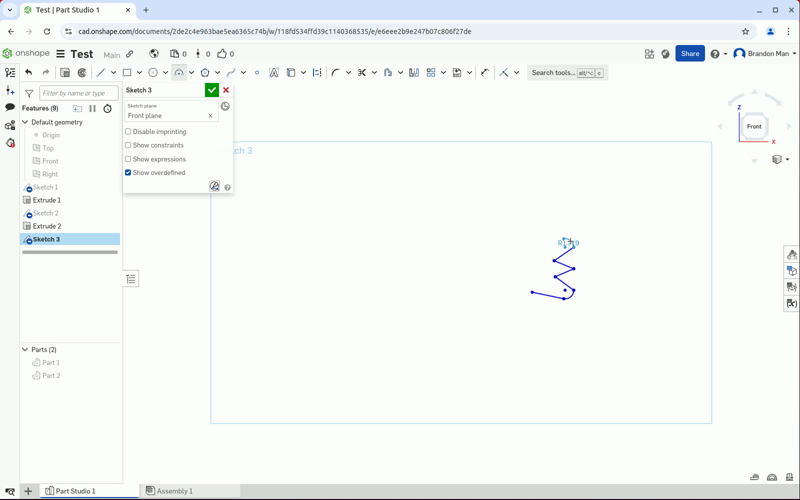
key_up(shift)
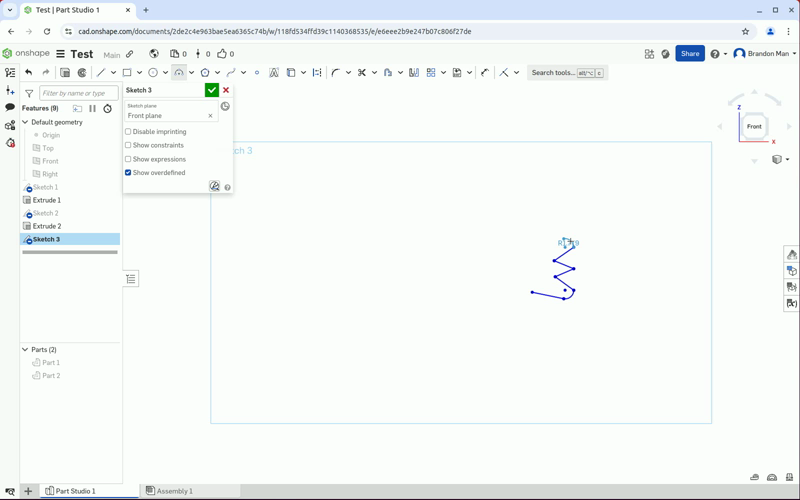
key(esc)
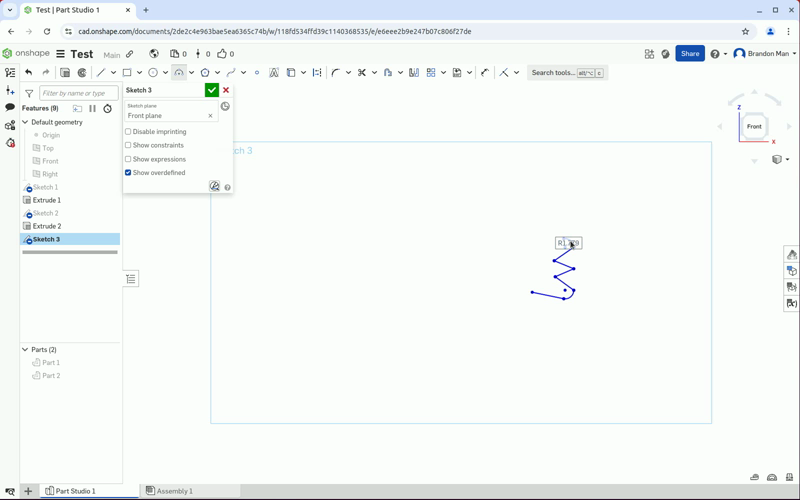
key(l)
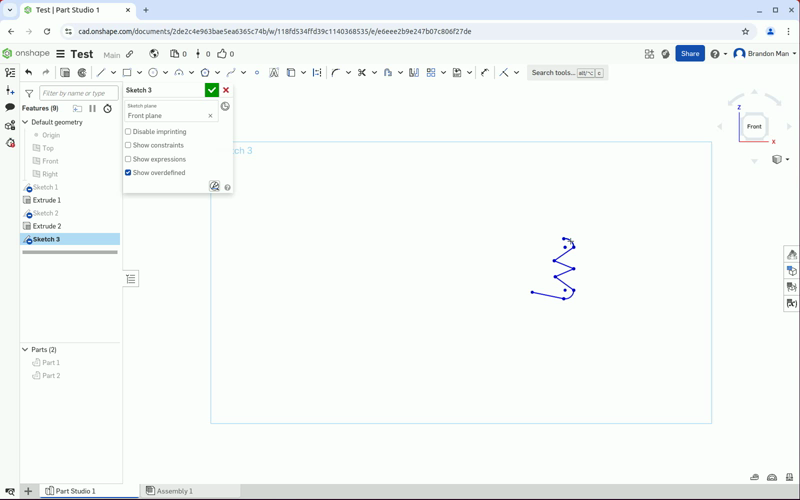
mouse_move(563, 238)
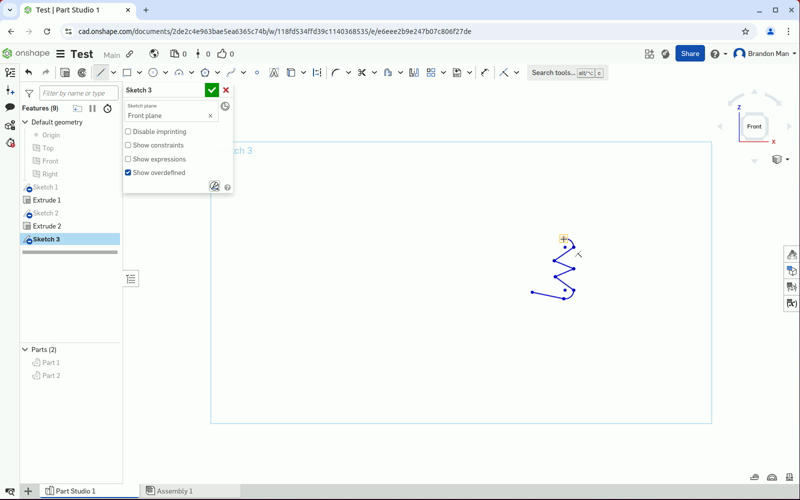
click(563, 238)
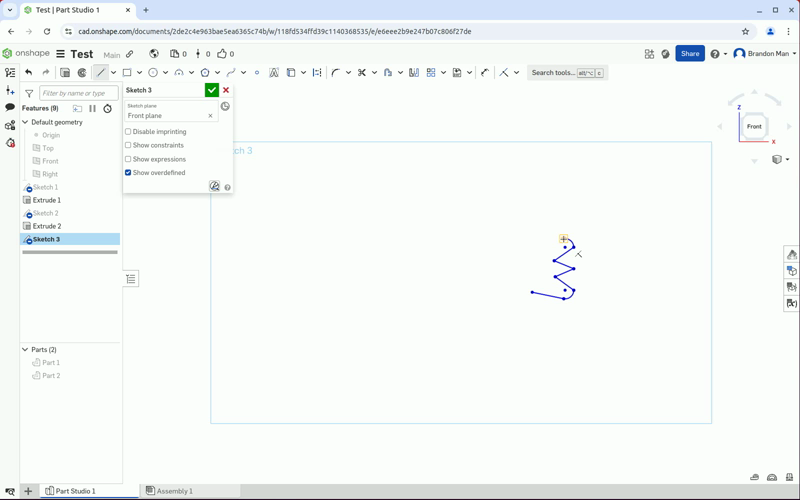
key_down(shift)
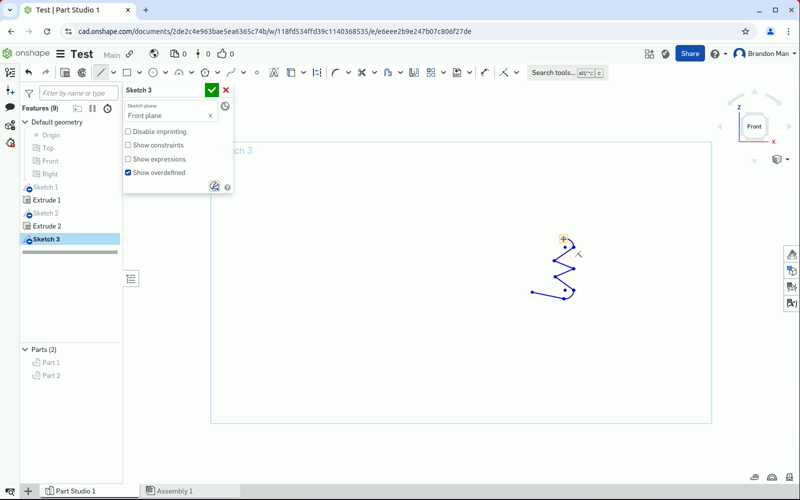
mouse_move(589, 238)
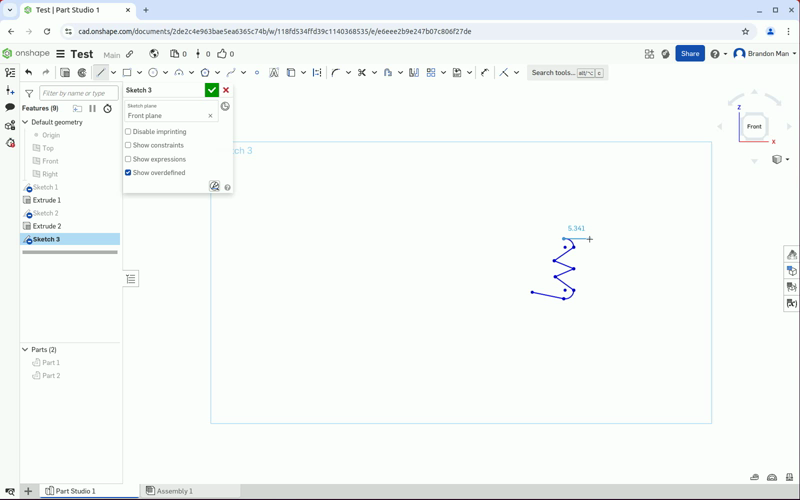
mouse_move(532, 245)
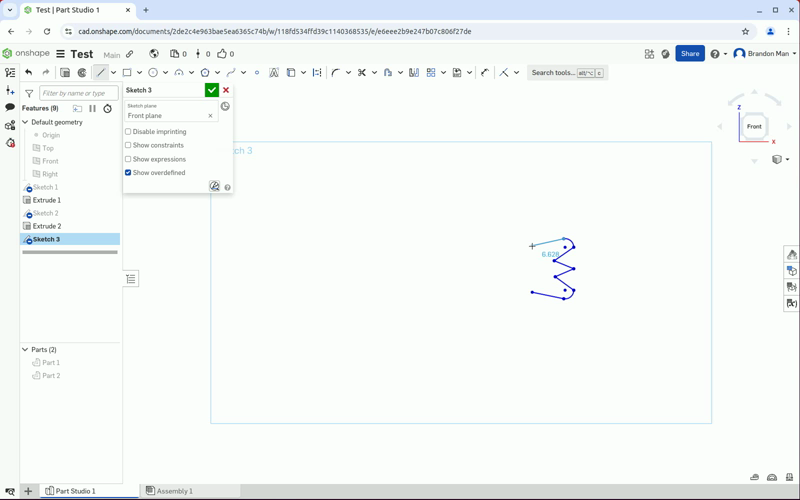
click(532, 245)
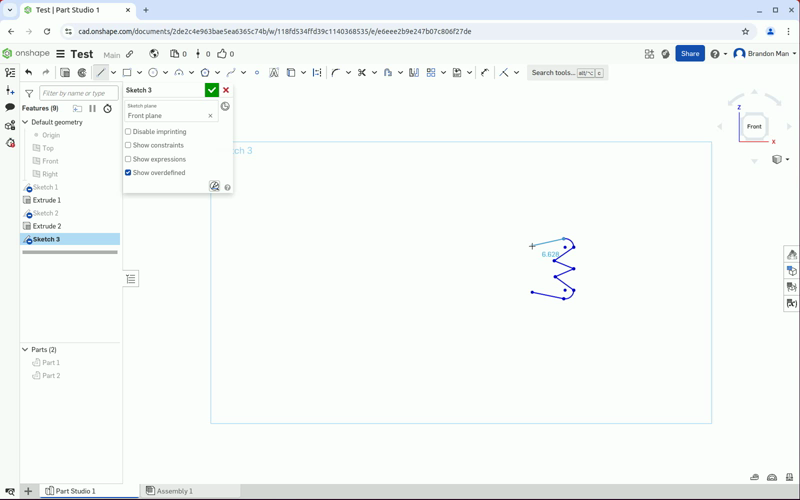
key_up(shift)
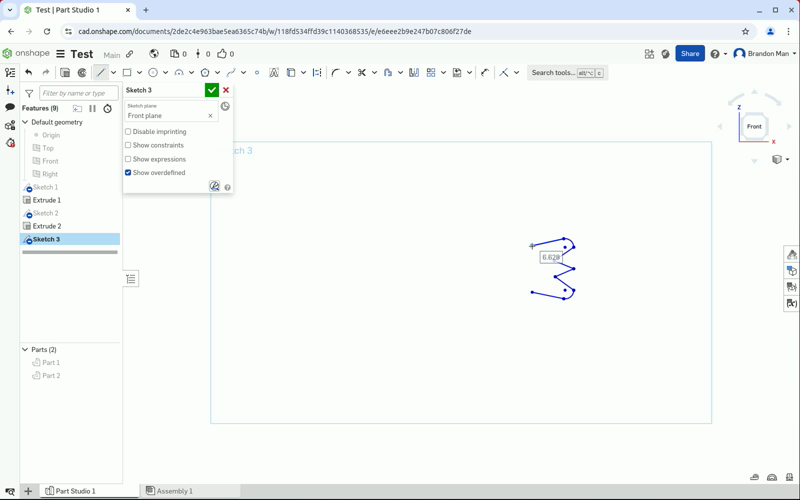
mouse_move(562, 245)
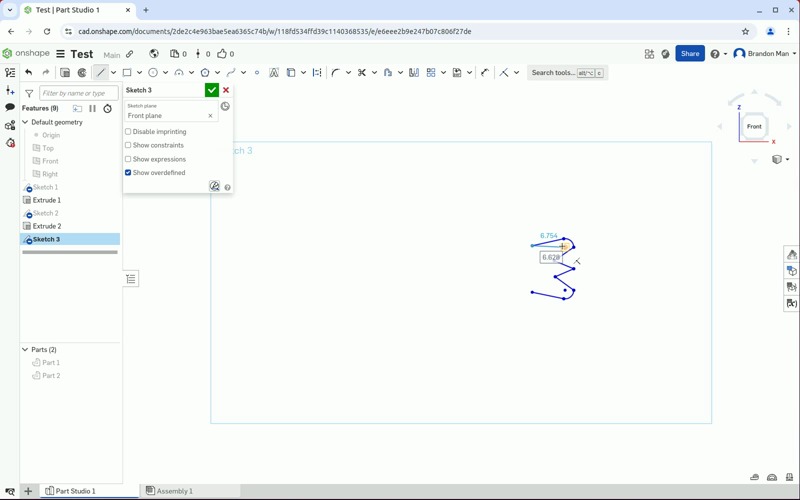
key_down(shift)
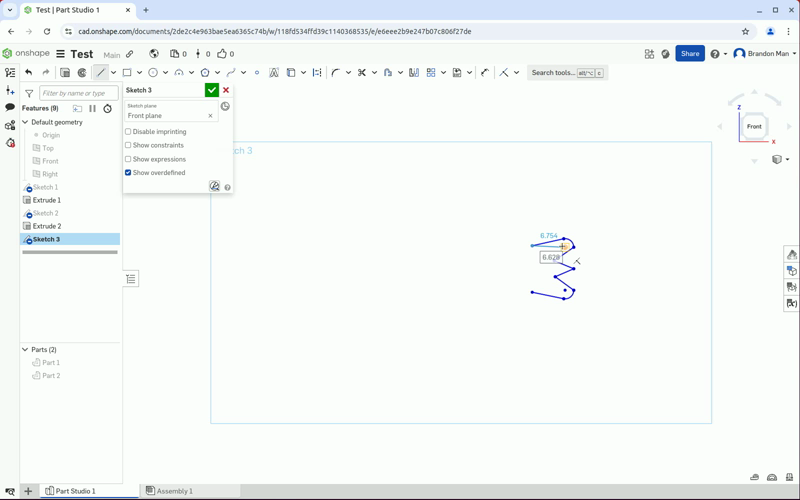
mouse_move(532, 292)
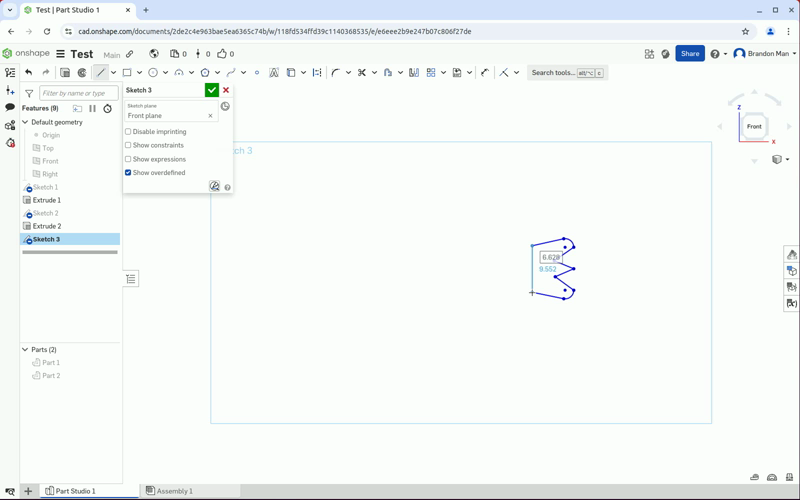
key_up(shift)
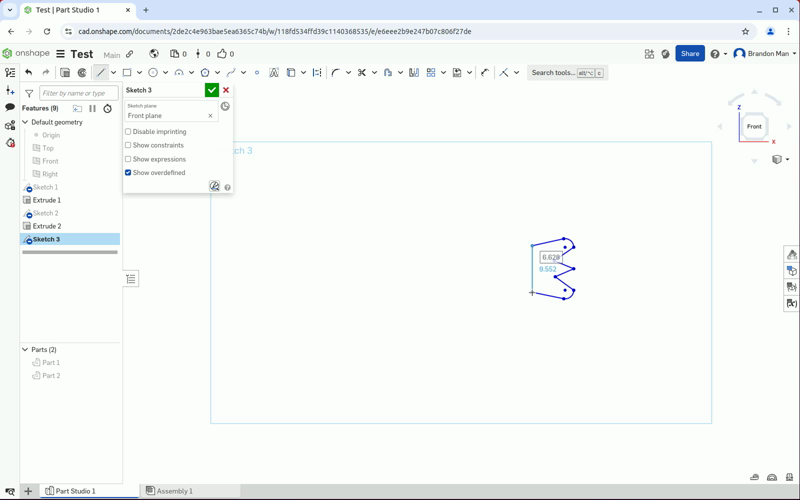
click(532, 292)
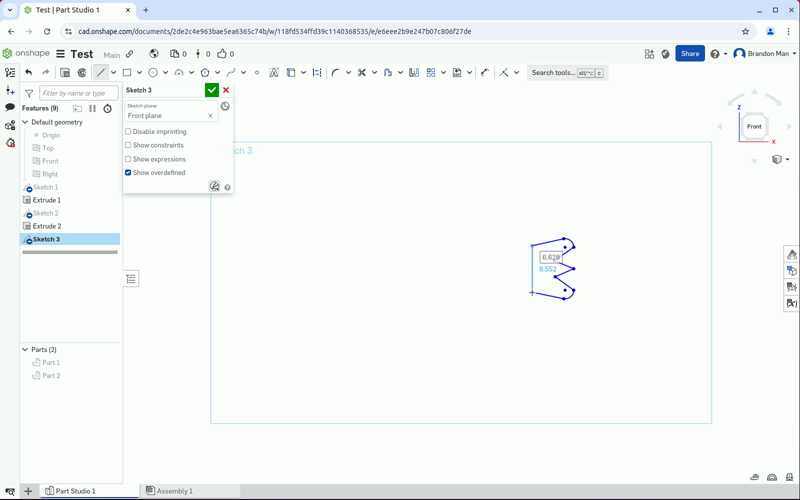
key(esc)
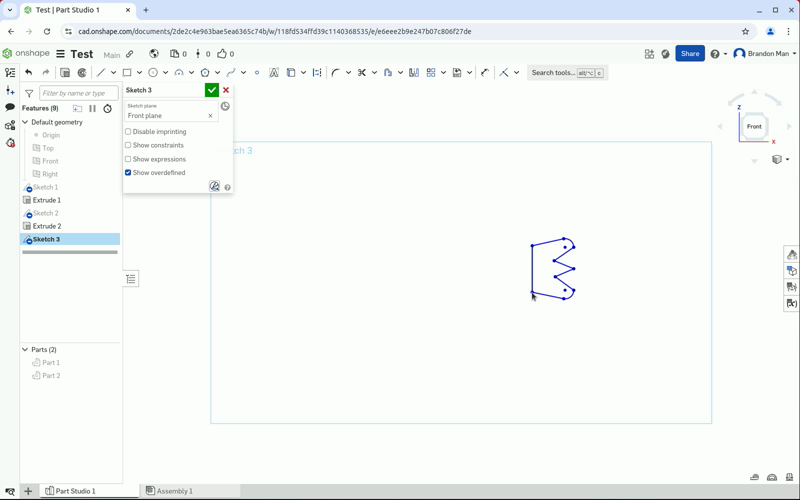
mouse_move(537, 276)
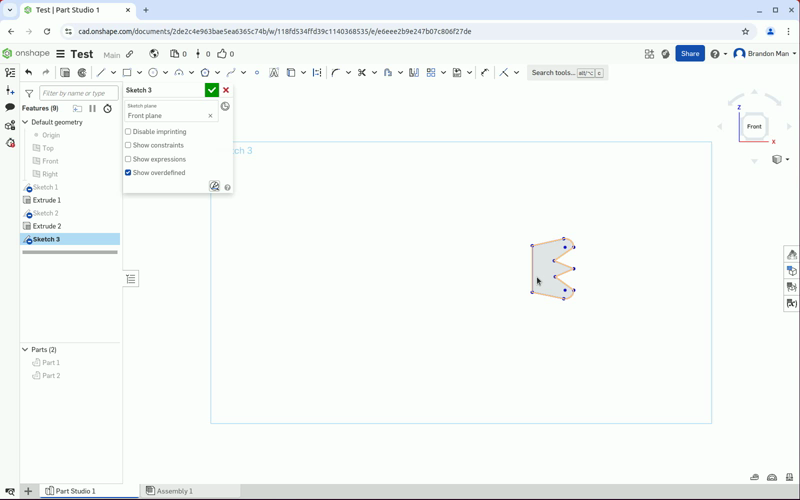
click(537, 276)
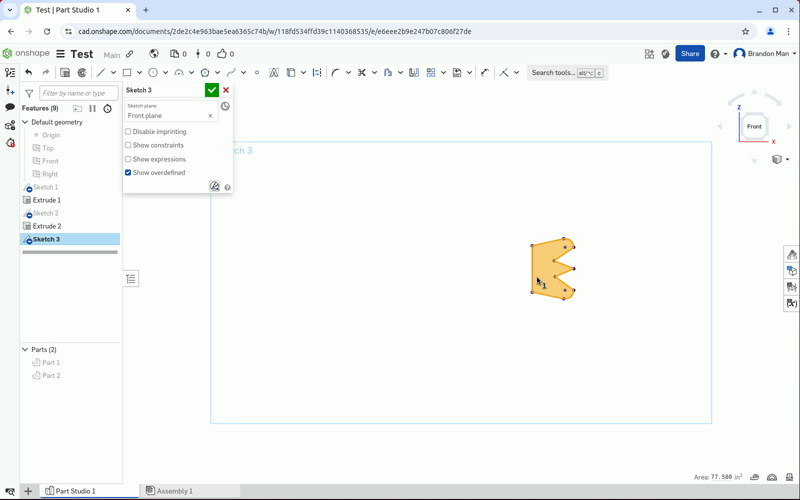
mouse_move(73, 352)
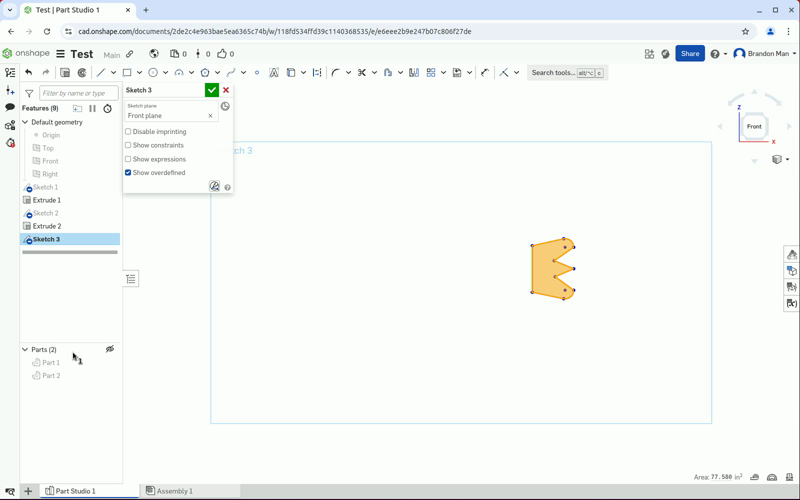
key(shift+y)
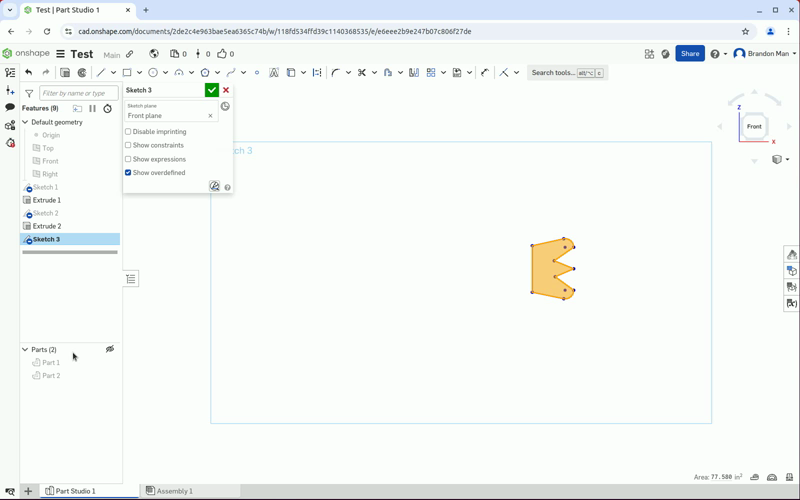
key(shift+e)
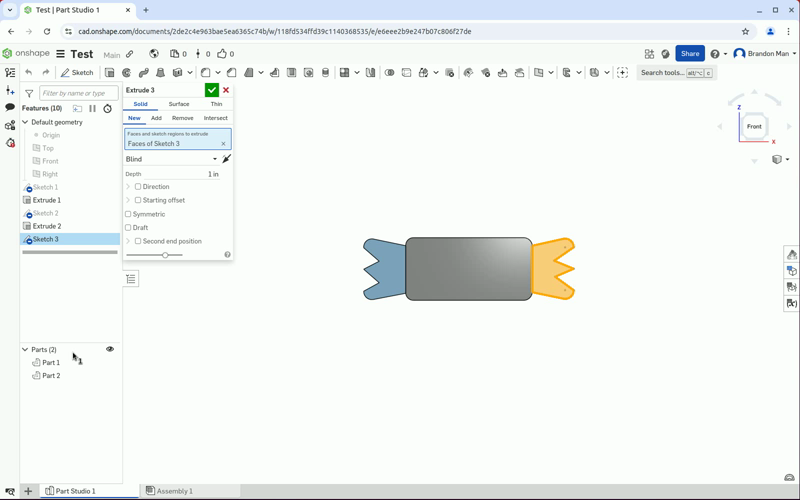
mouse_move(143, 106)
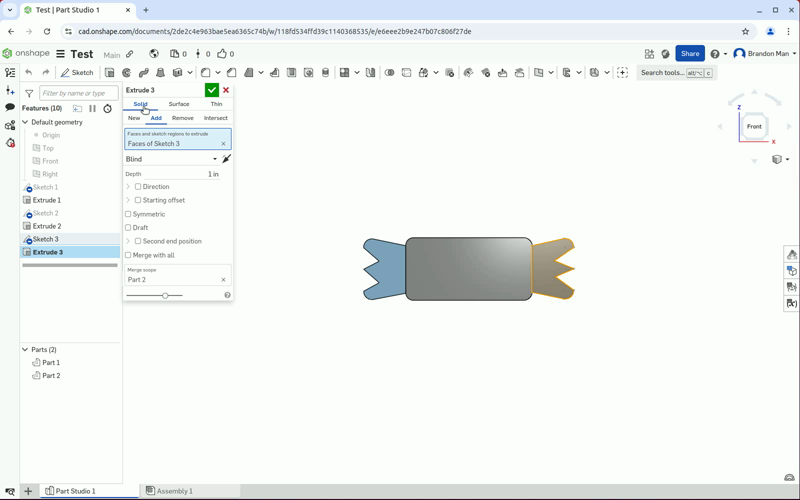
click(143, 106)
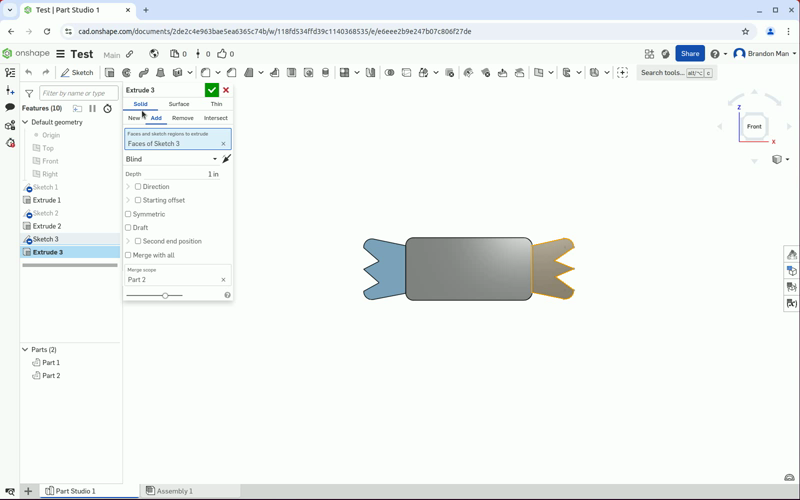
mouse_move(137, 120)
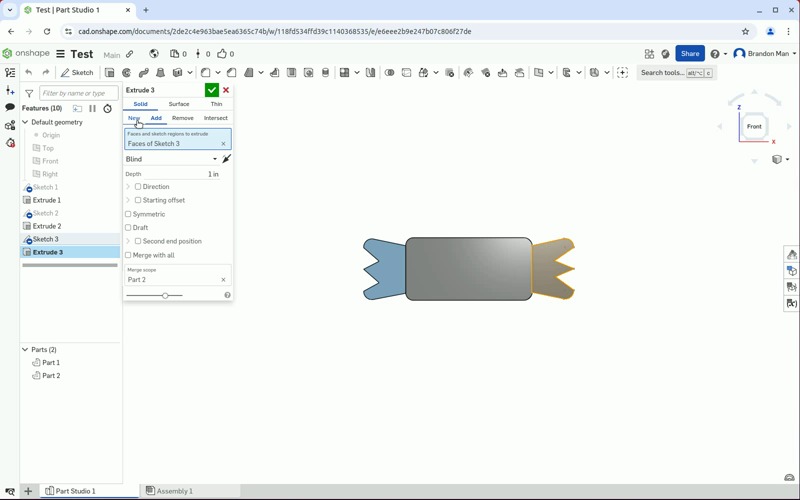
click(137, 120)
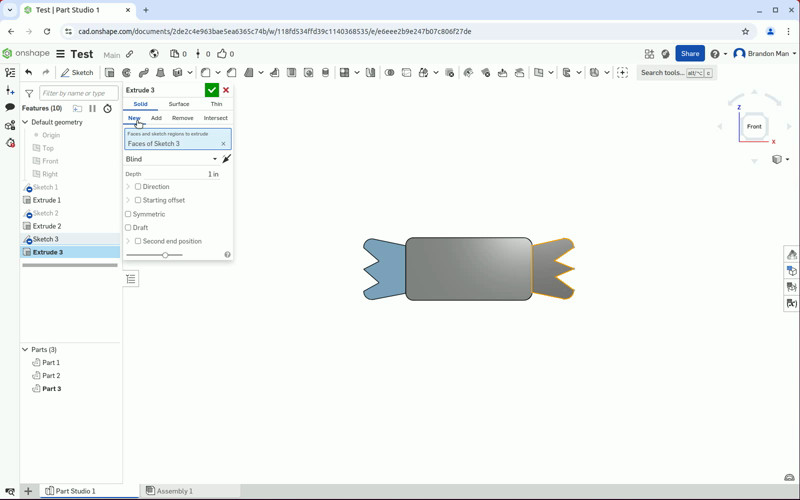
key(tab, 4)
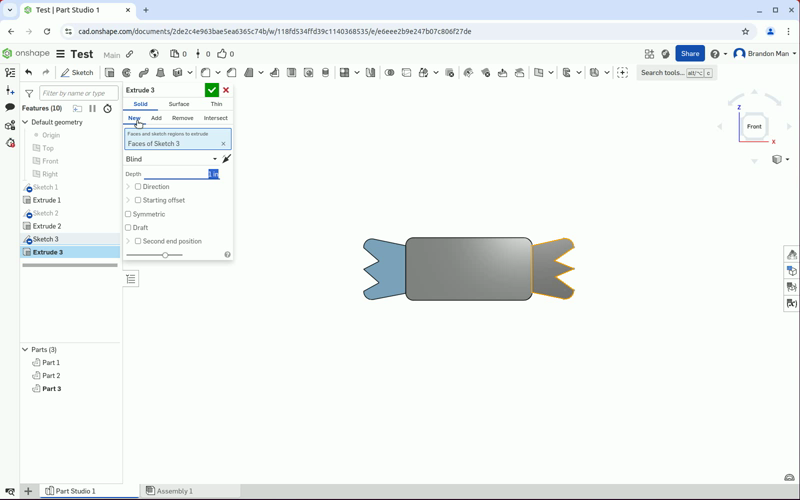
text(6.499)
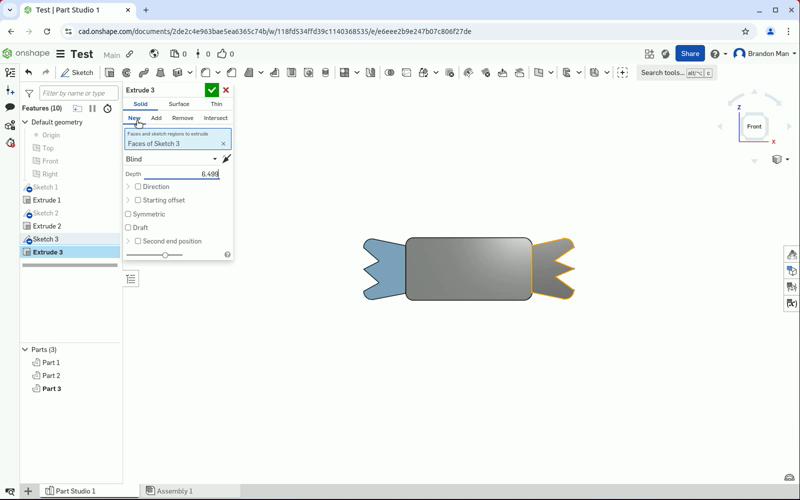
key(enter)
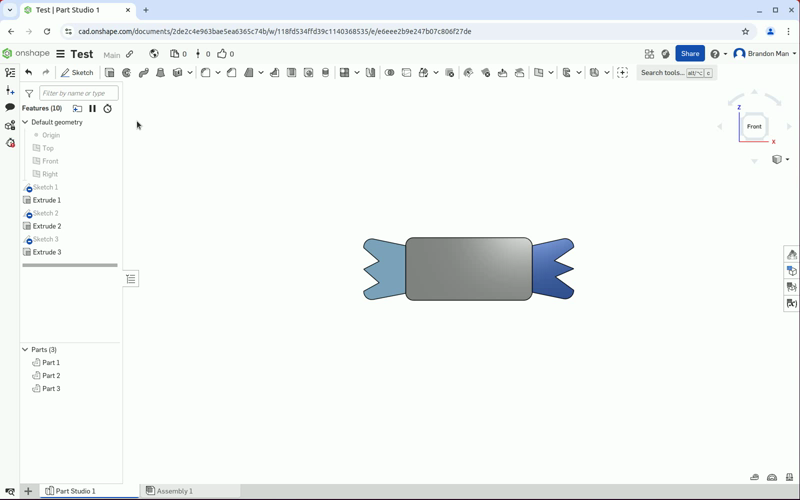
key(shift+h)
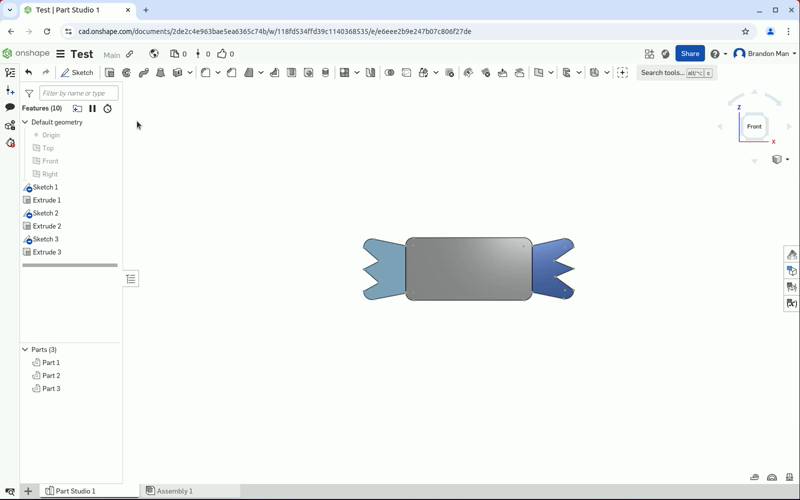
key(shift+h)
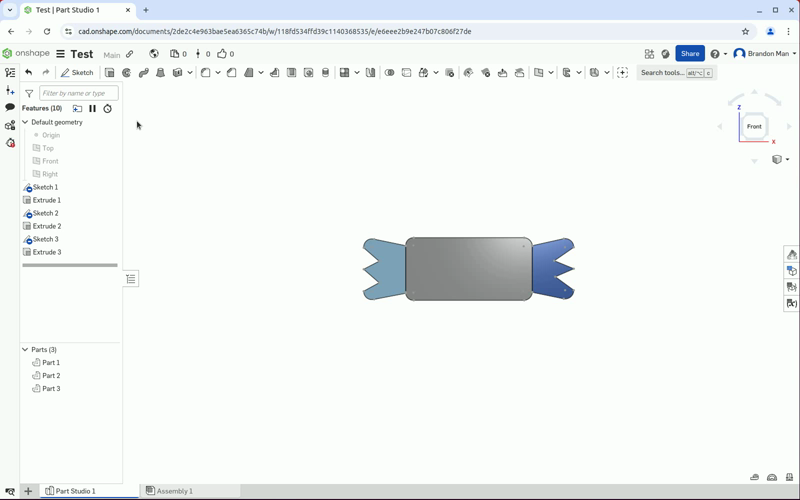
key(shift+7)
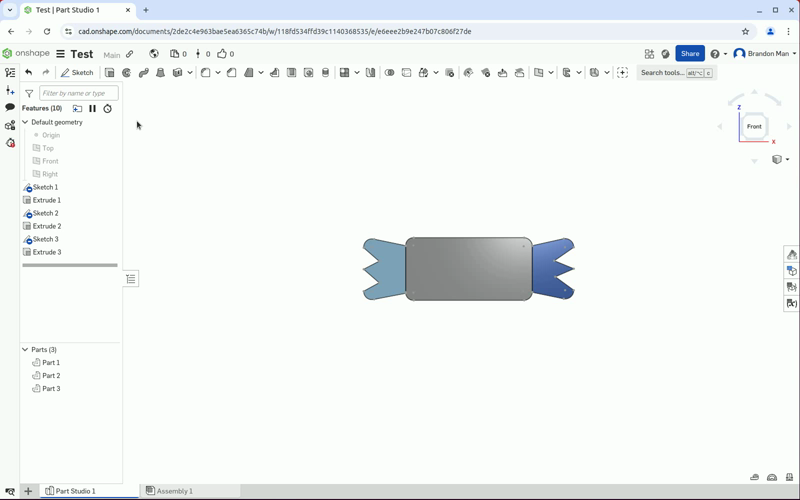
key(left, 2)
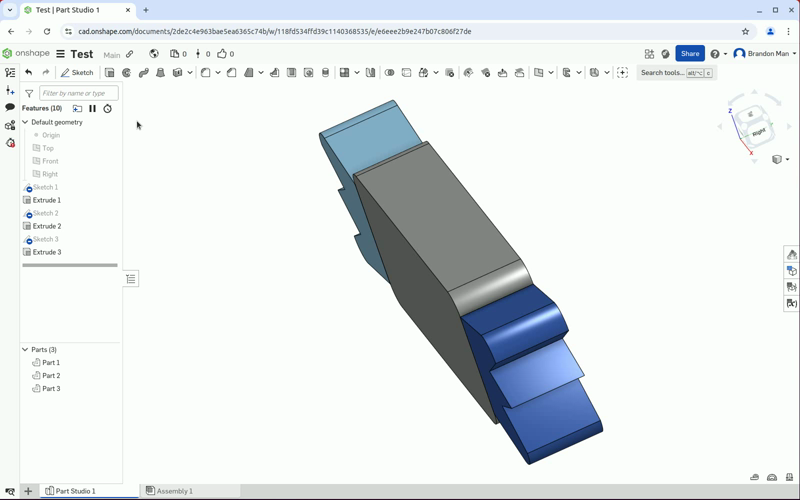
key(down, 2)
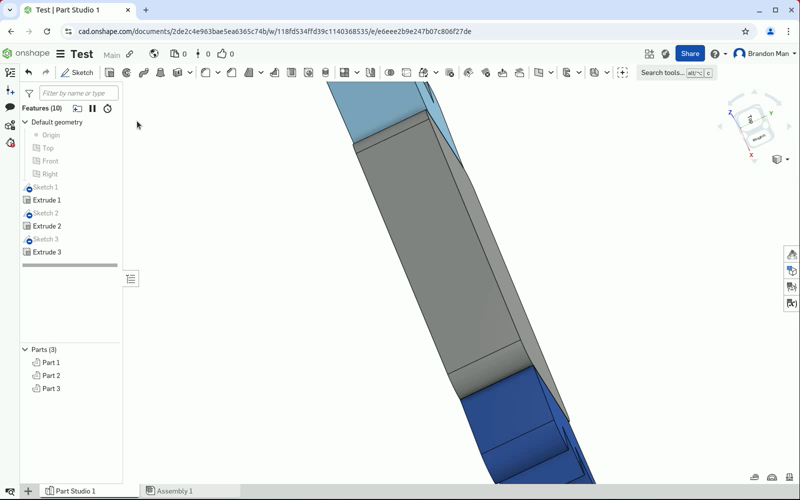
key(up, 2)
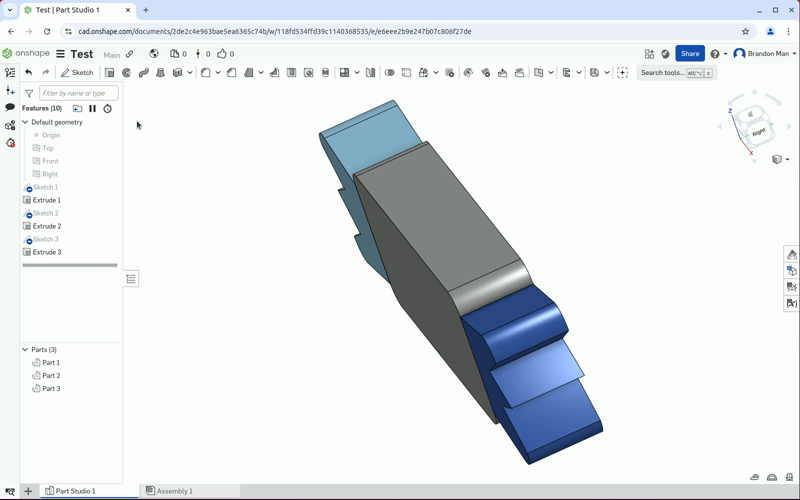
key(right, 2)
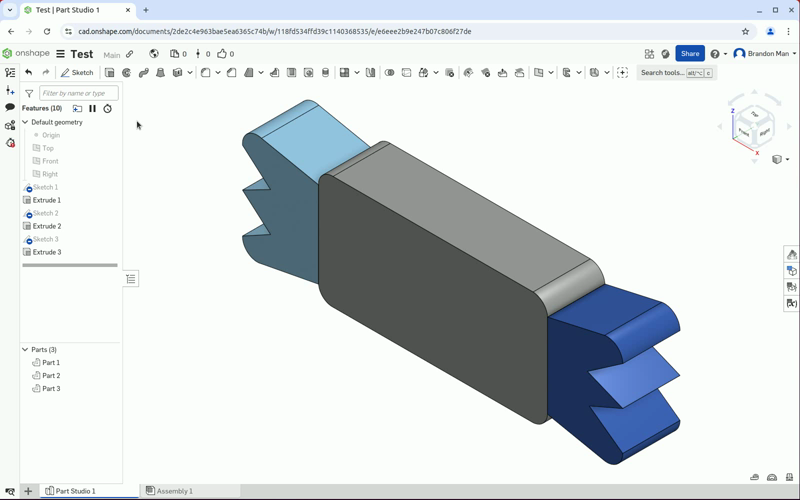
mouse_move(73, 189)
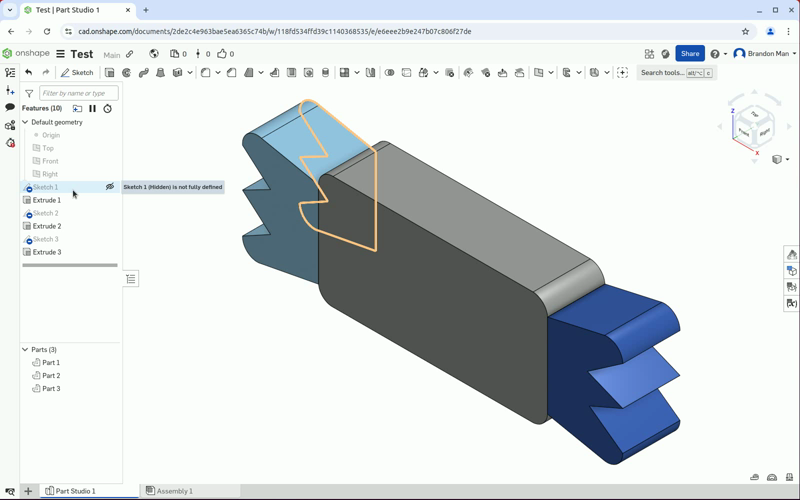
click(73, 189)